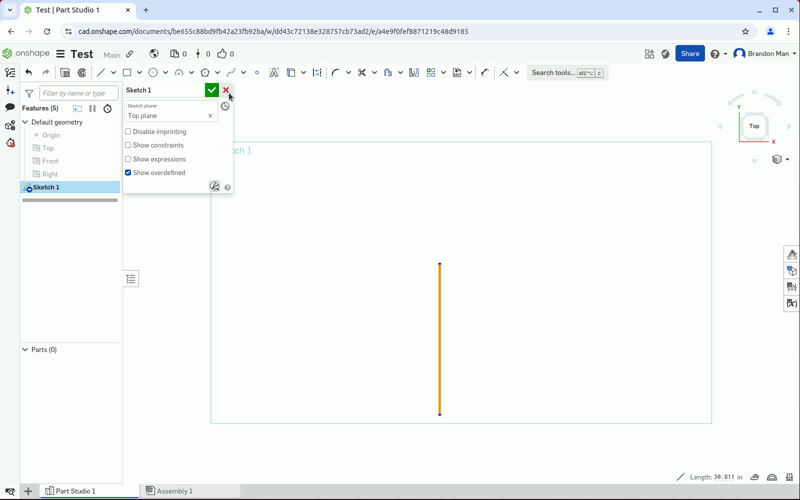
key(shift+h)
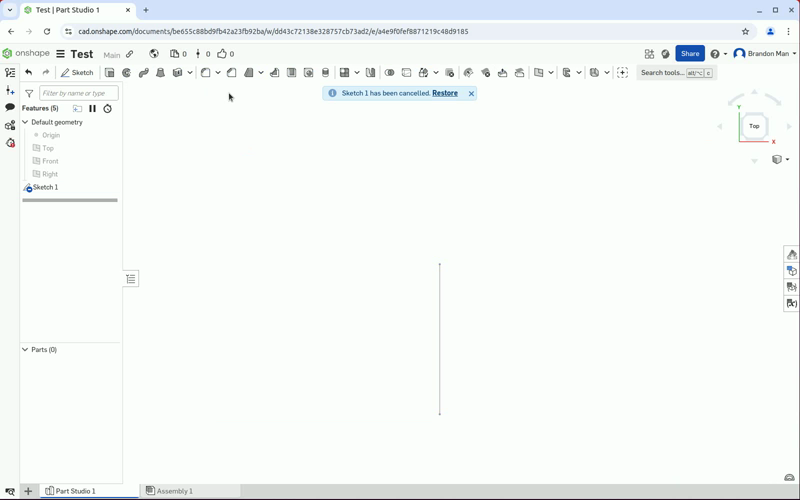
key(shift+s)
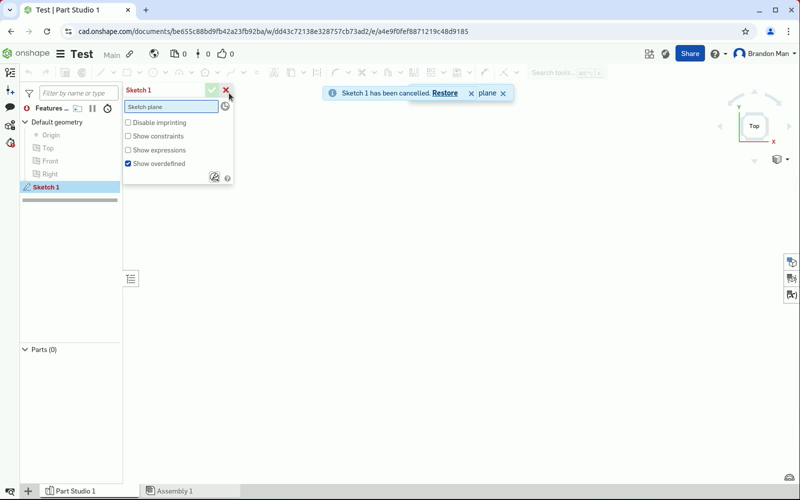
mouse_move(73, 150)
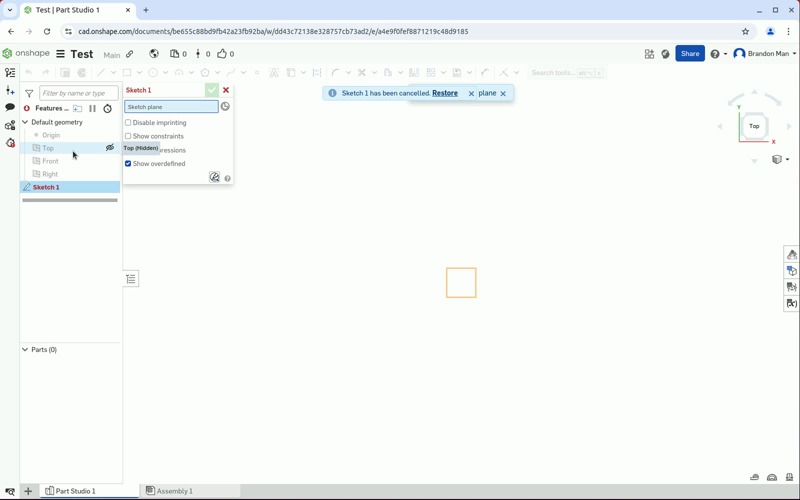
click(73, 150)
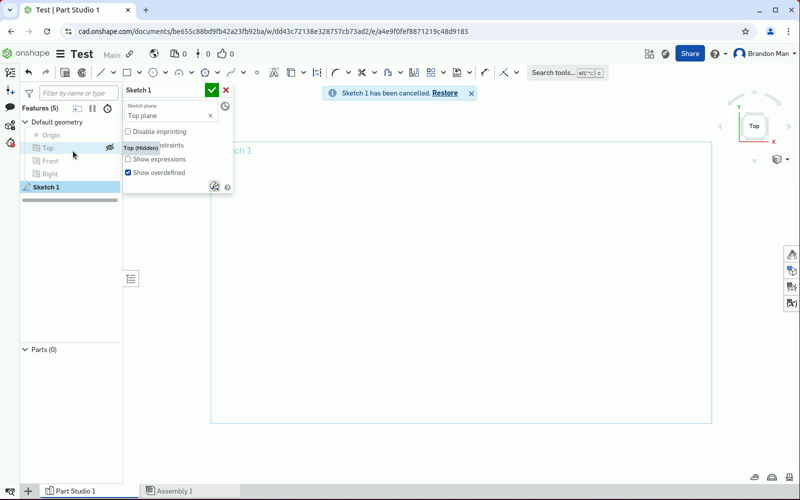
mouse_move(73, 352)
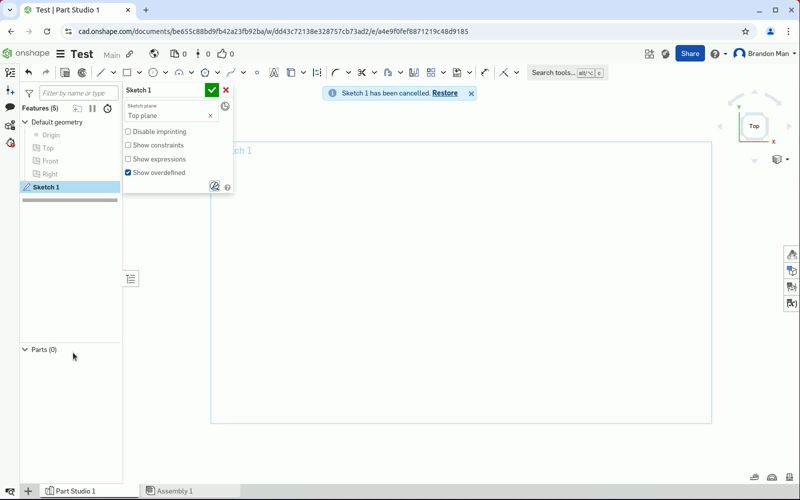
key(y)
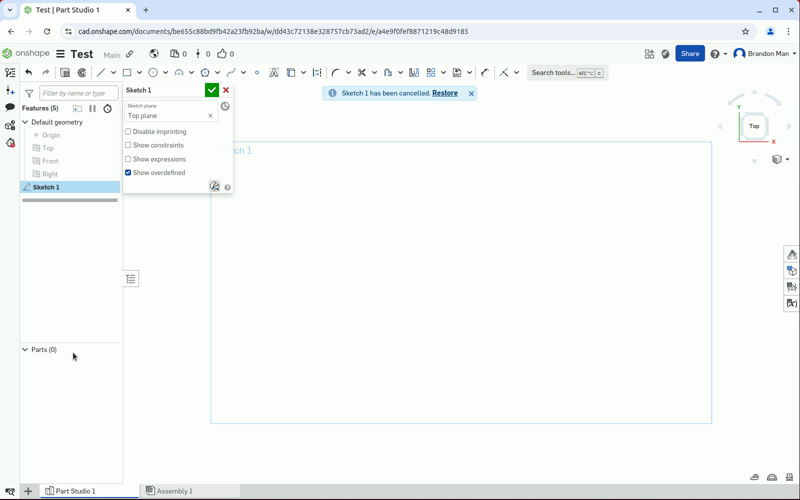
key(l)
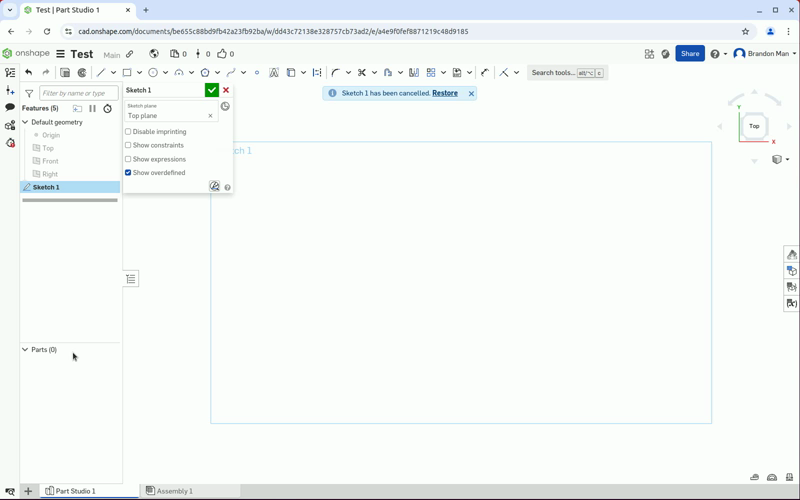
key_down(shift)
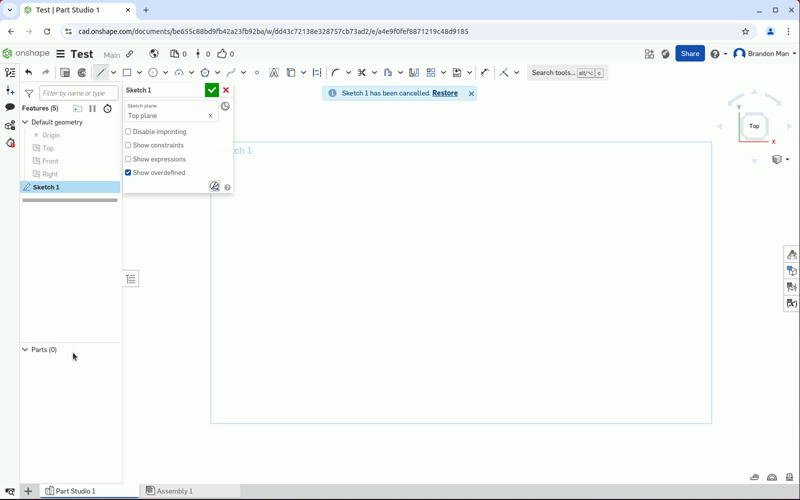
mouse_move(390, 245)
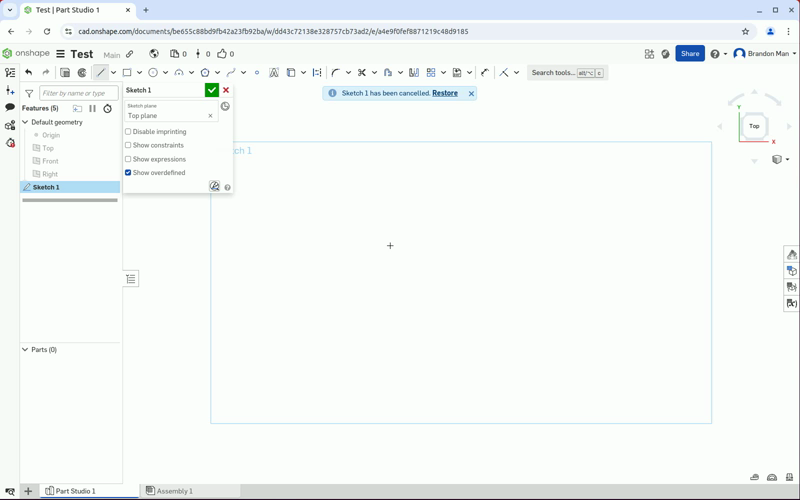
click(390, 245)
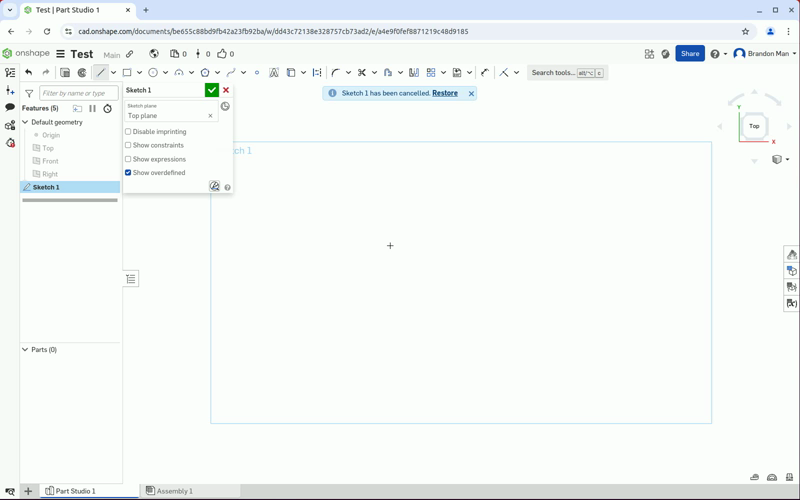
key_up(shift)
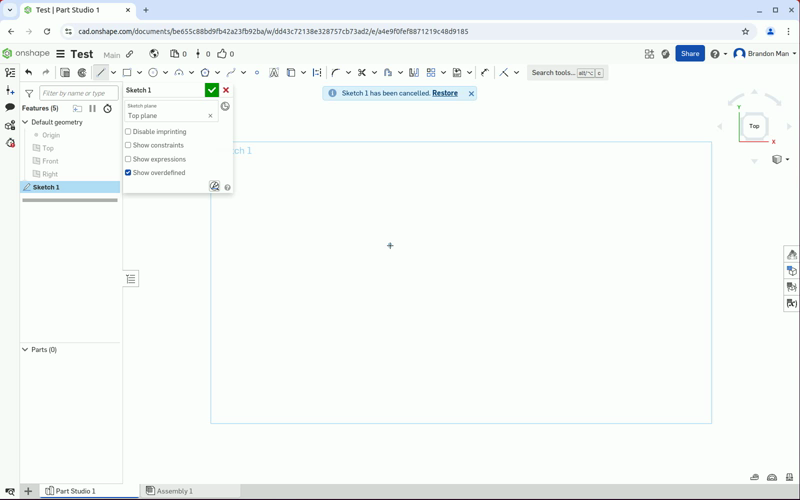
key_down(shift)
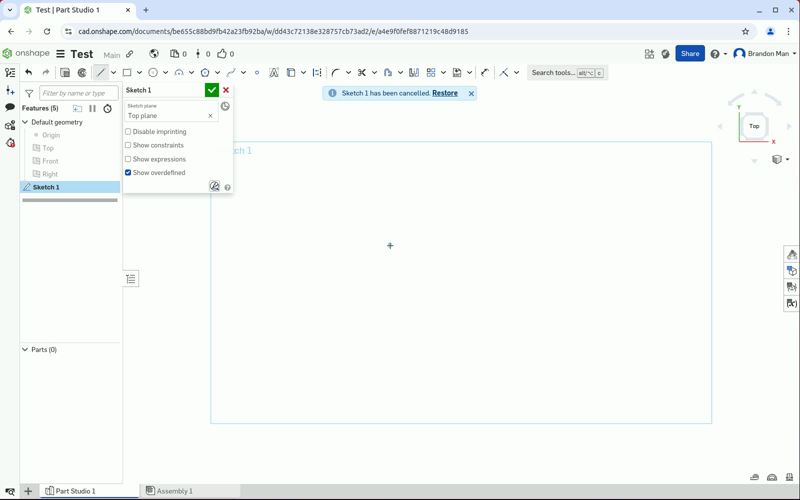
mouse_move(465, 245)
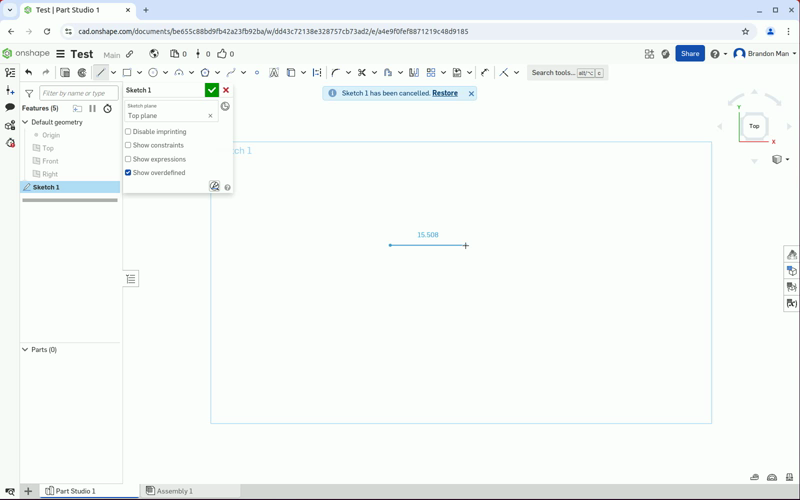
click(465, 245)
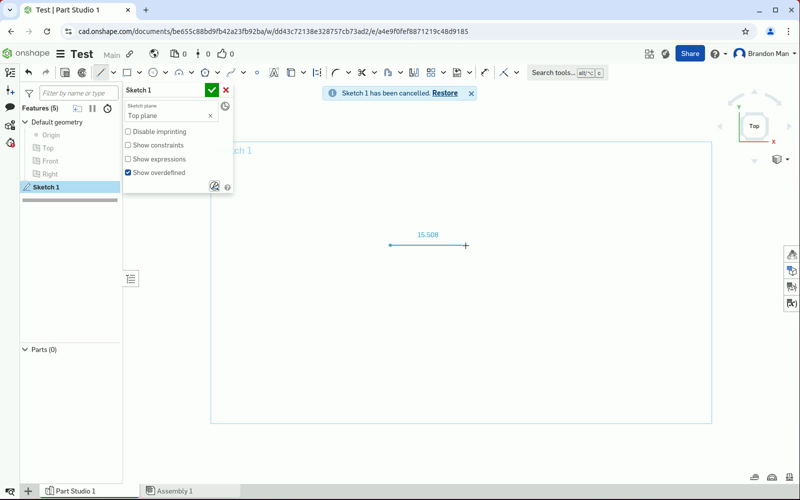
key_up(shift)
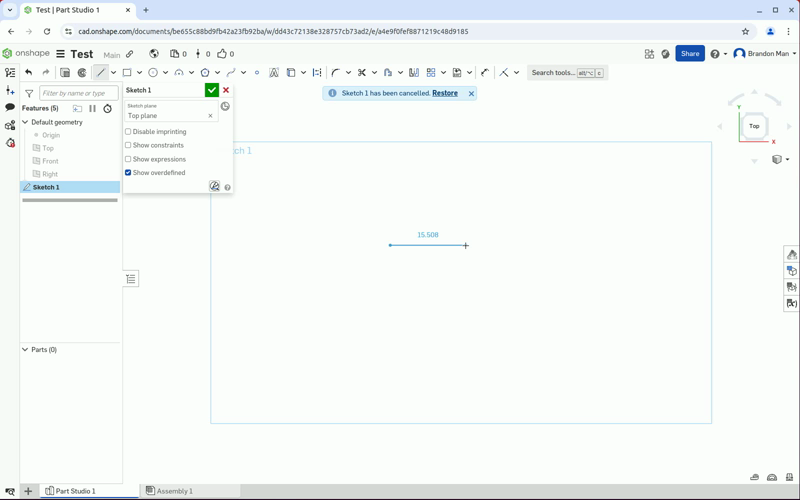
key_down(shift)
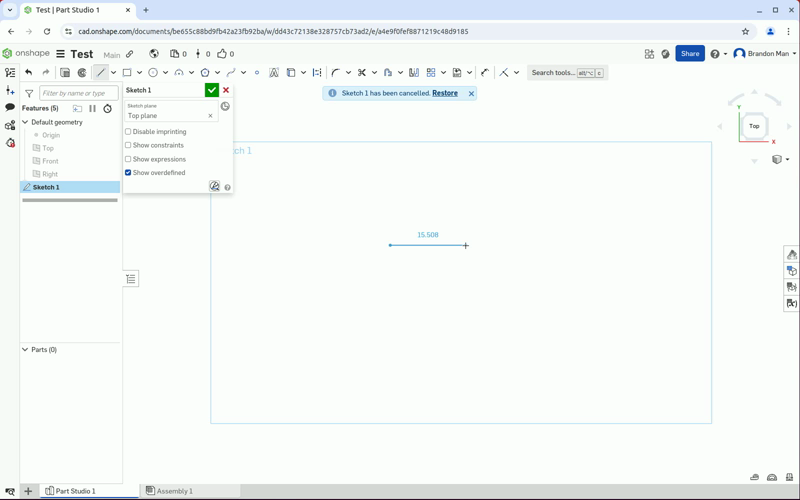
mouse_move(495, 245)
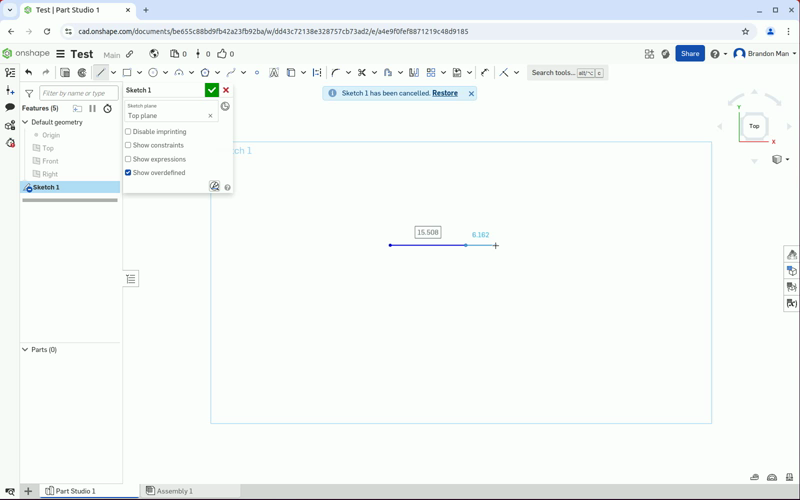
mouse_move(465, 219)
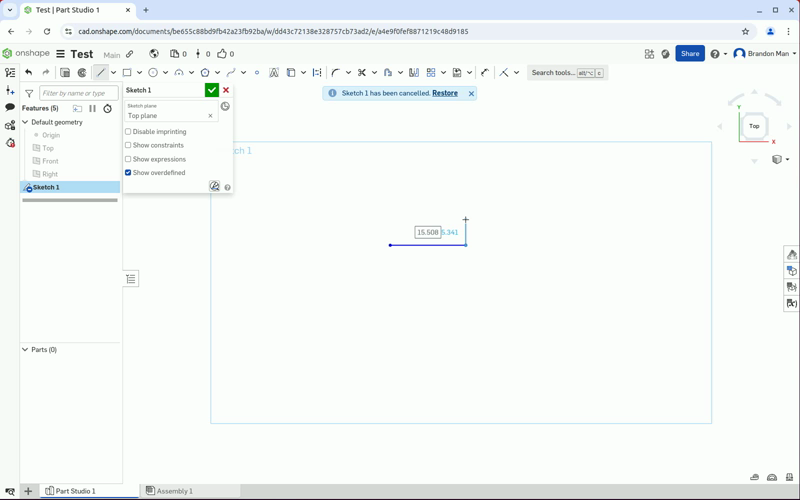
click(465, 219)
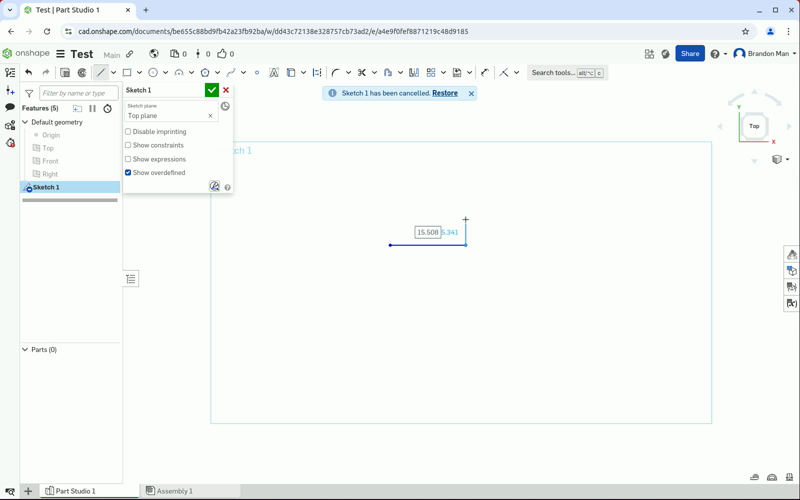
key_up(shift)
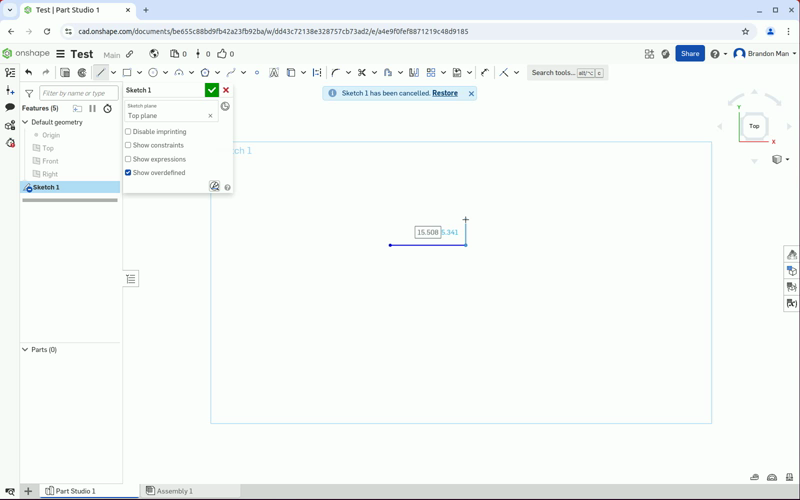
key_down(shift)
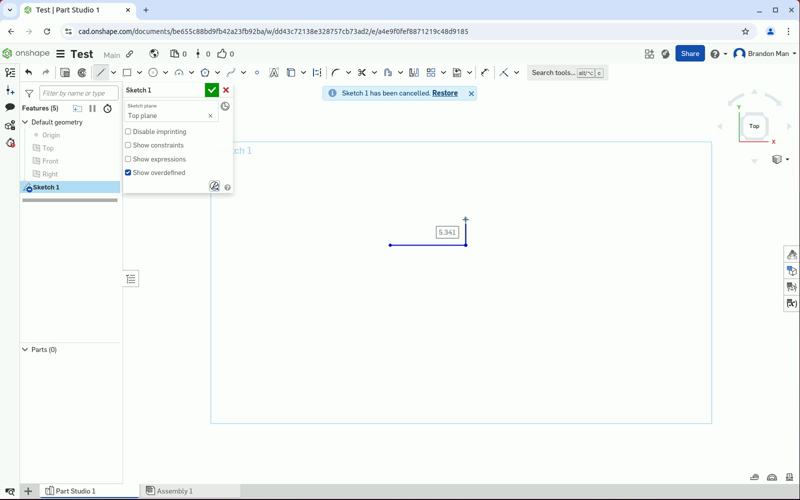
mouse_move(495, 219)
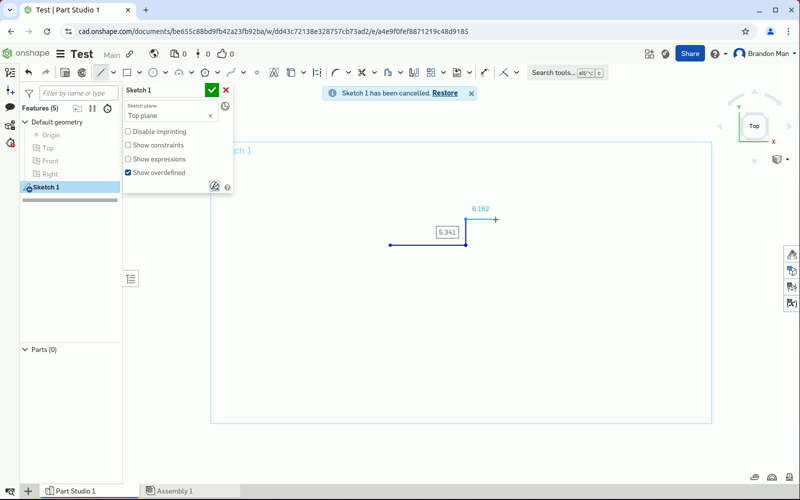
mouse_move(451, 219)
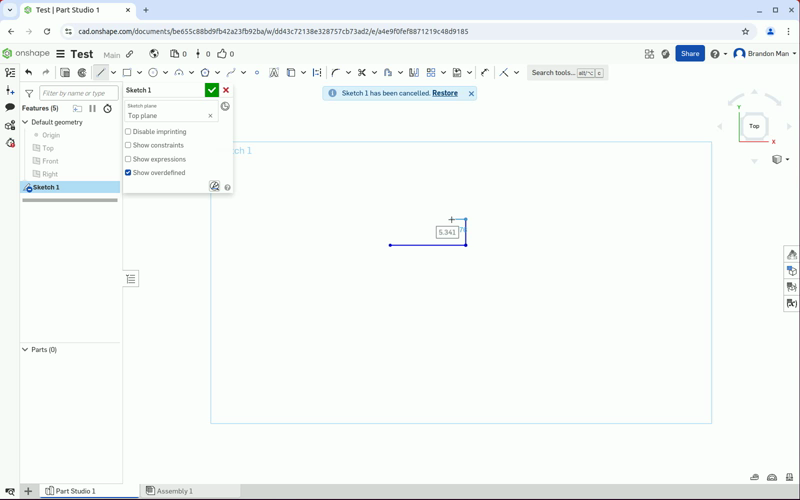
click(451, 219)
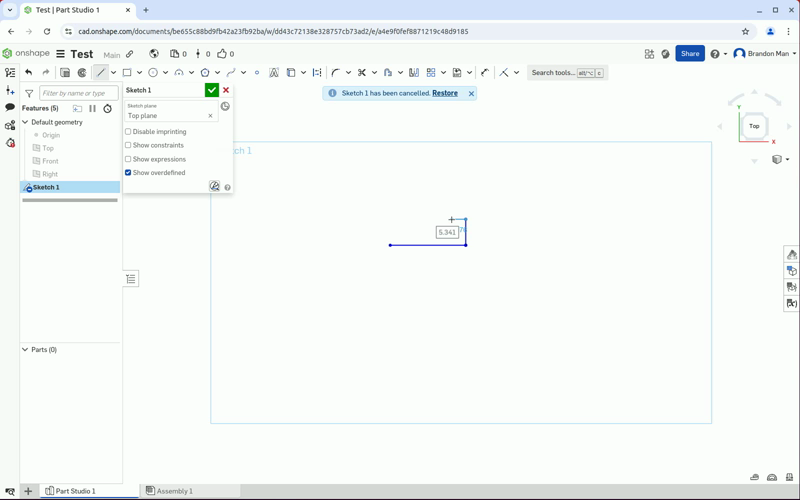
key_up(shift)
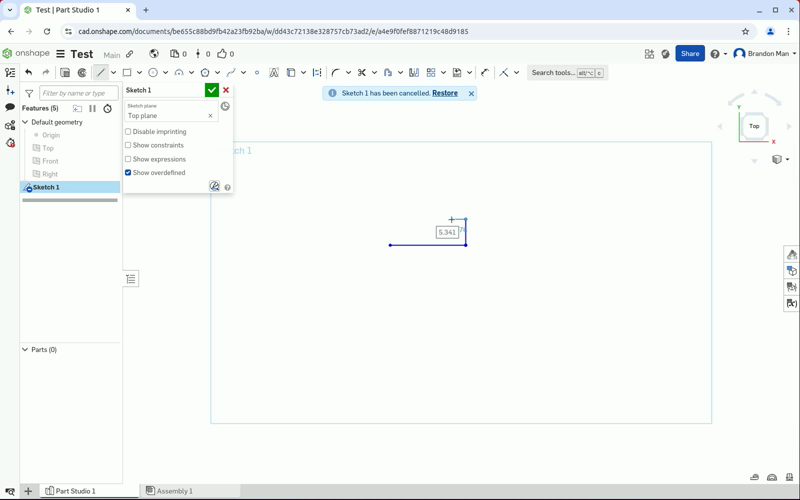
key_down(shift)
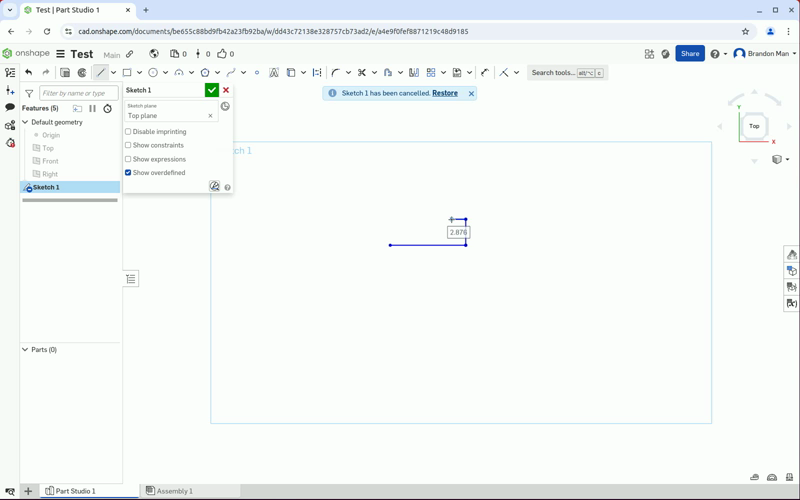
mouse_move(481, 219)
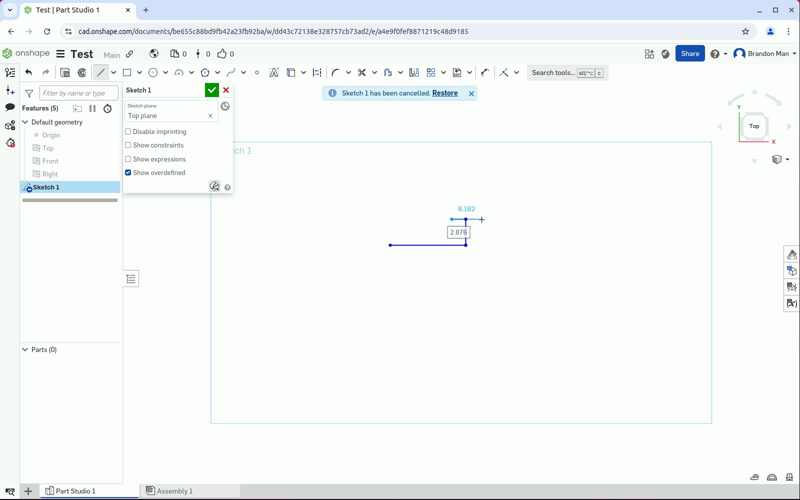
mouse_move(451, 196)
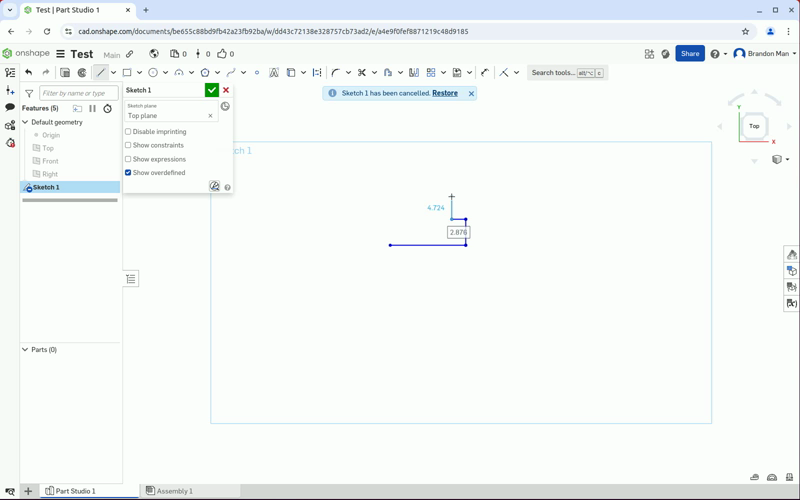
click(451, 196)
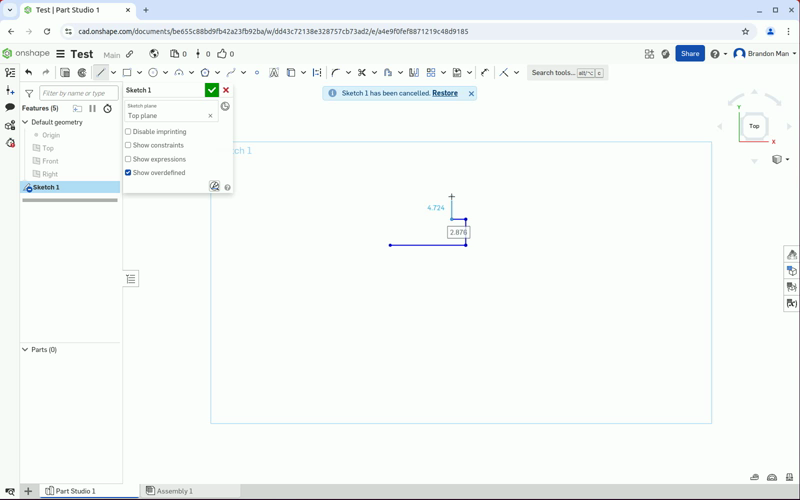
key_up(shift)
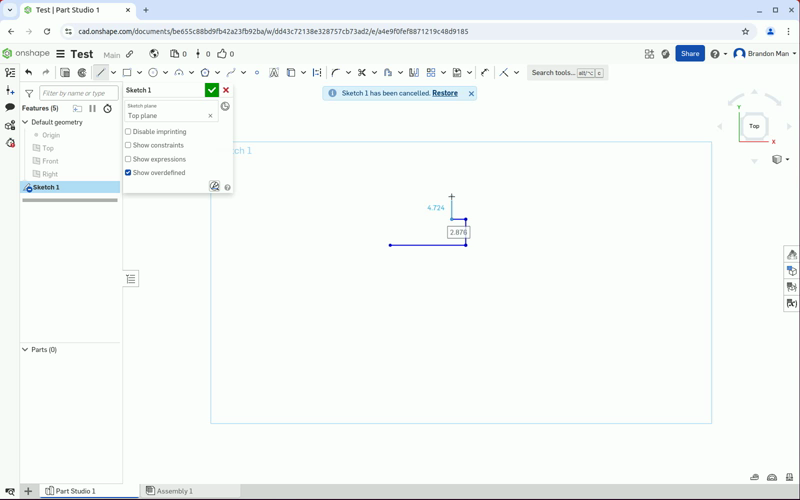
key_down(shift)
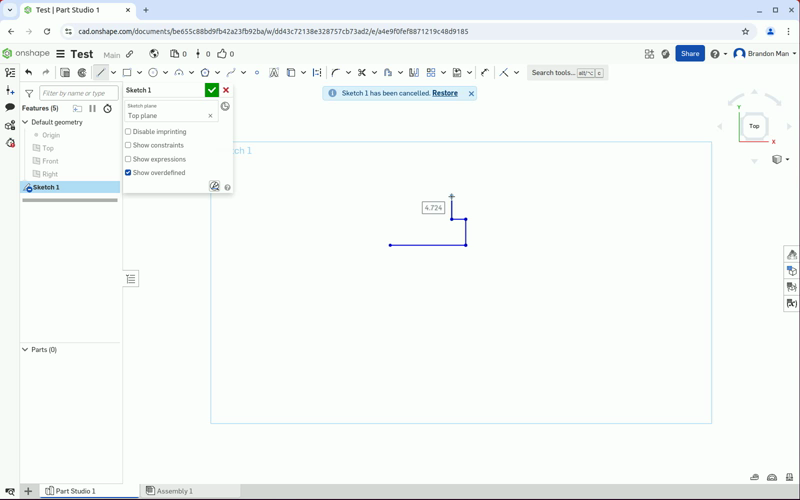
mouse_move(481, 196)
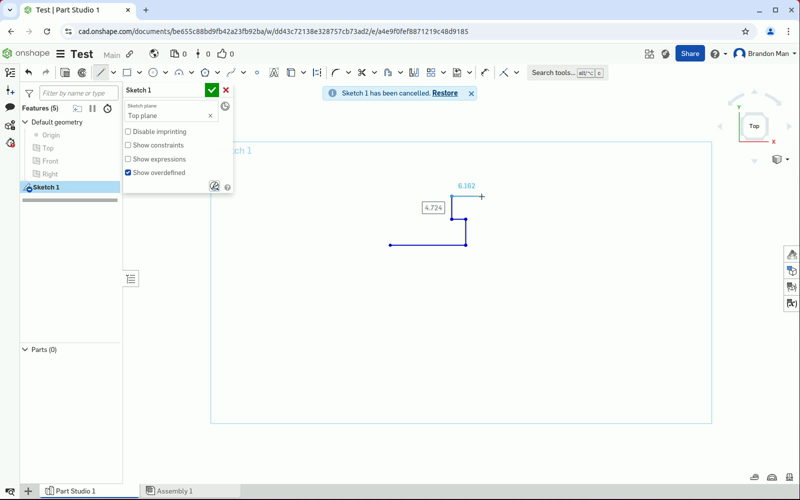
mouse_move(465, 196)
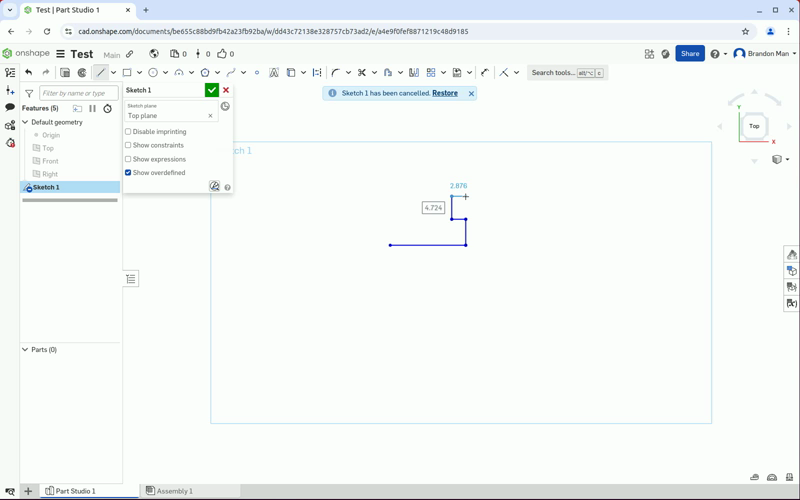
click(465, 196)
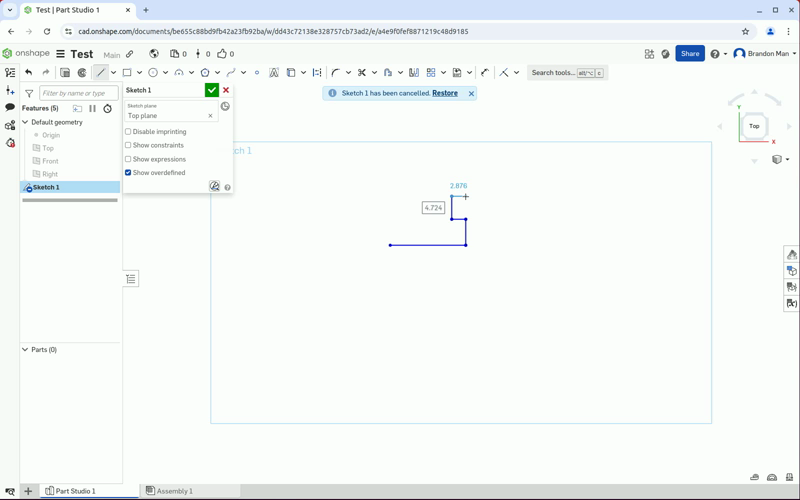
key_up(shift)
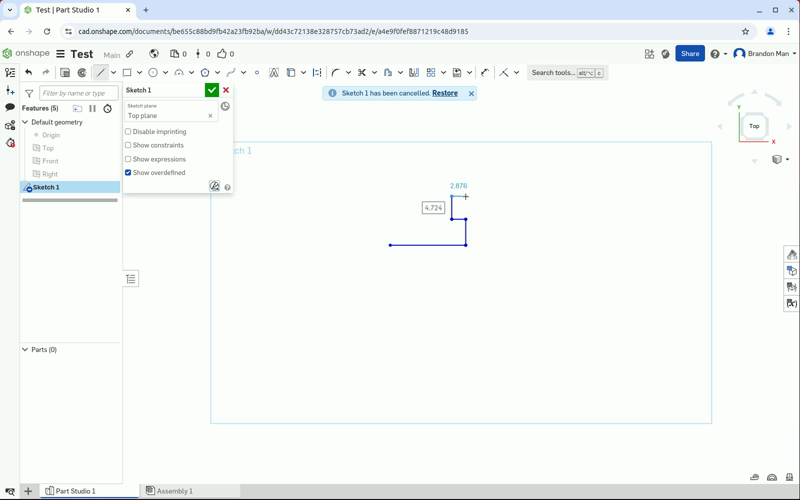
key_down(shift)
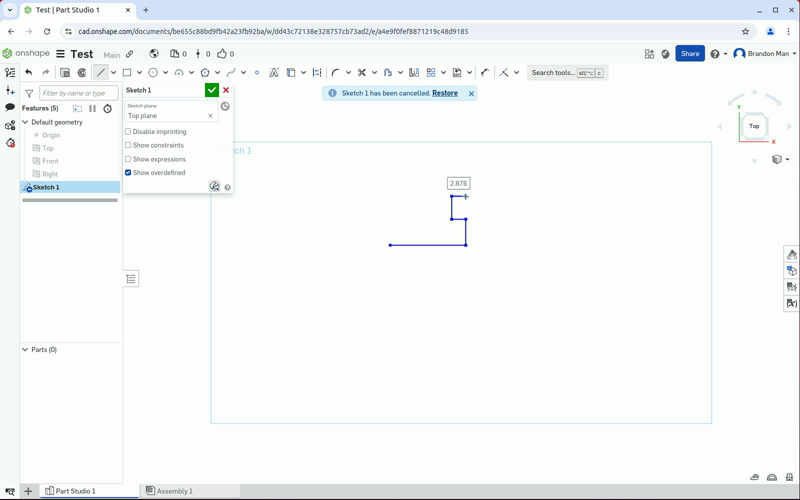
mouse_move(495, 196)
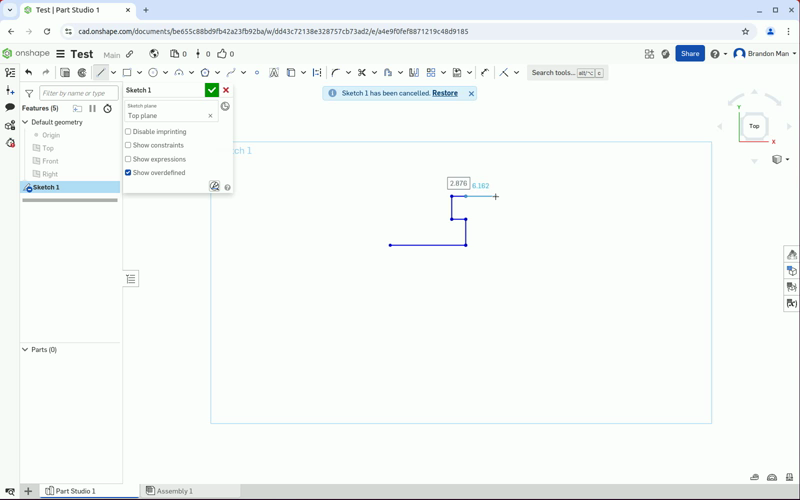
mouse_move(465, 170)
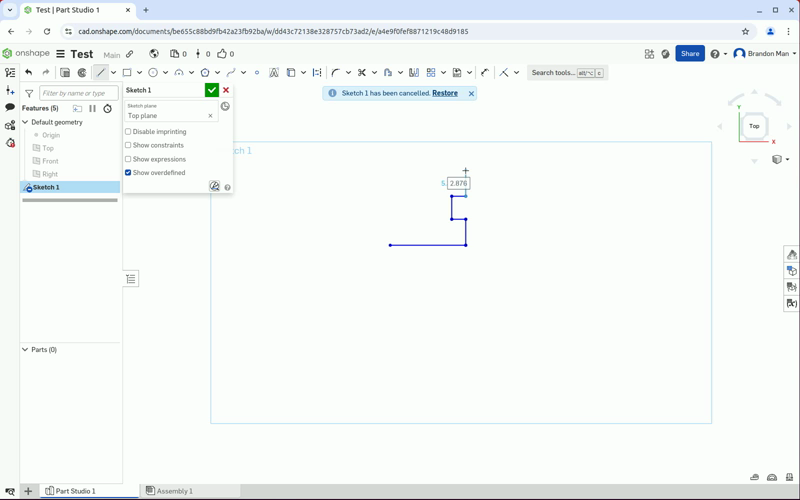
click(465, 170)
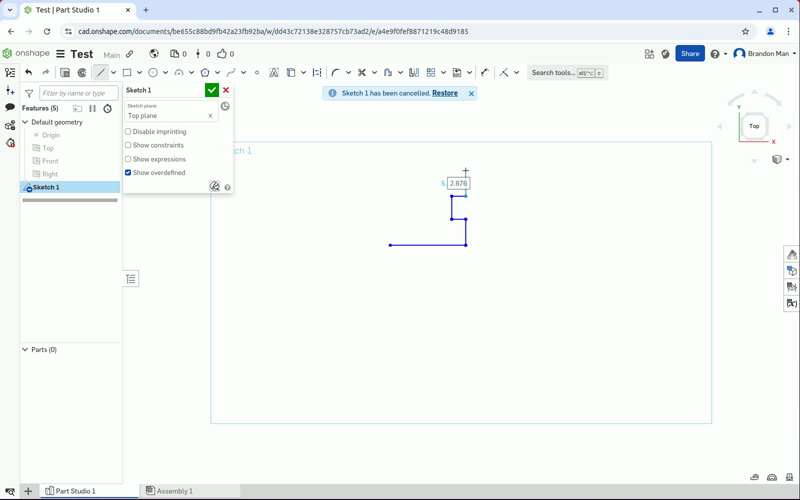
key_up(shift)
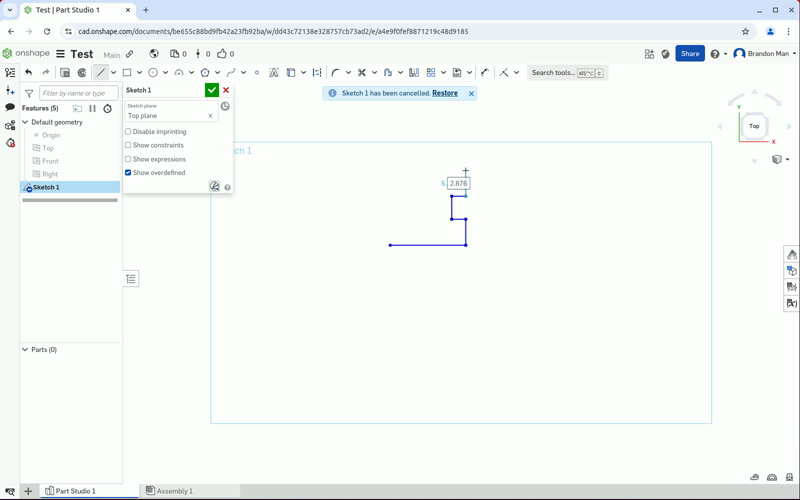
key_down(shift)
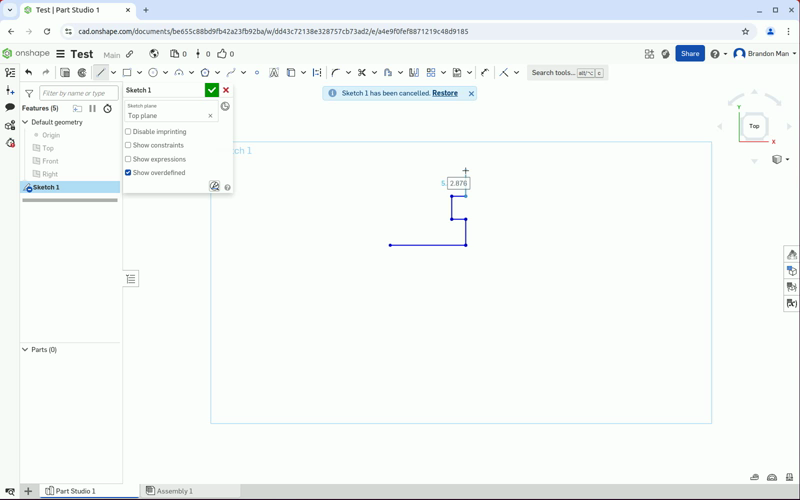
mouse_move(390, 170)
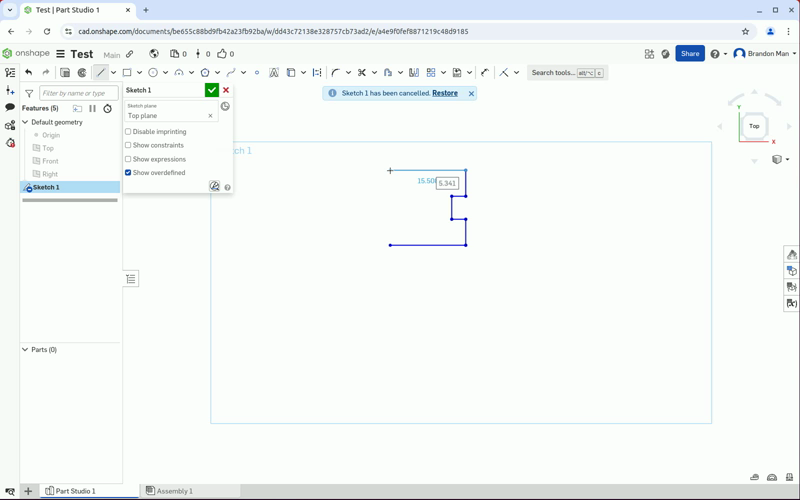
click(390, 170)
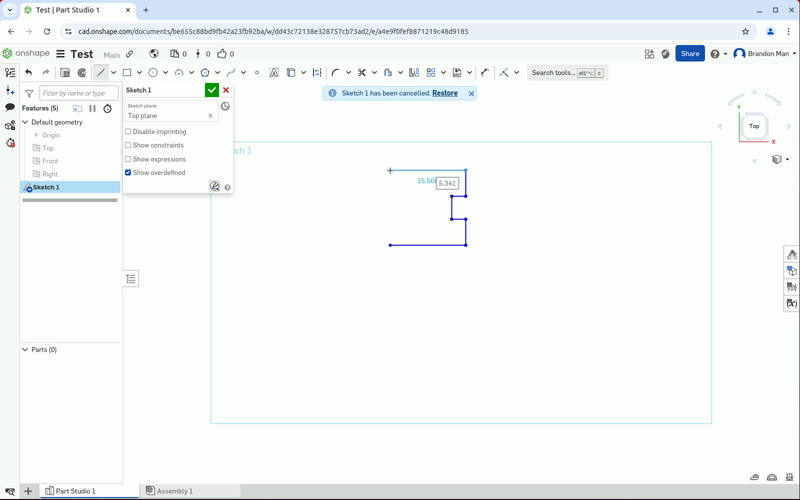
key_up(shift)
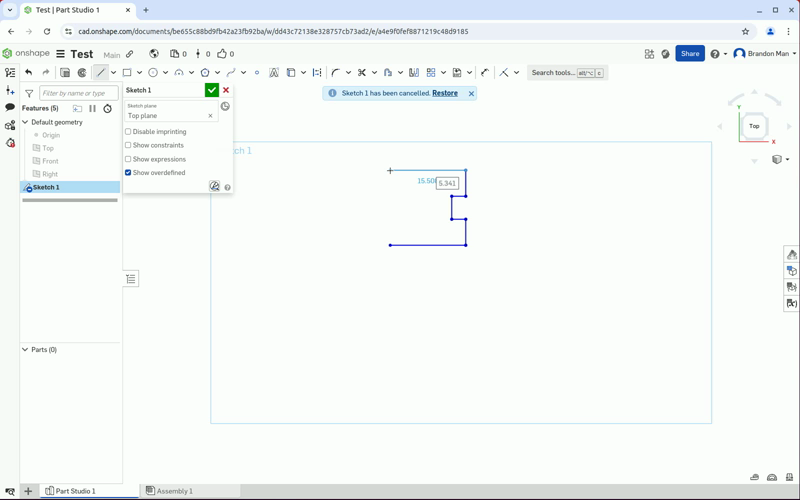
key_down(shift)
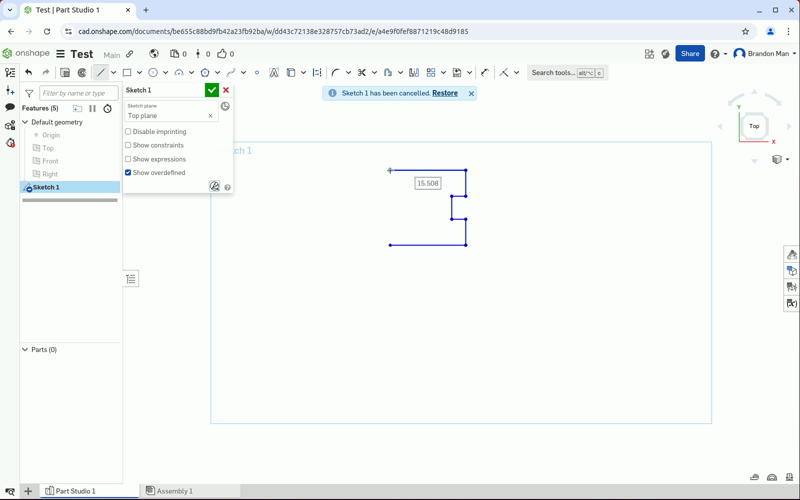
mouse_move(420, 170)
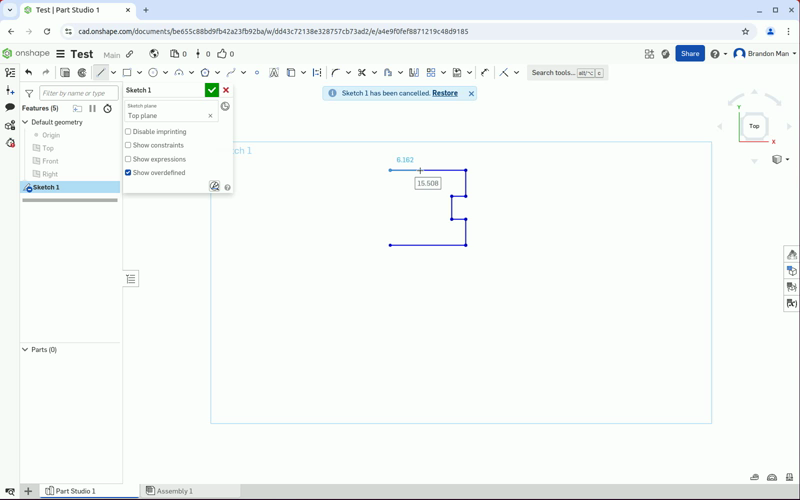
mouse_move(390, 196)
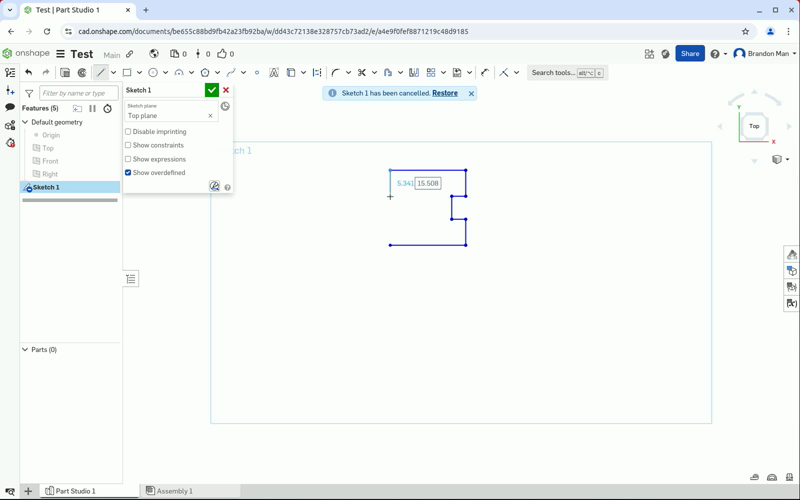
click(390, 196)
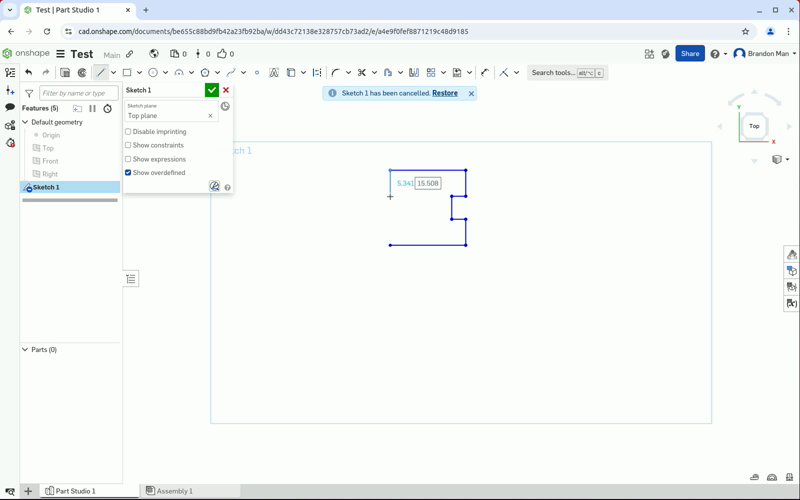
key_up(shift)
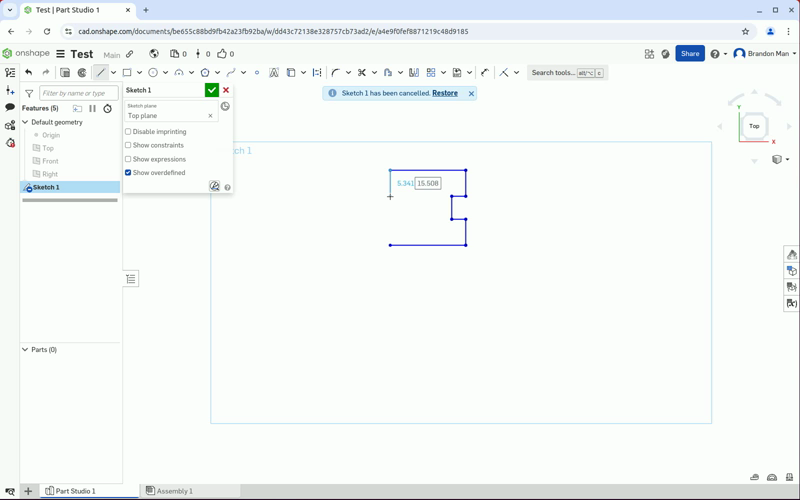
key_down(shift)
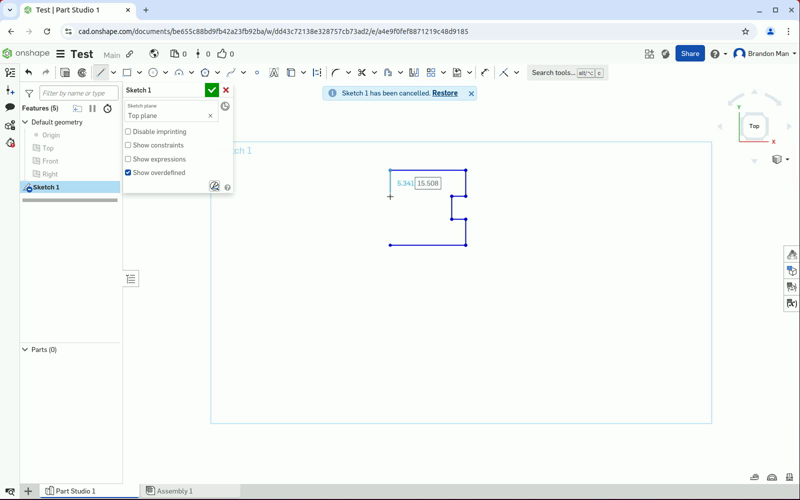
mouse_move(420, 196)
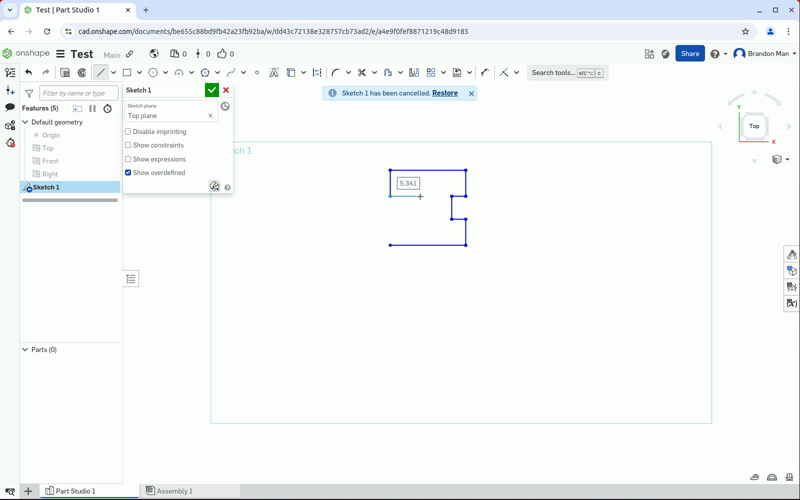
mouse_move(404, 196)
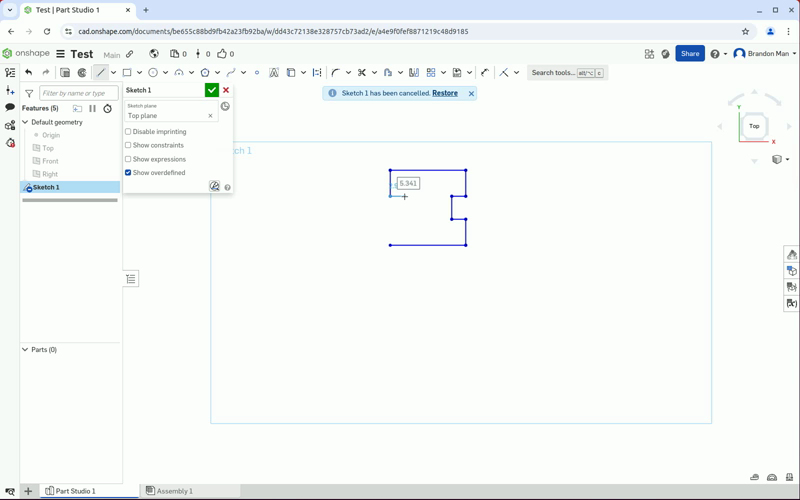
click(404, 196)
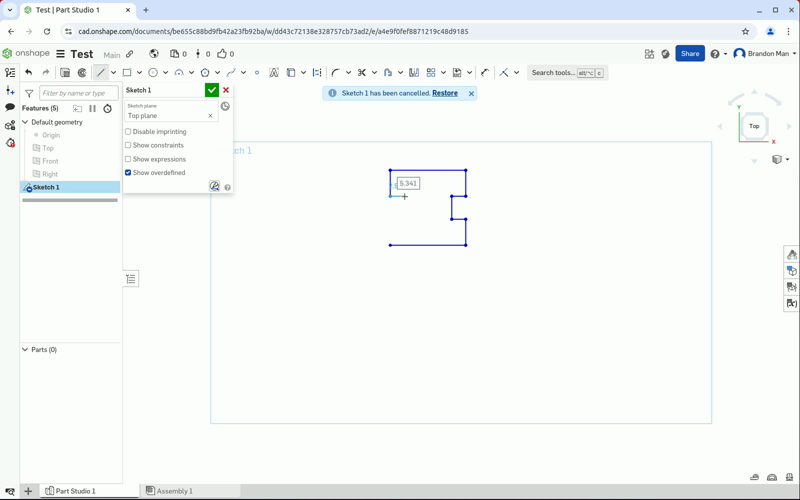
key_up(shift)
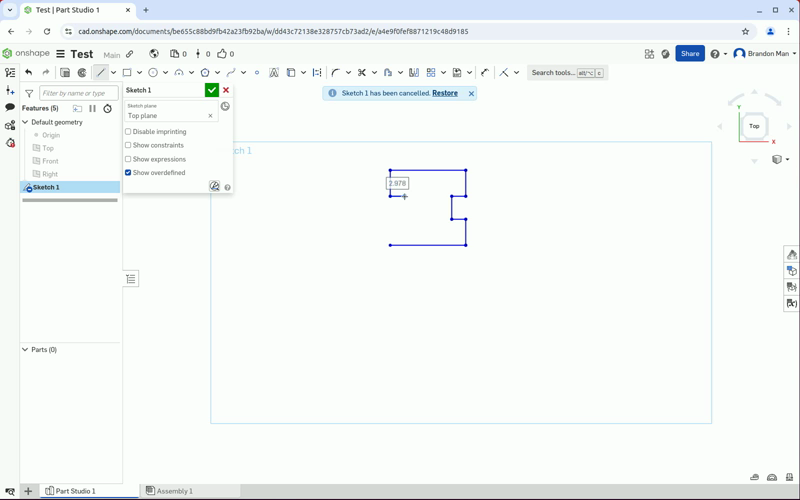
key_down(shift)
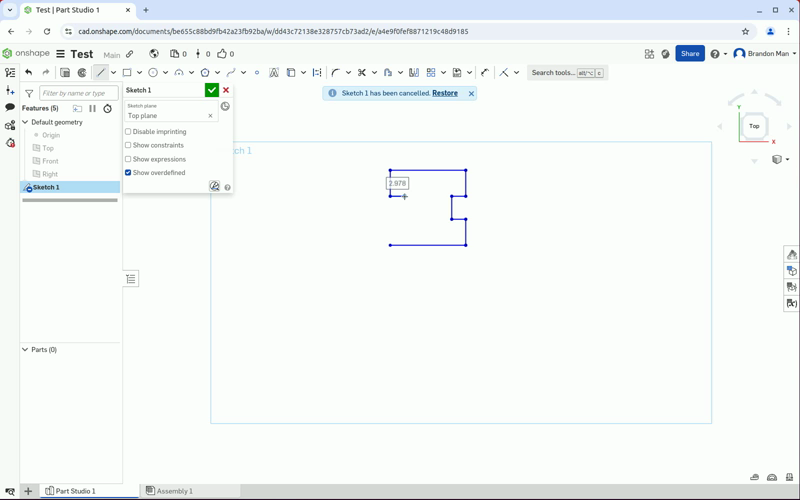
mouse_move(434, 196)
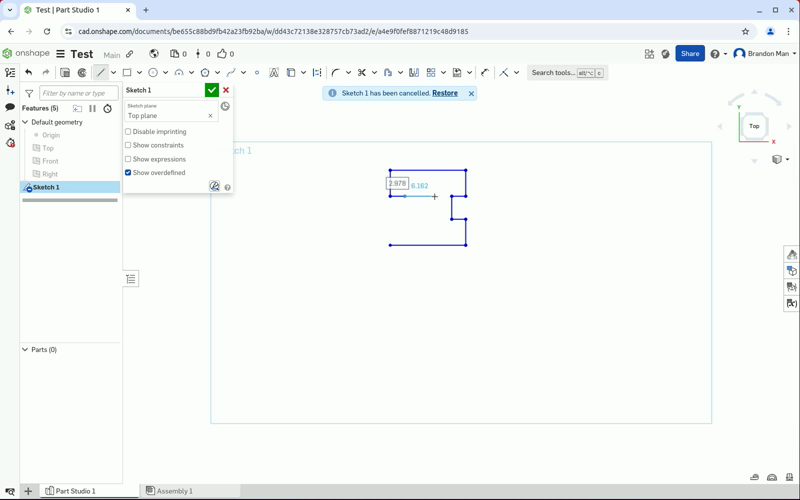
mouse_move(404, 219)
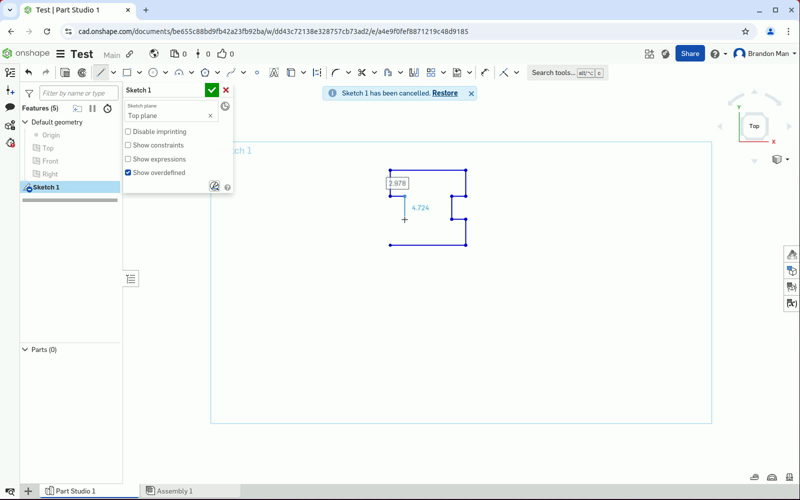
click(404, 219)
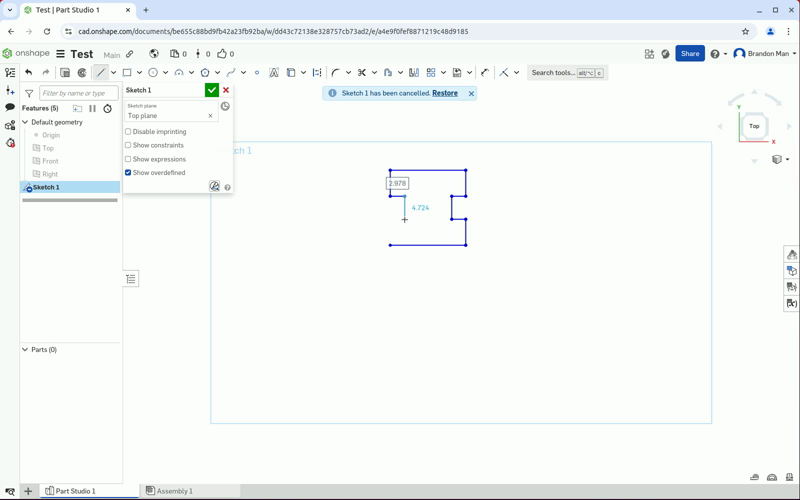
key_up(shift)
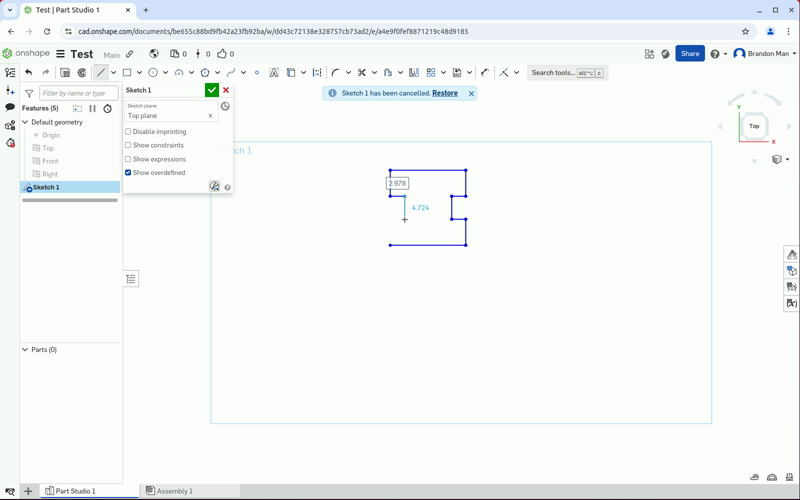
key_down(shift)
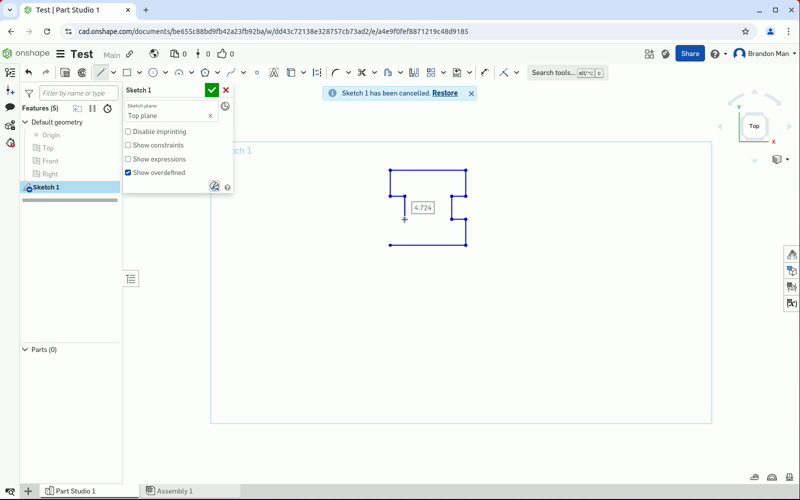
mouse_move(434, 219)
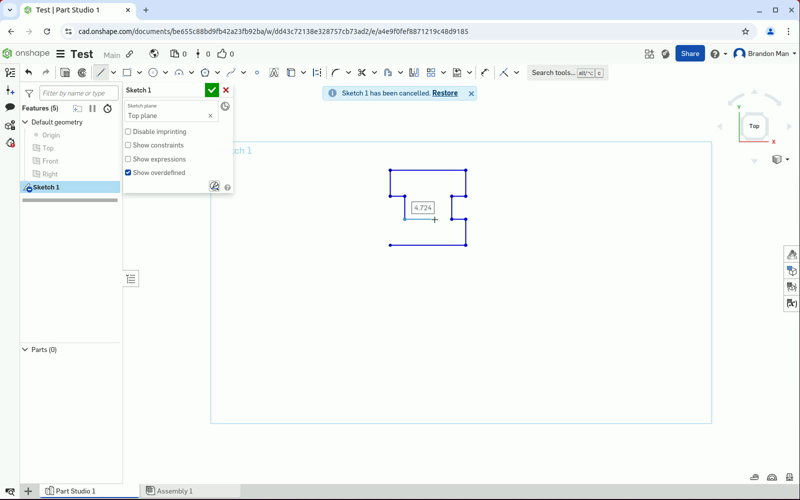
mouse_move(390, 219)
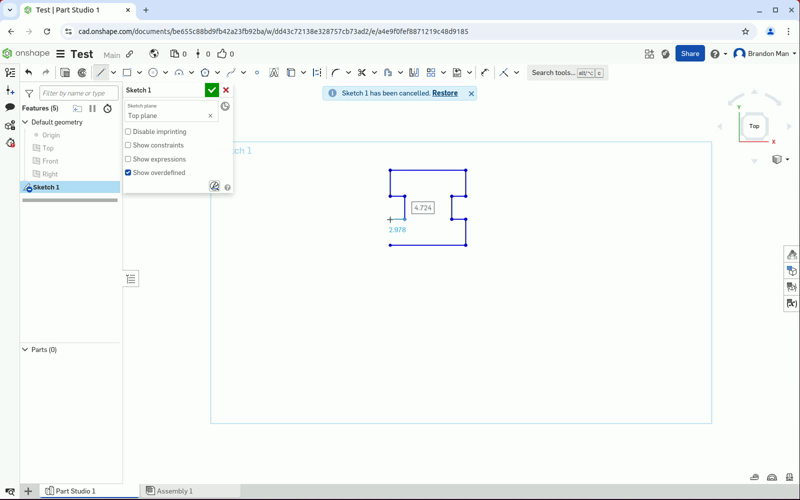
click(390, 219)
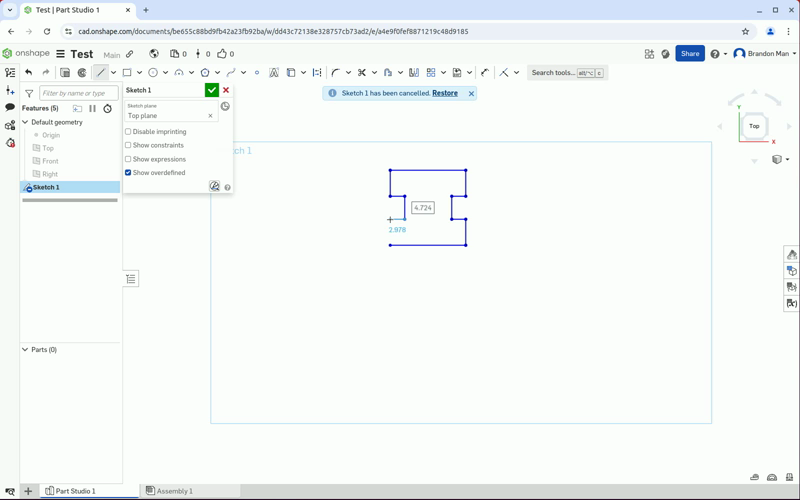
key_up(shift)
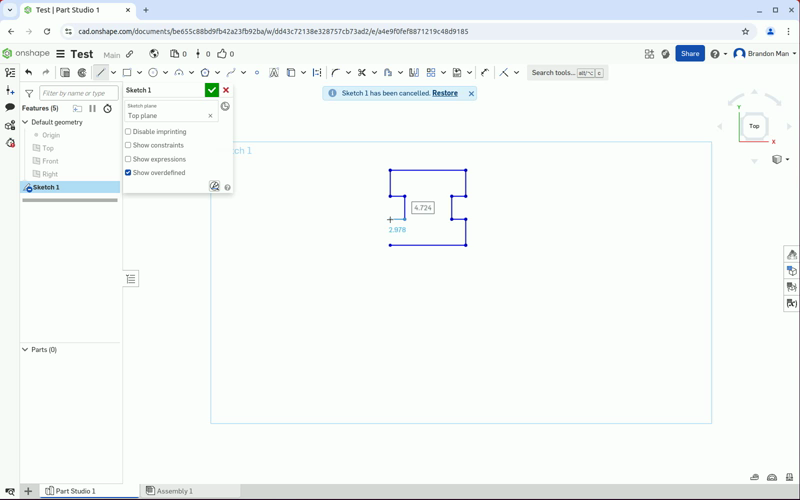
mouse_move(420, 219)
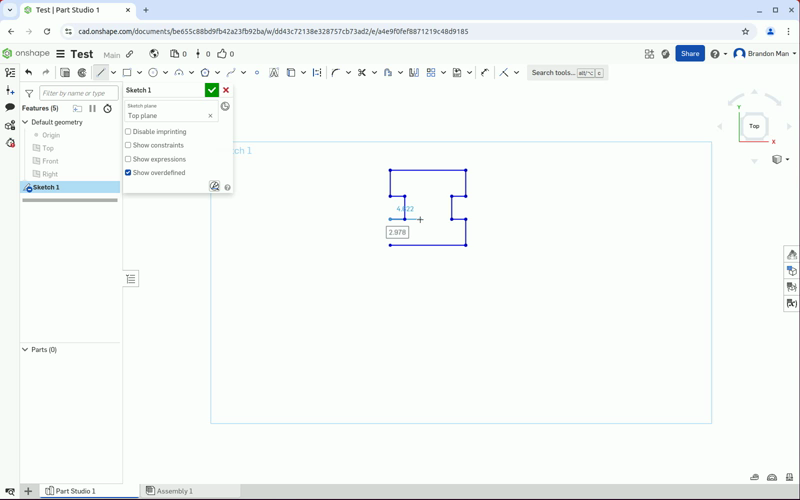
key_down(shift)
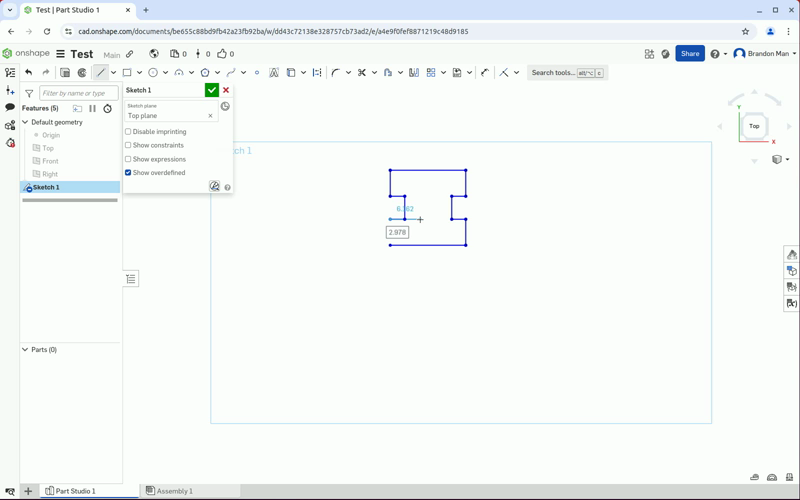
mouse_move(390, 245)
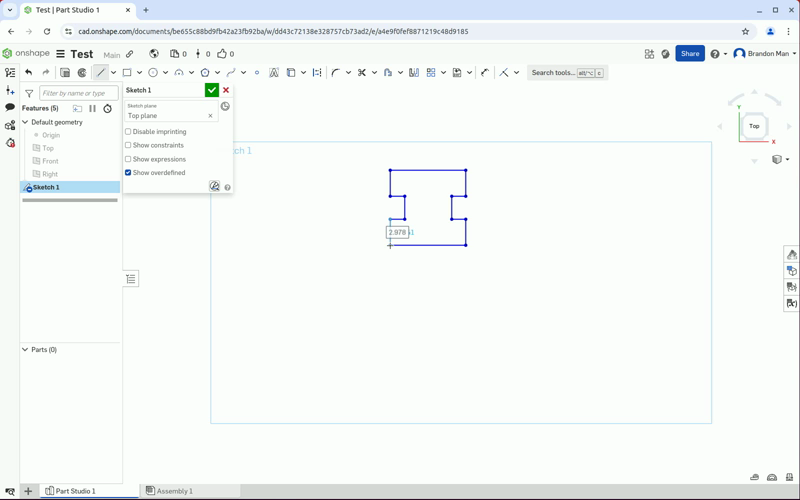
key_up(shift)
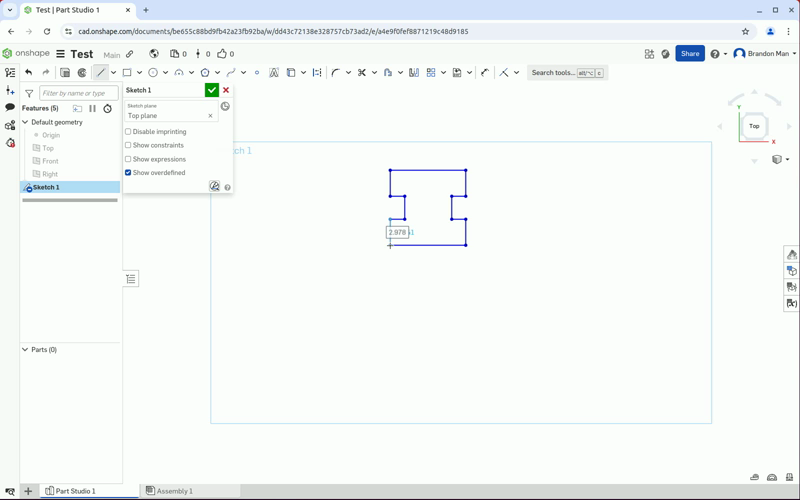
click(390, 245)
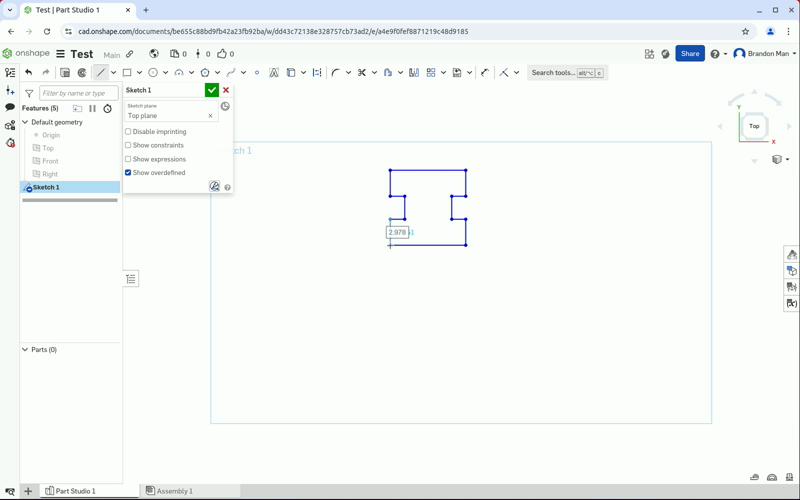
key(esc)
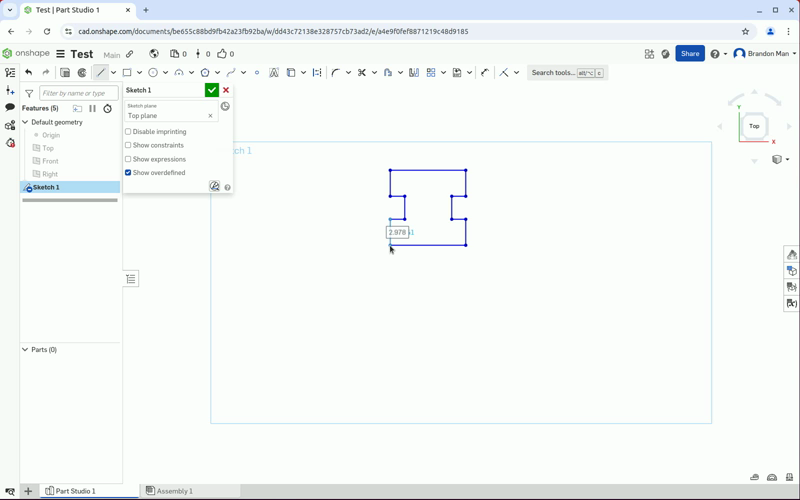
key(c)
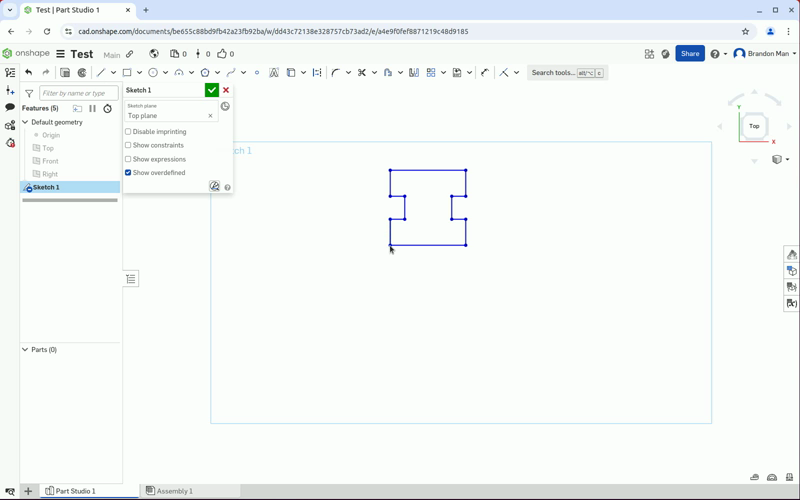
key_down(shift)
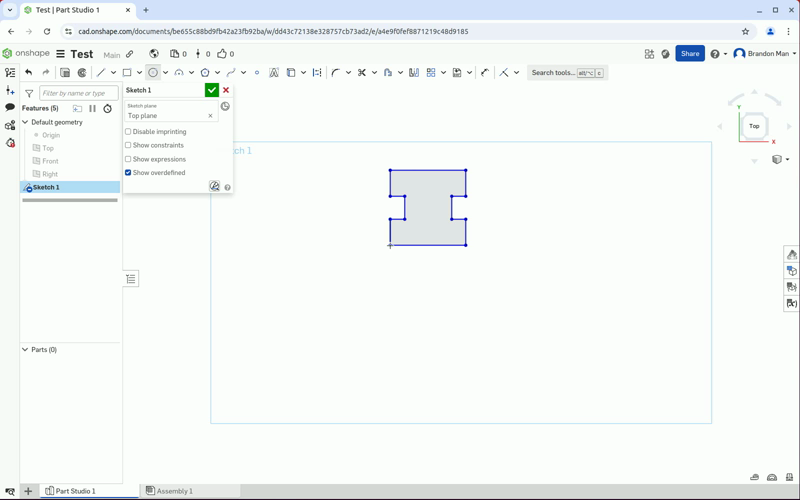
mouse_move(428, 207)
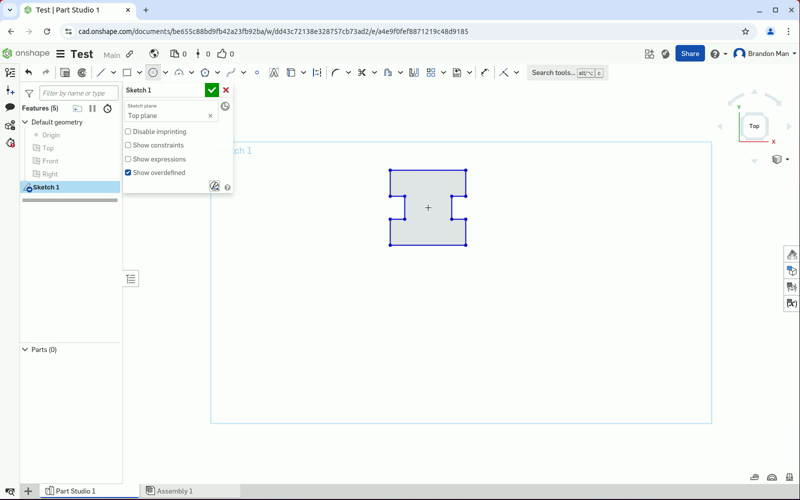
click(428, 207)
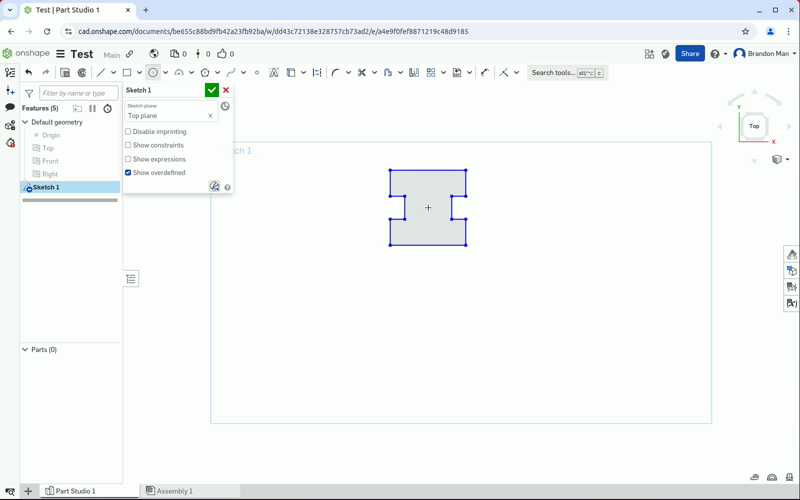
key_up(shift)
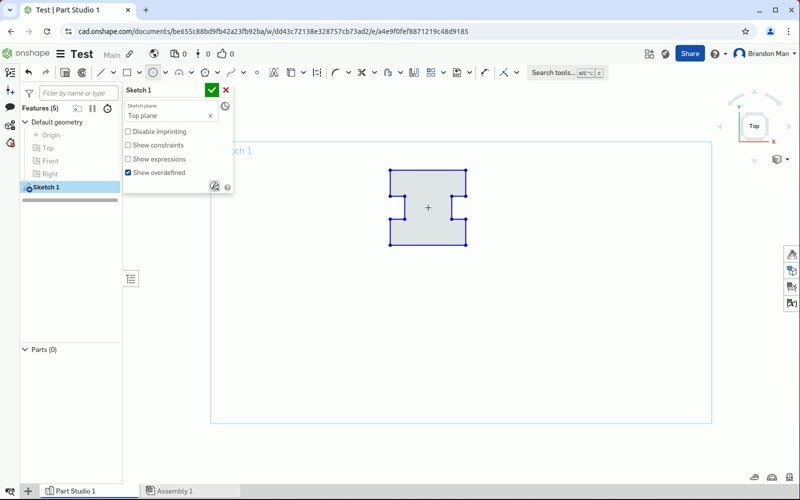
mouse_move(437, 207)
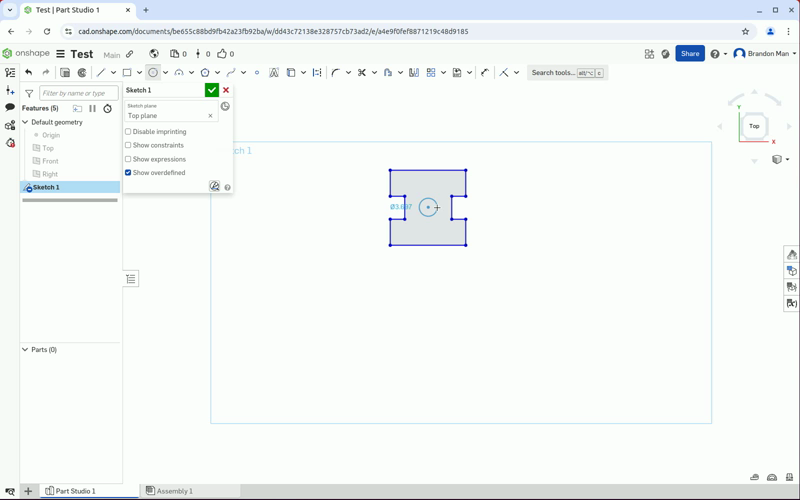
click(437, 207)
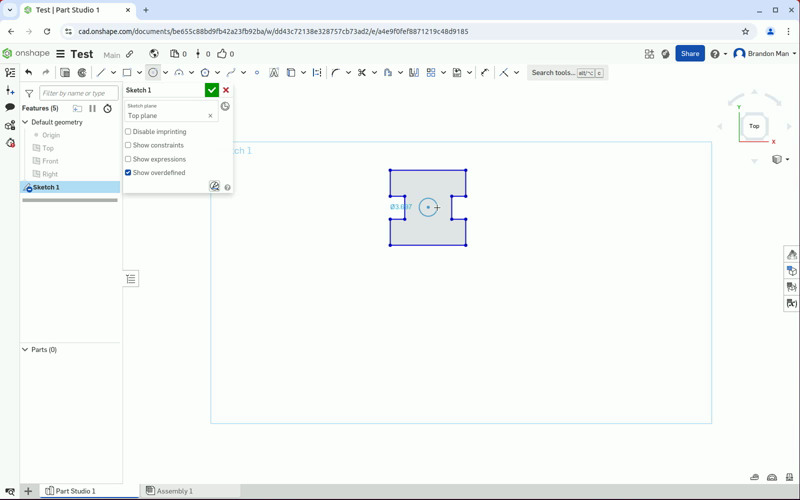
key(esc)
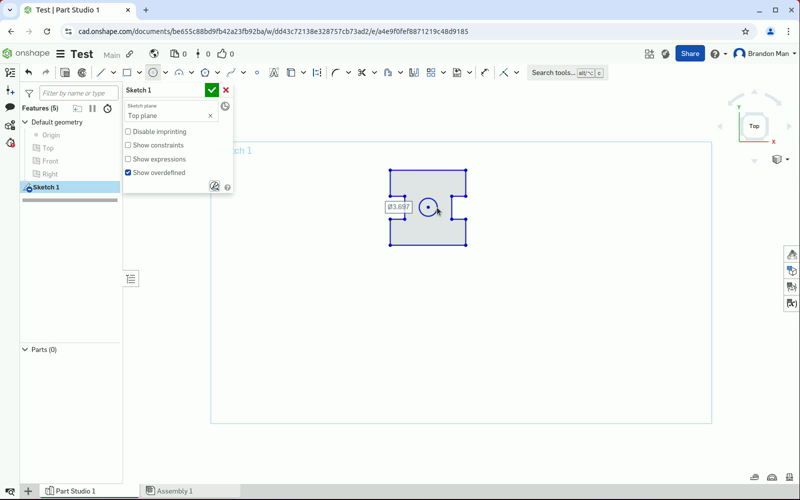
mouse_move(394, 228)
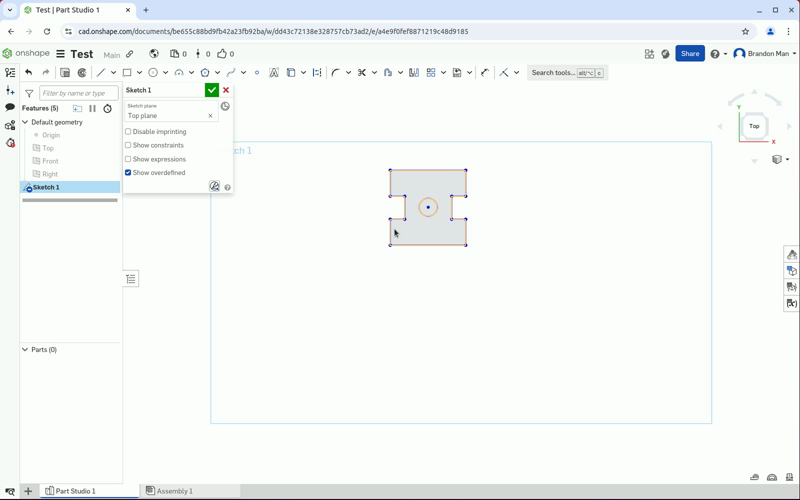
click(394, 228)
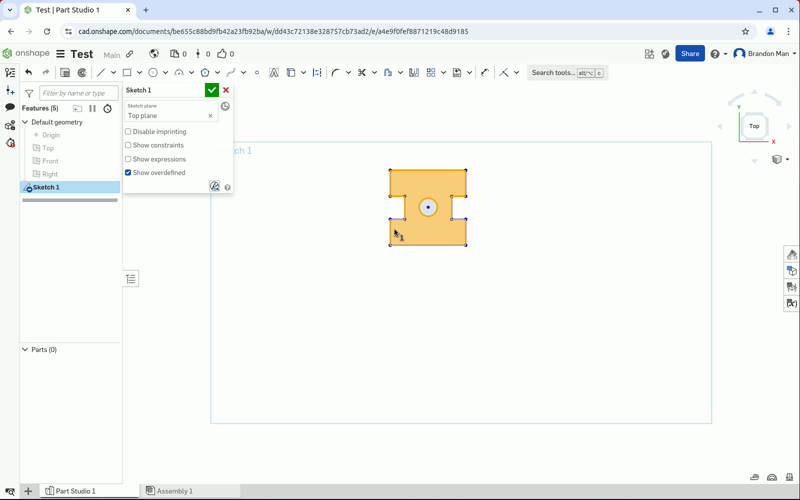
mouse_move(73, 352)
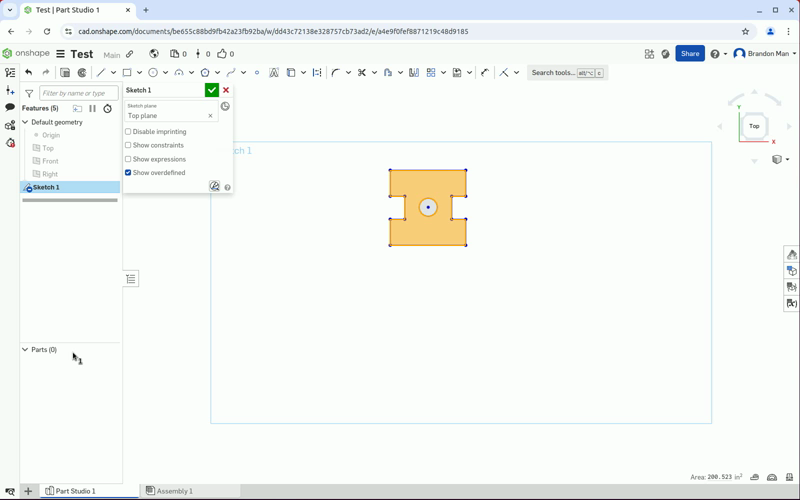
key(shift+y)
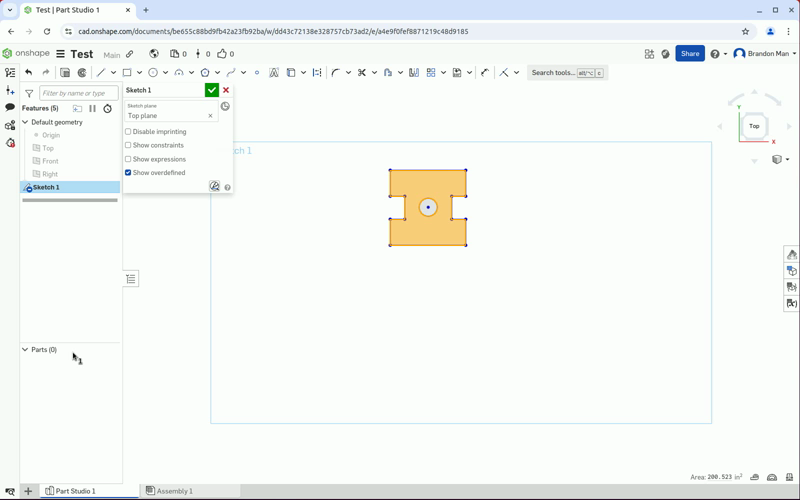
key(shift+e)
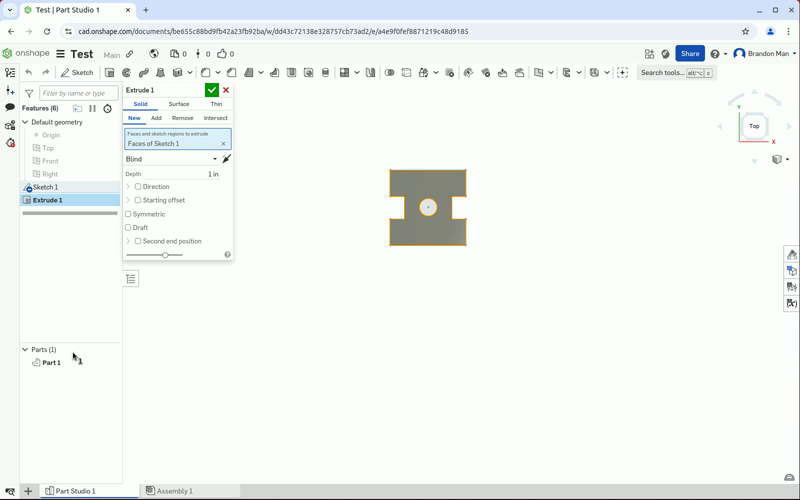
mouse_move(143, 106)
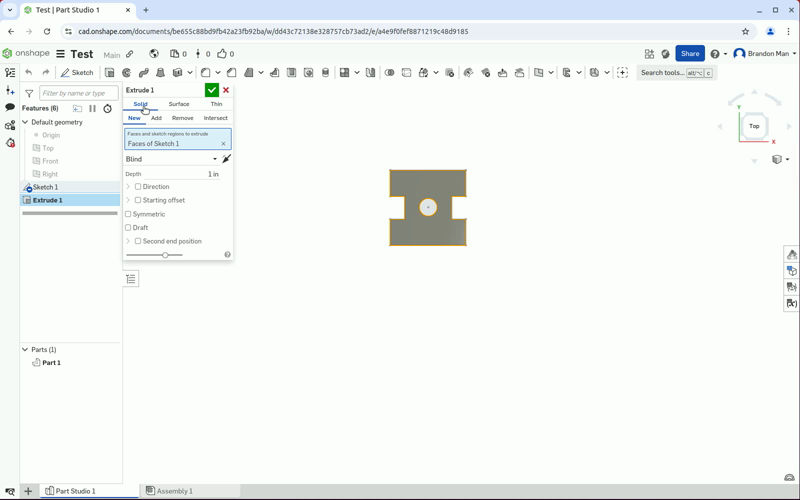
click(143, 106)
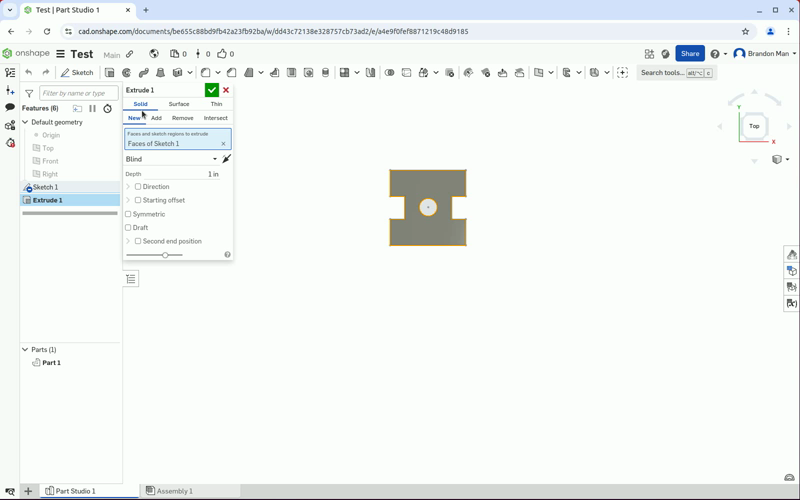
mouse_move(137, 120)
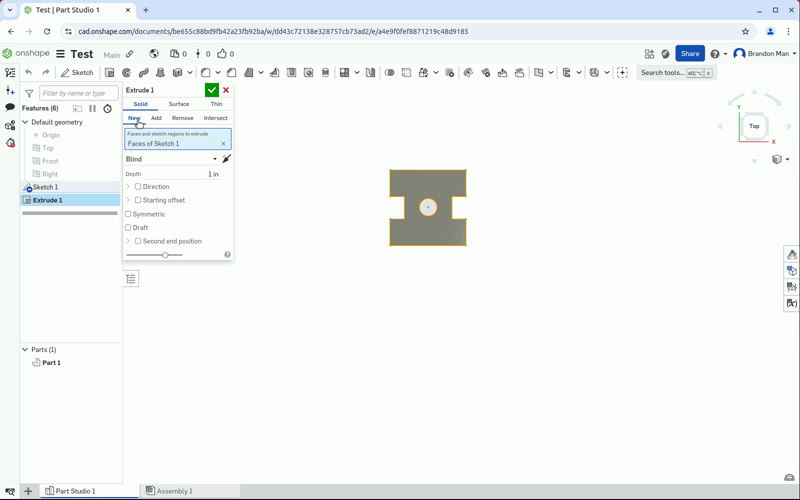
click(137, 120)
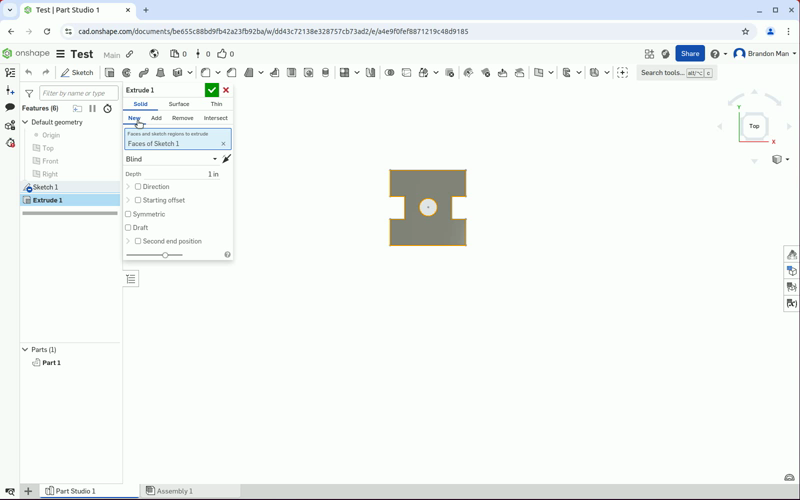
key(tab, 4)
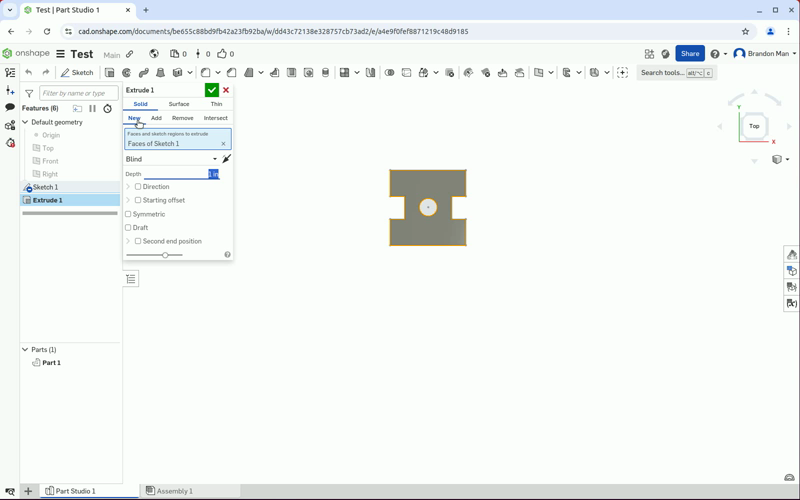
text(3.851)
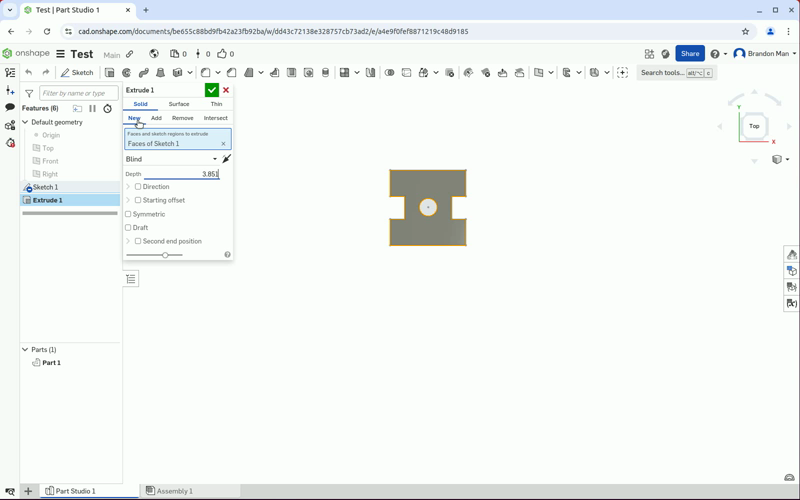
key(enter)
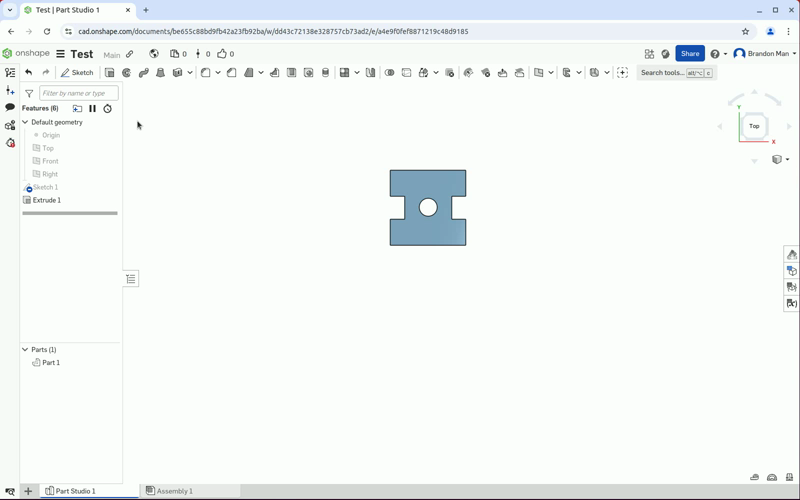
key(shift+h)
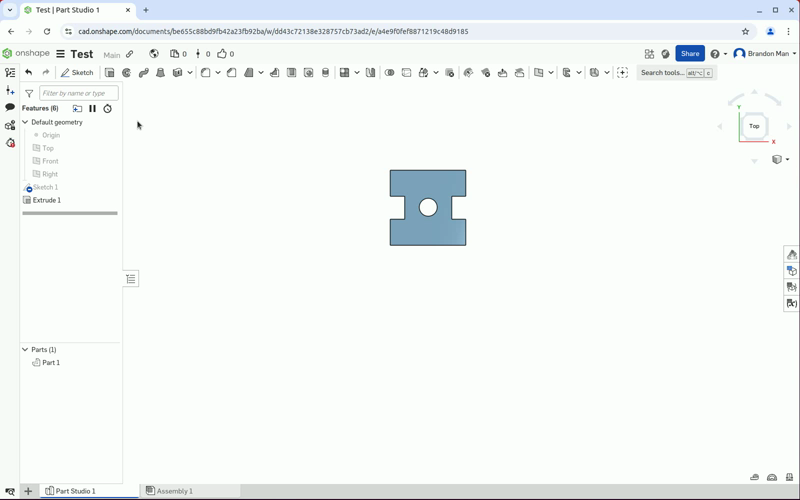
key(shift+h)
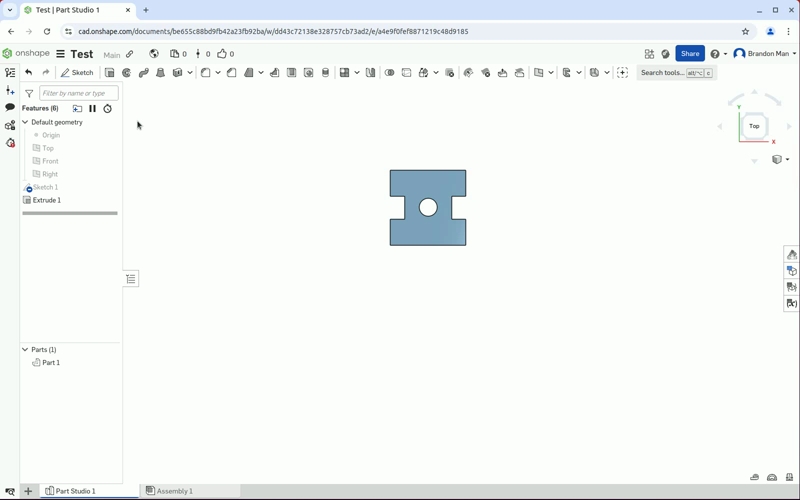
mouse_move(73, 189)
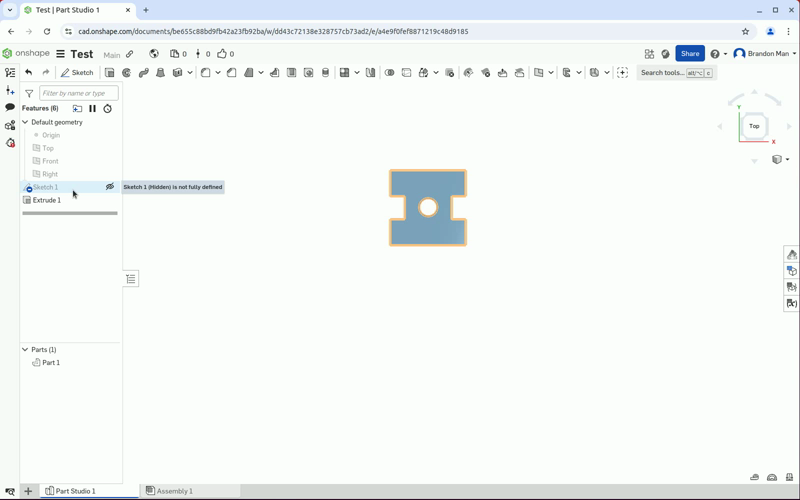
click(73, 189)
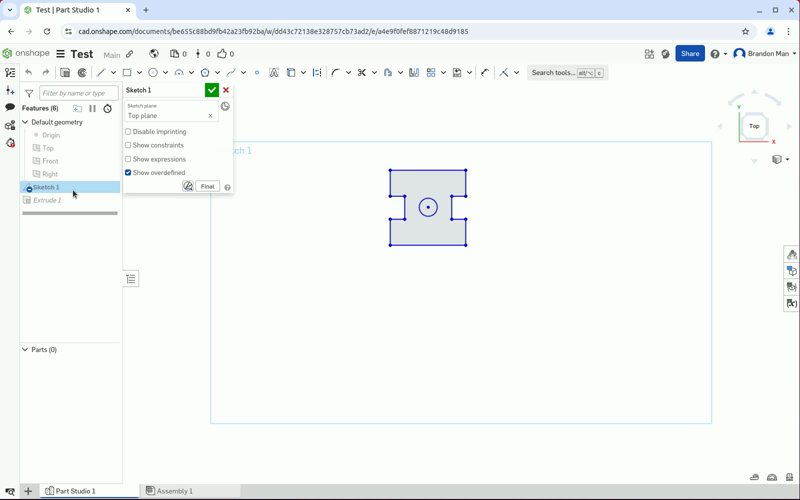
mouse_move(229, 92)
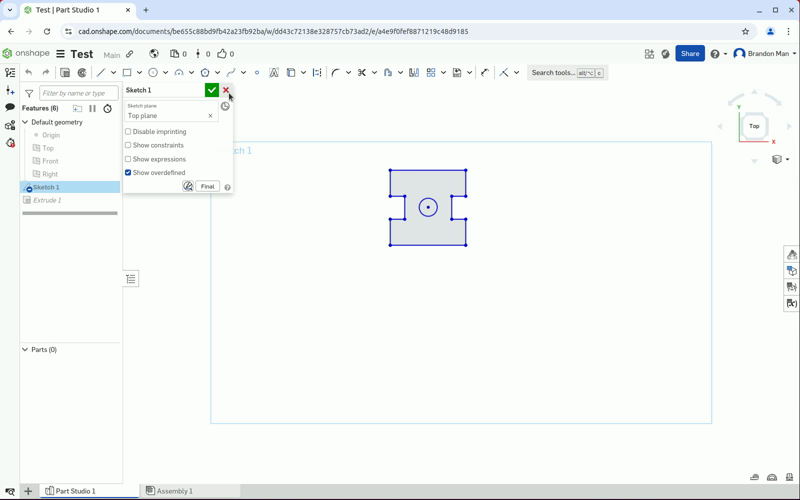
click(229, 92)
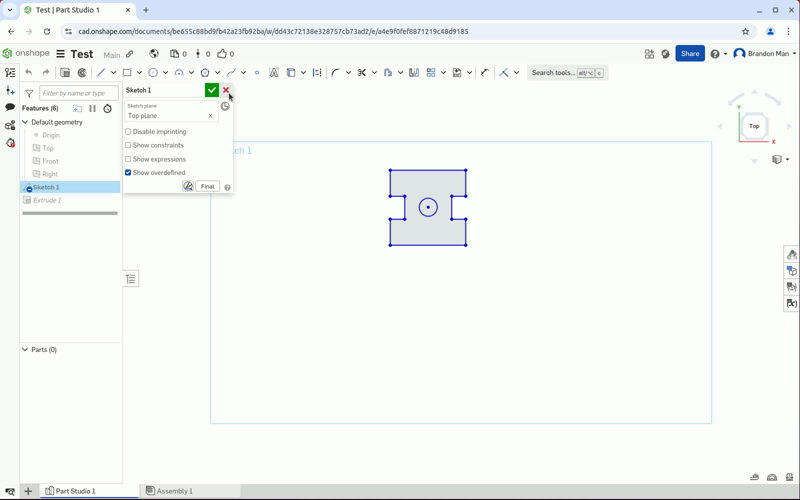
key(shift+s)
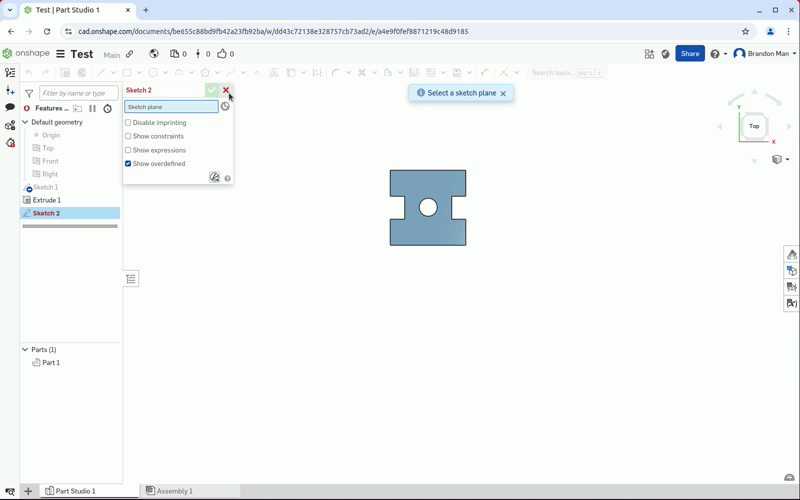
mouse_move(73, 150)
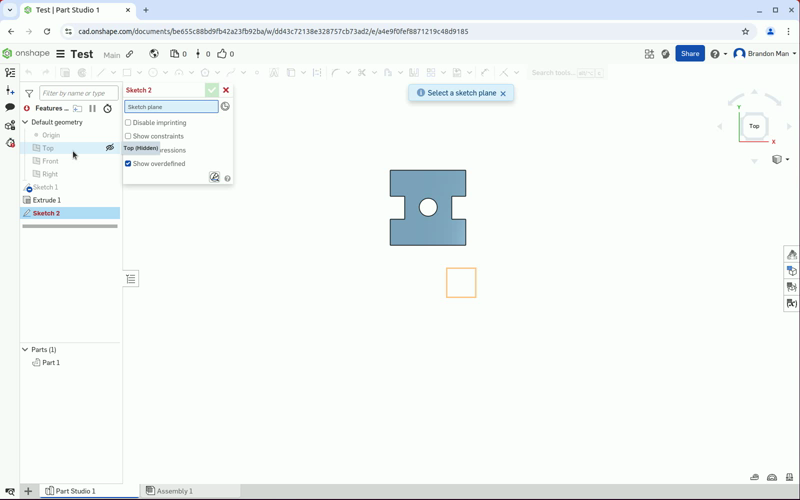
click(73, 150)
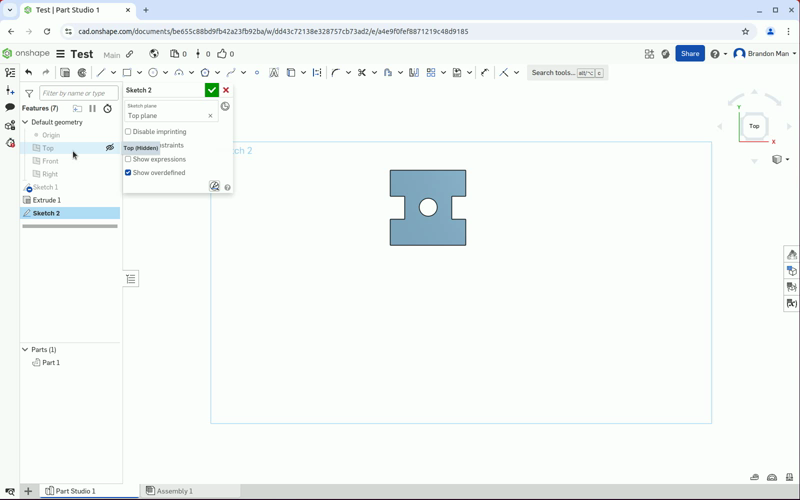
mouse_move(73, 352)
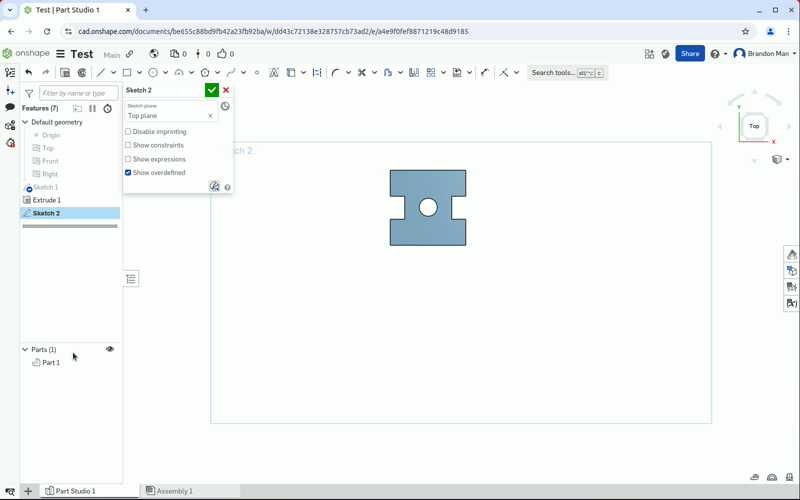
key(y)
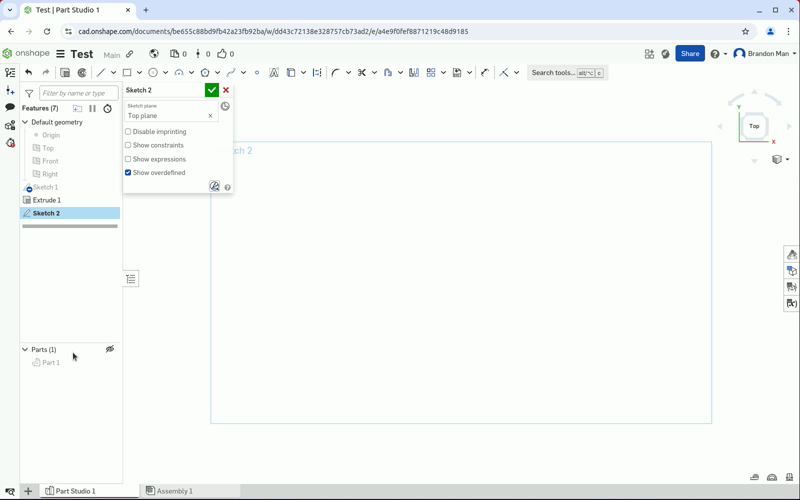
key(l)
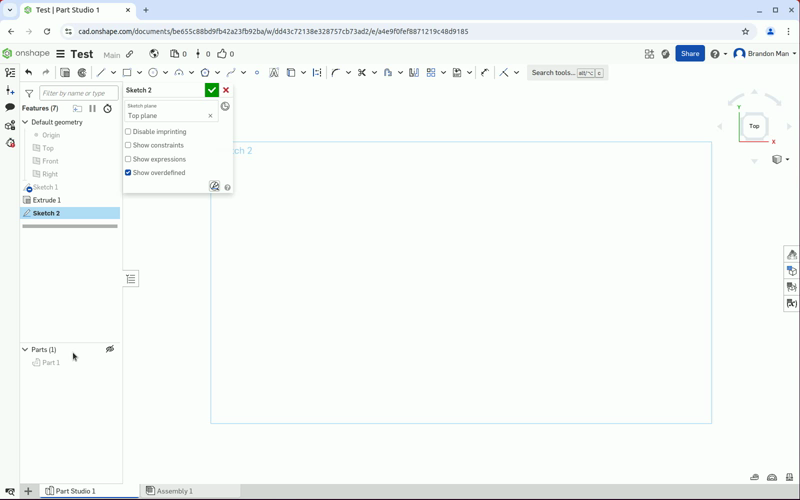
key_down(shift)
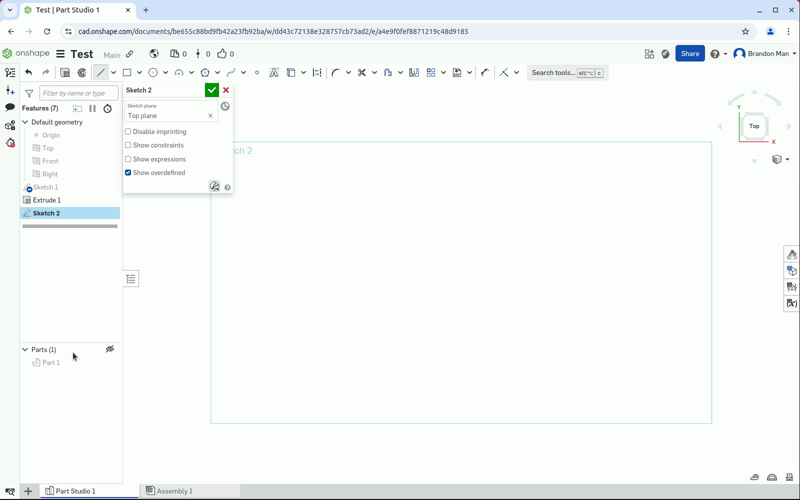
mouse_move(390, 282)
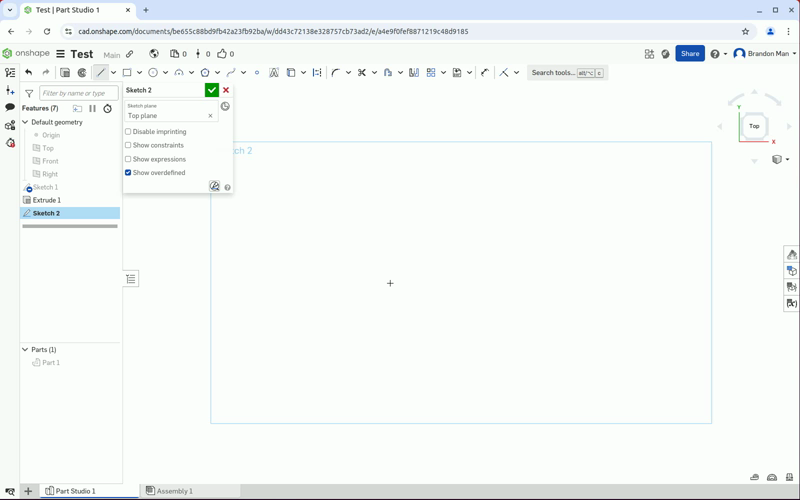
click(390, 282)
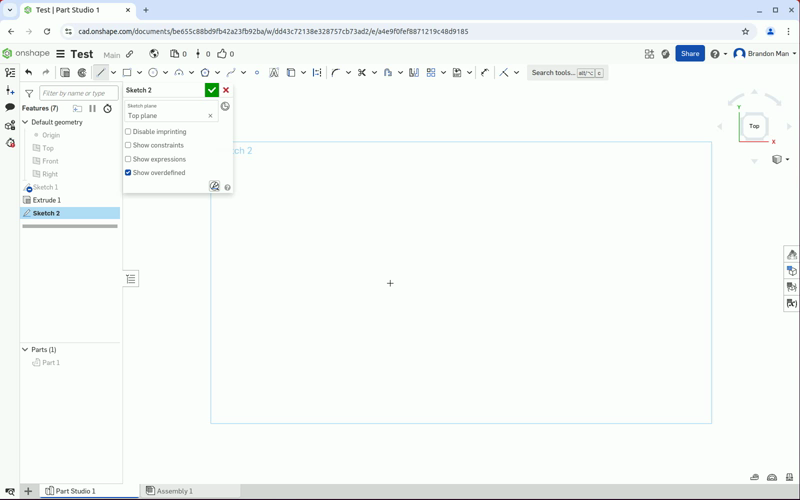
key_up(shift)
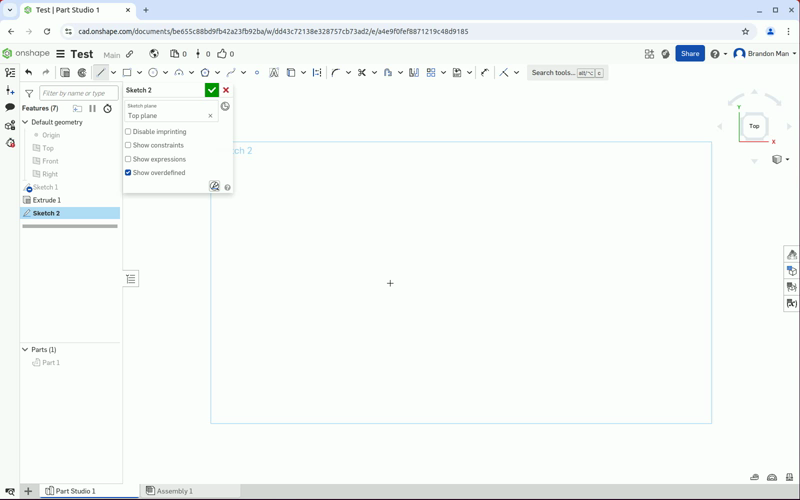
key_down(shift)
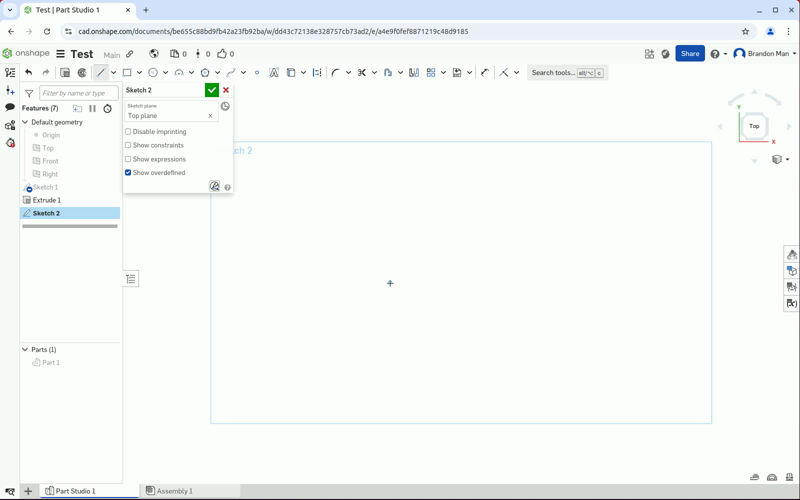
mouse_move(465, 282)
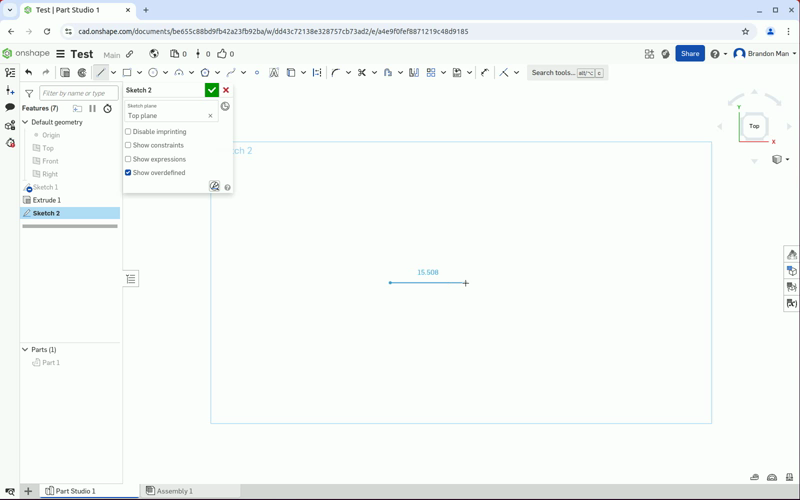
click(465, 282)
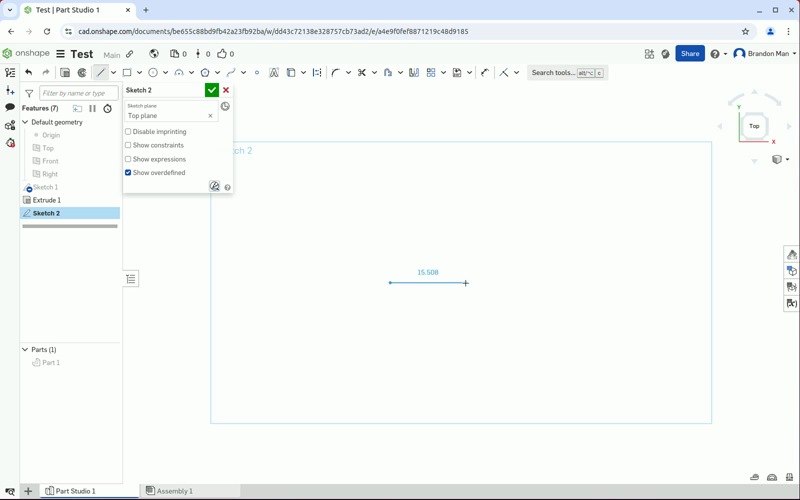
key_up(shift)
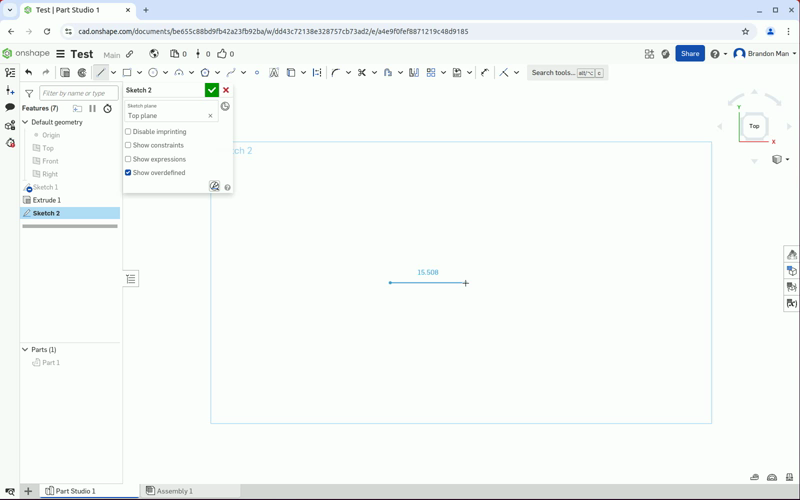
key_down(shift)
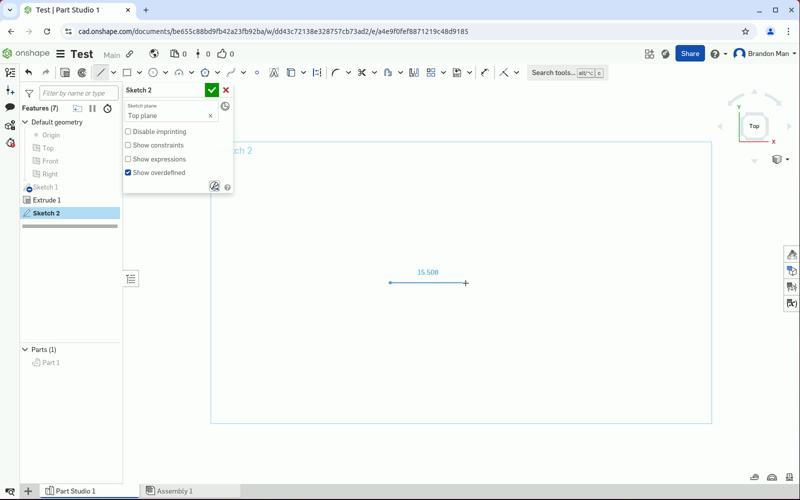
mouse_move(495, 282)
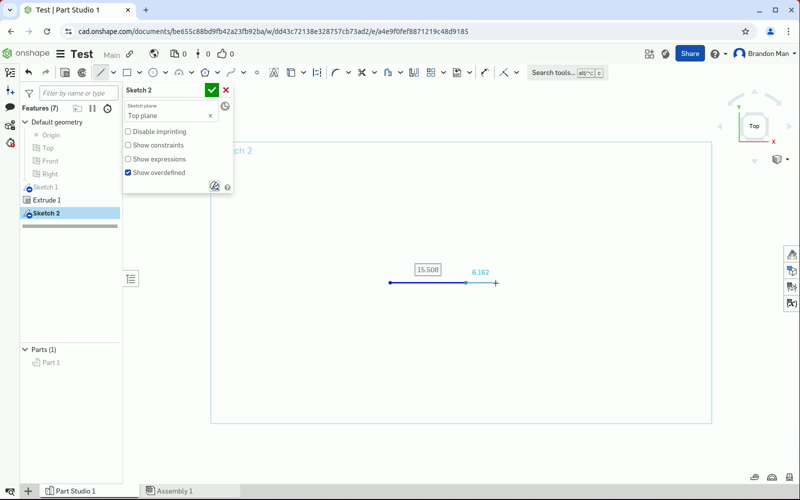
mouse_move(465, 244)
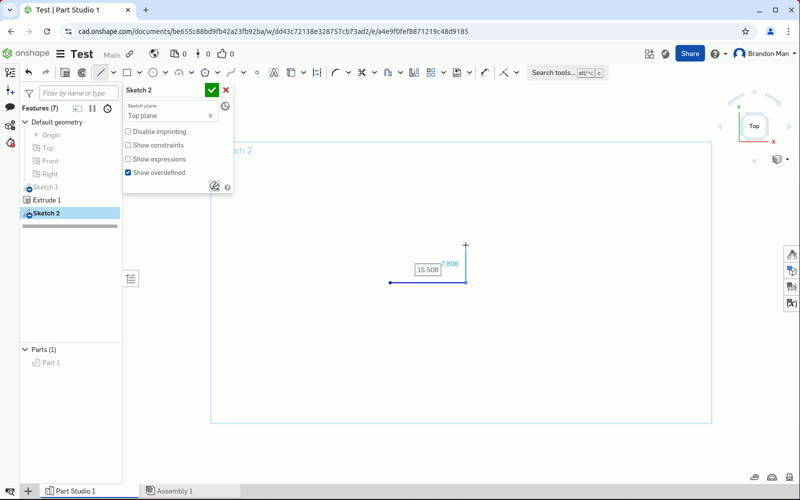
click(465, 244)
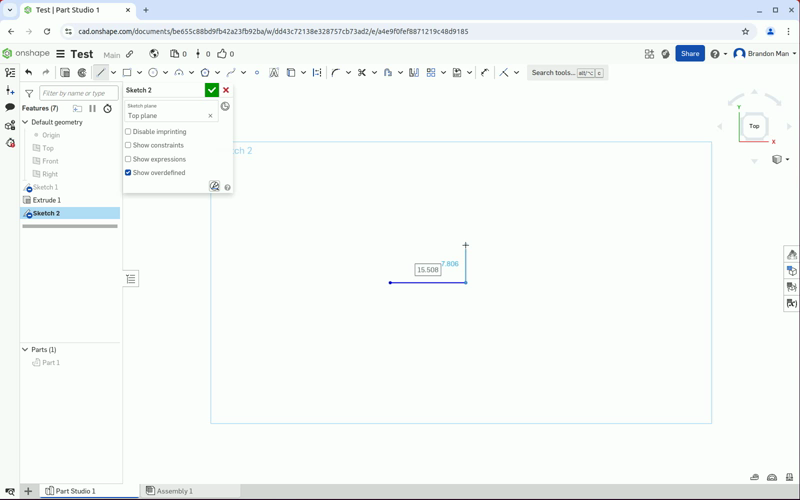
key_up(shift)
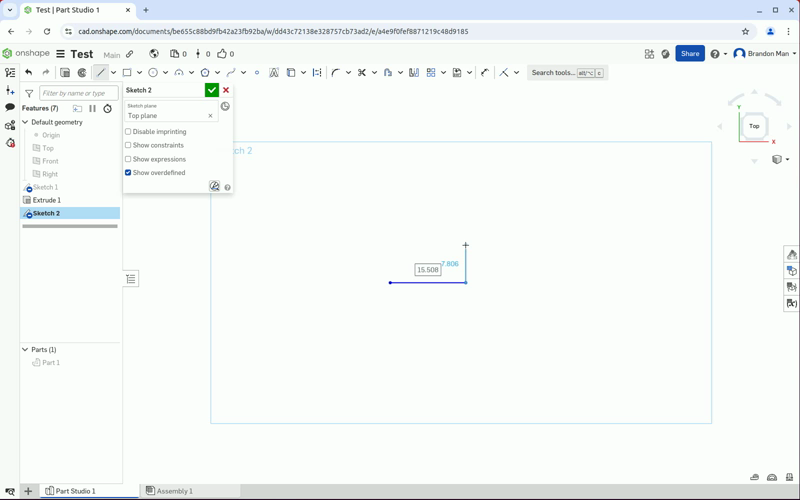
key_down(shift)
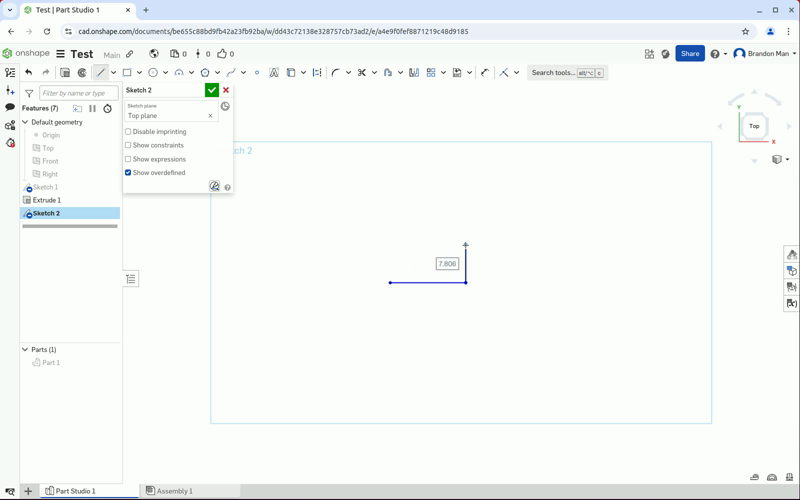
mouse_move(390, 244)
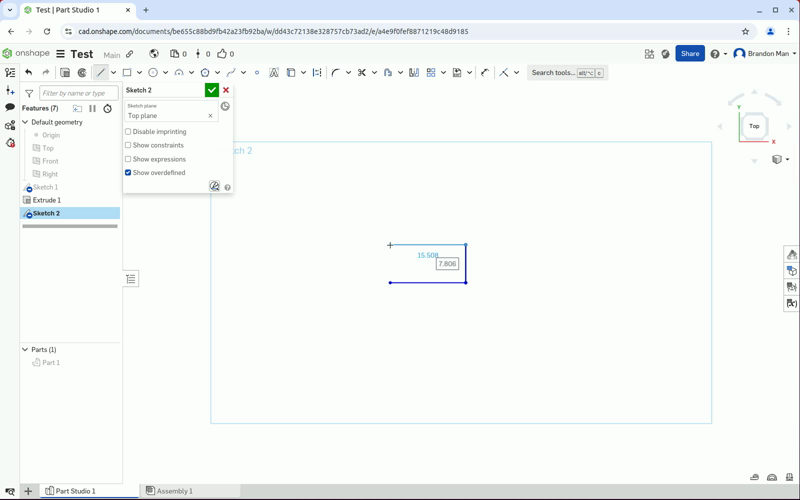
click(390, 244)
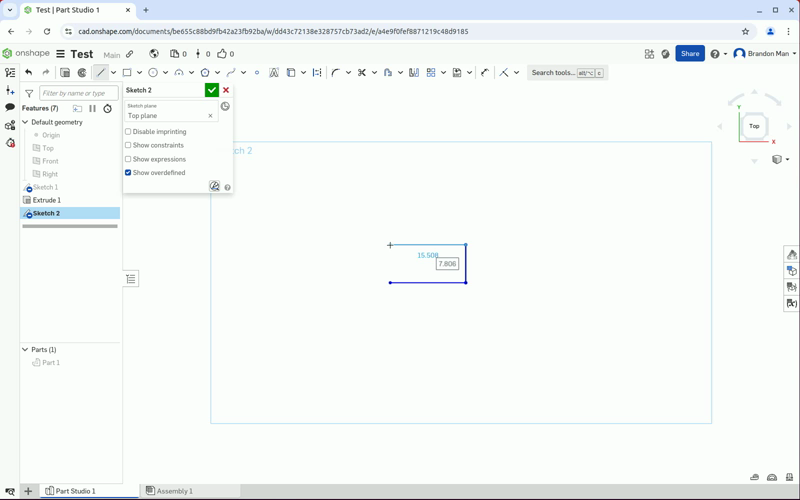
key_up(shift)
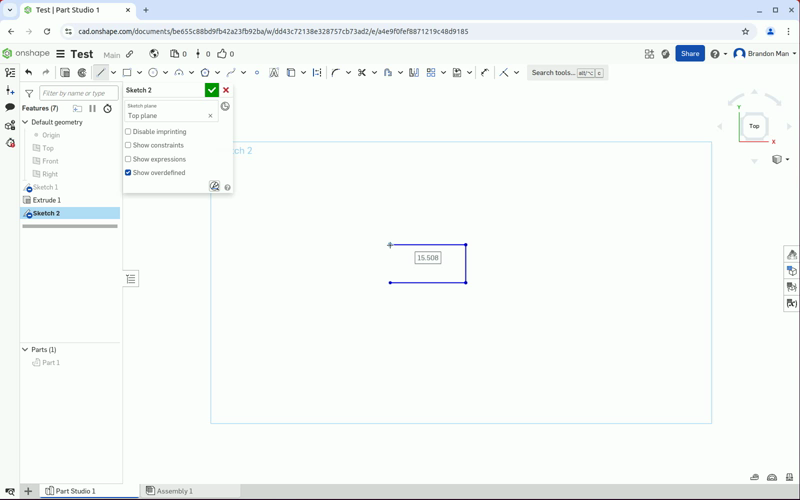
mouse_move(420, 244)
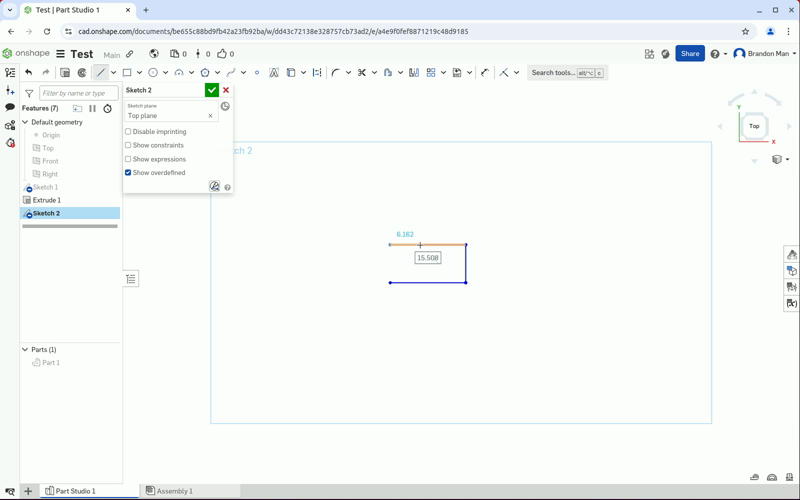
key_down(shift)
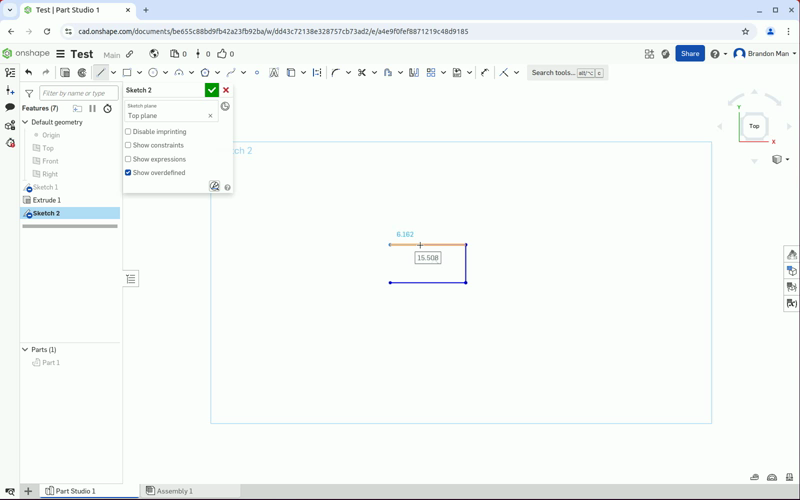
mouse_move(390, 282)
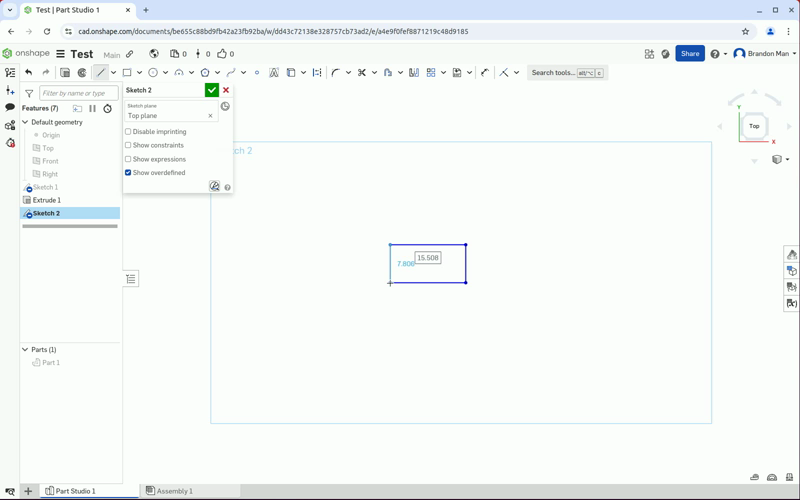
key_up(shift)
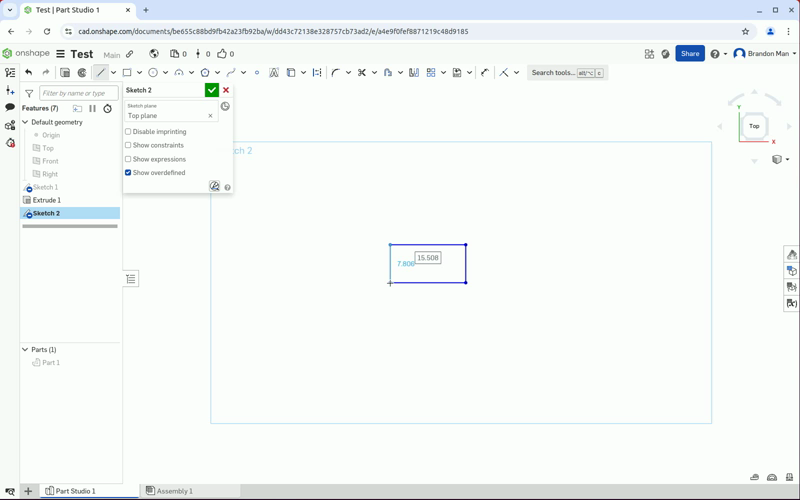
click(390, 282)
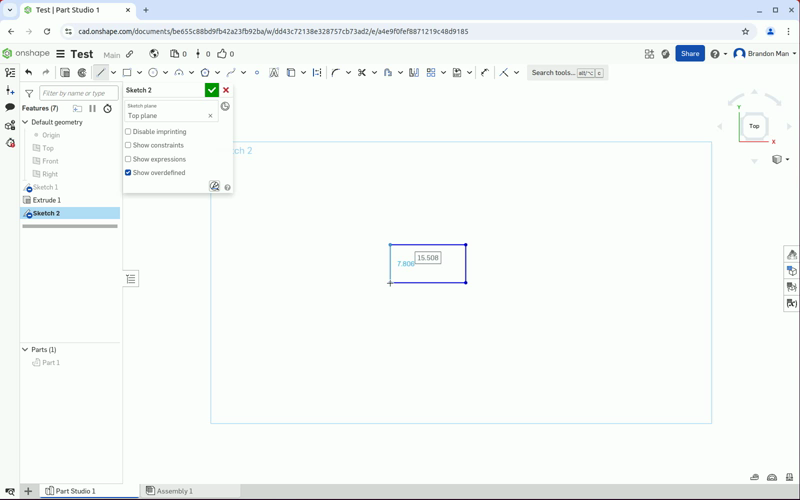
key(esc)
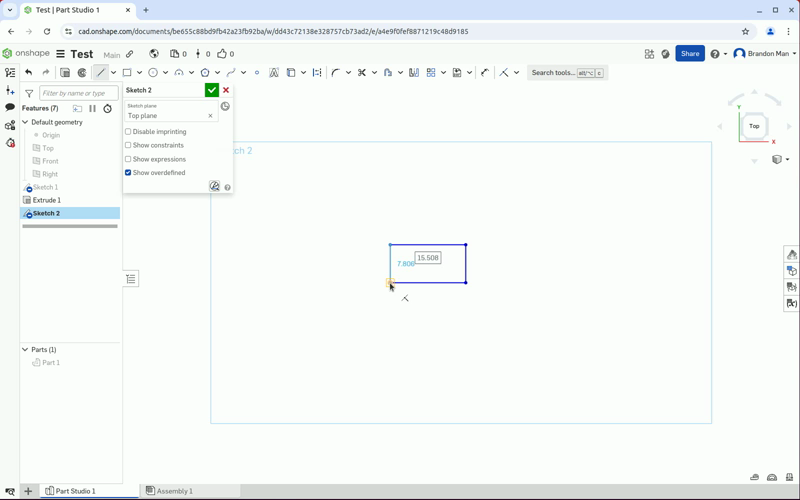
key(c)
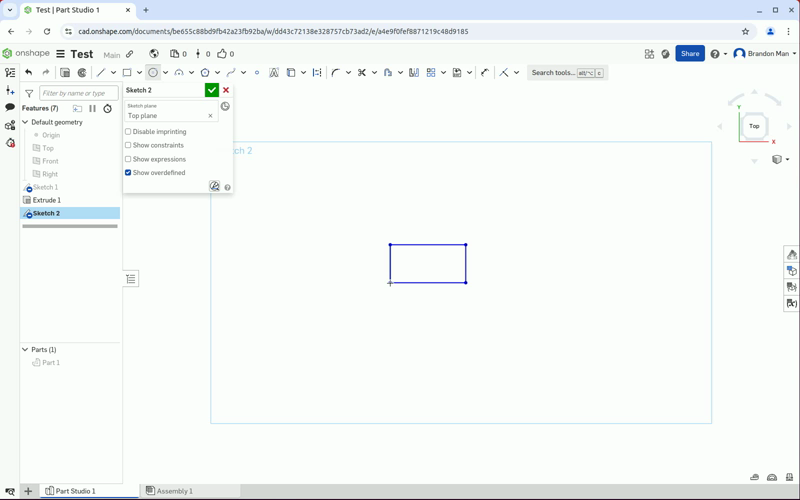
key_down(shift)
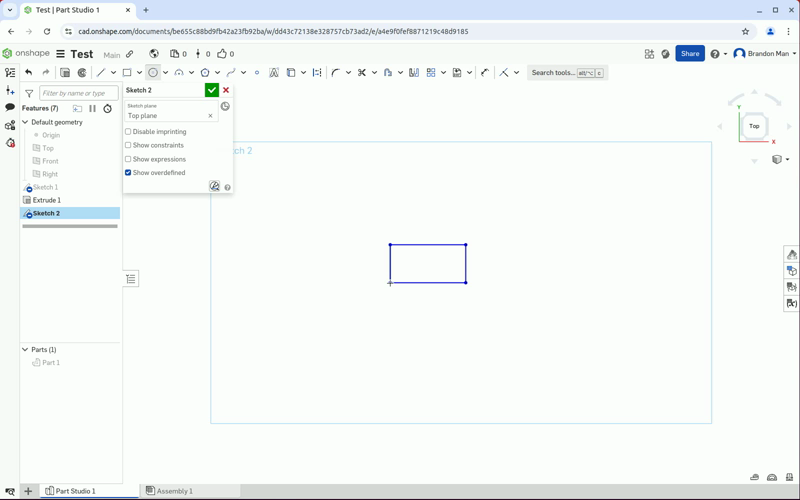
mouse_move(428, 264)
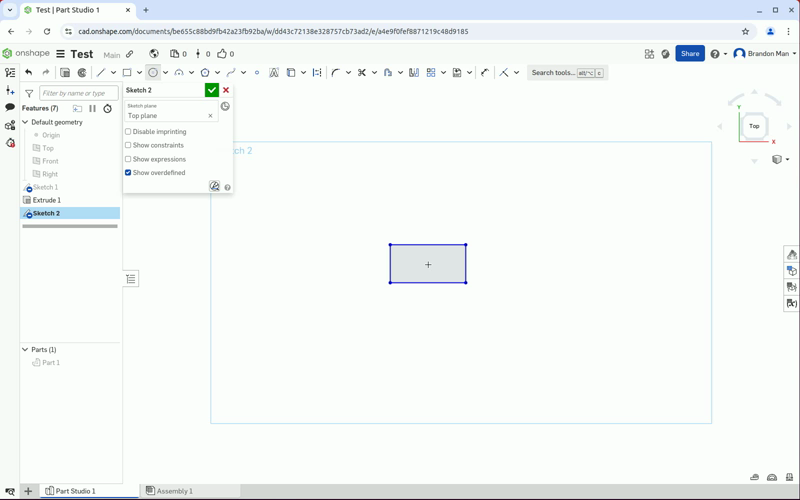
click(428, 264)
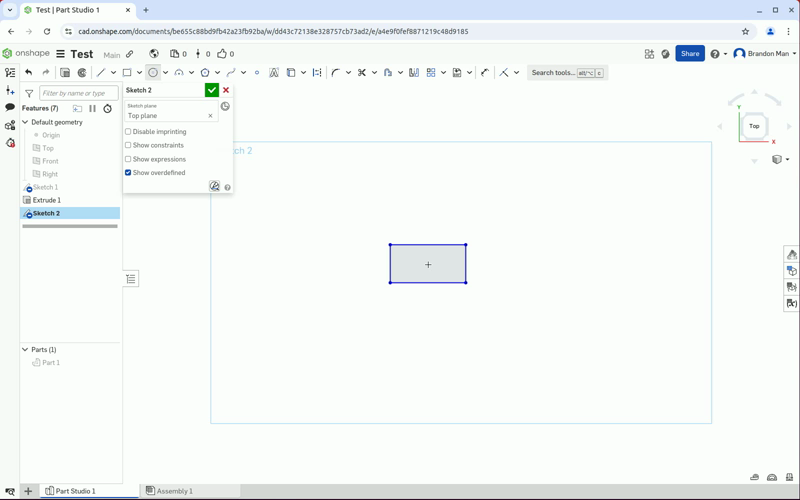
key_up(shift)
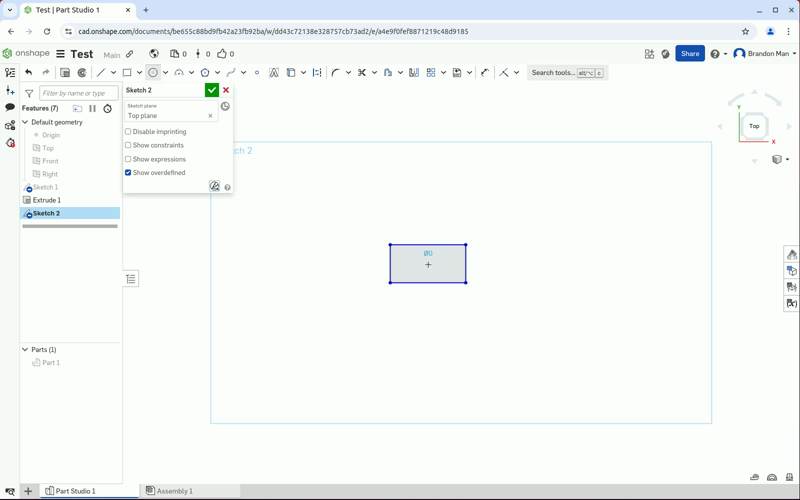
mouse_move(437, 264)
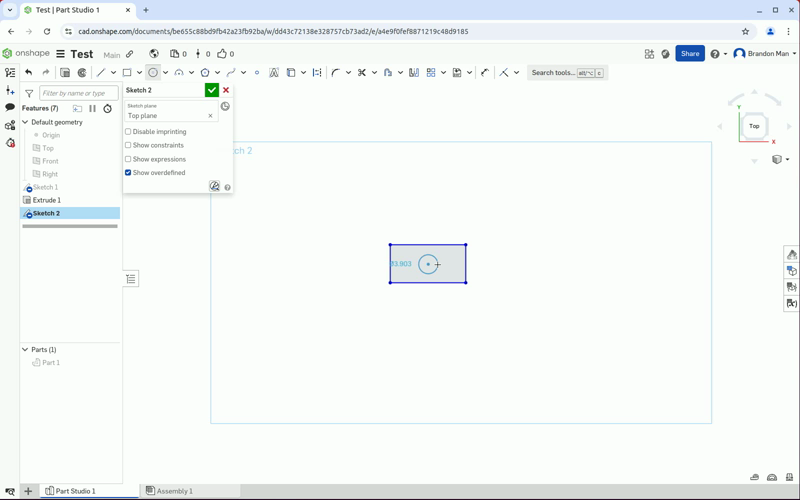
click(437, 264)
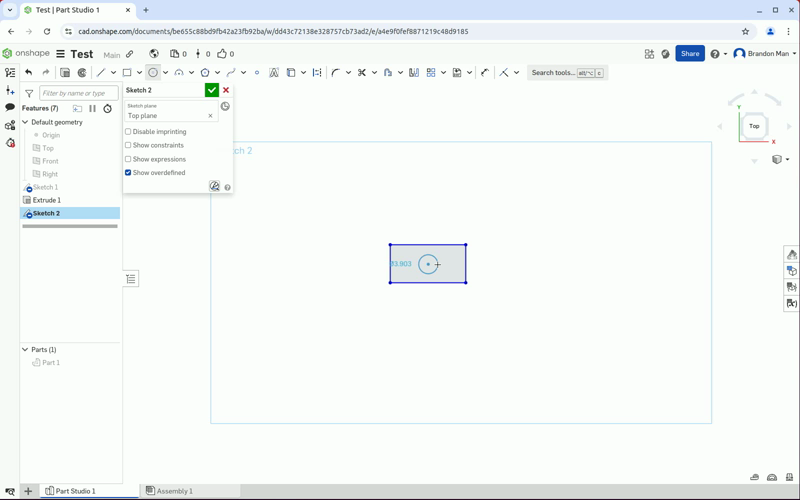
key(esc)
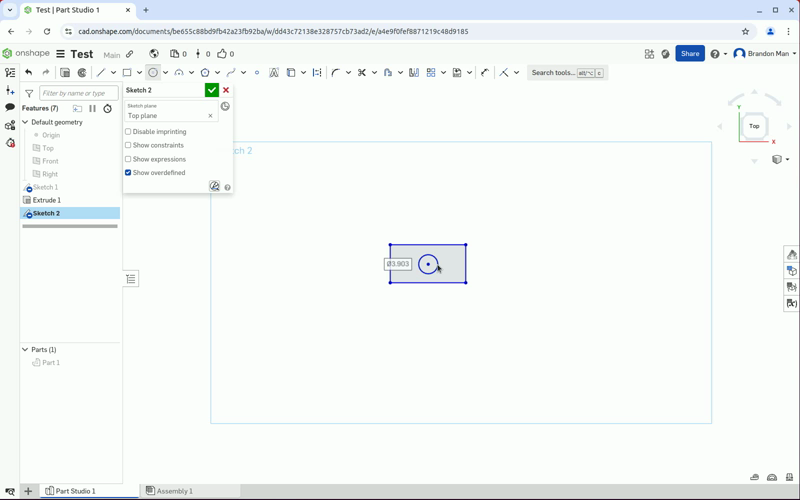
mouse_move(393, 259)
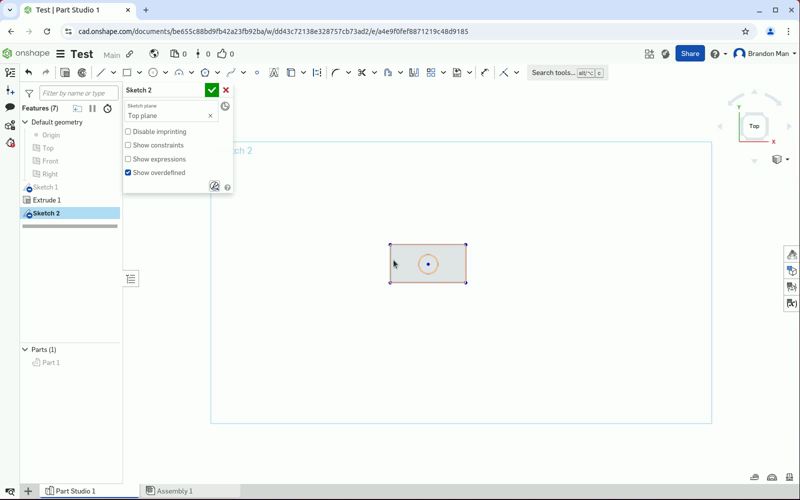
click(393, 259)
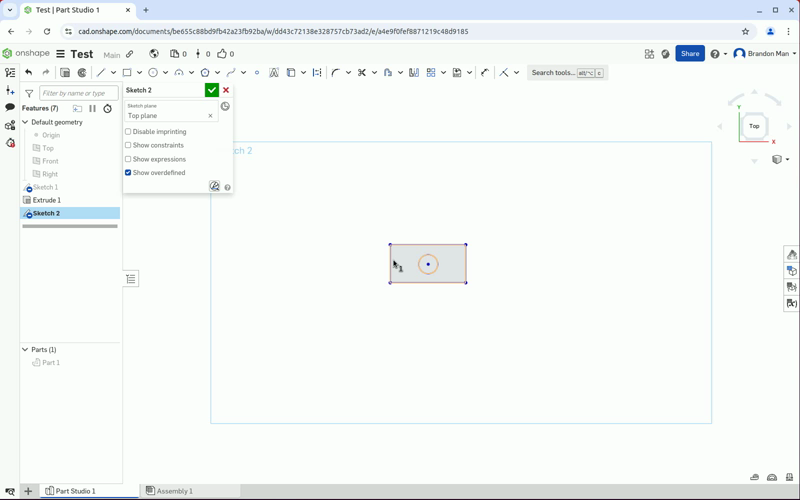
mouse_move(73, 352)
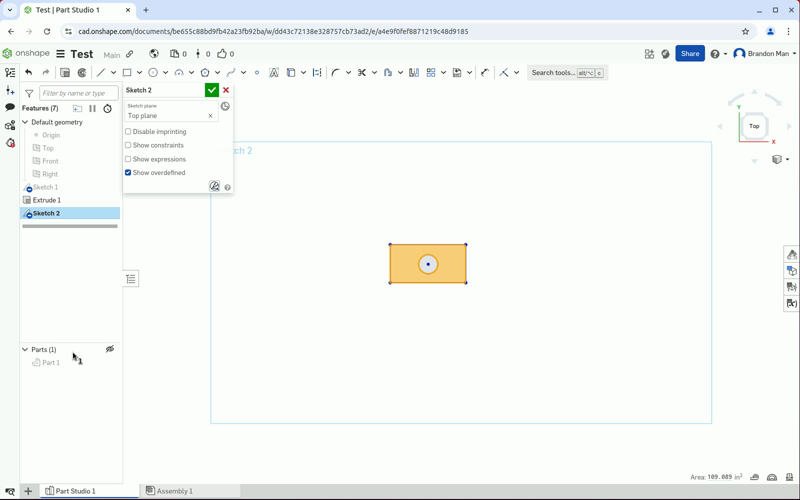
key(shift+y)
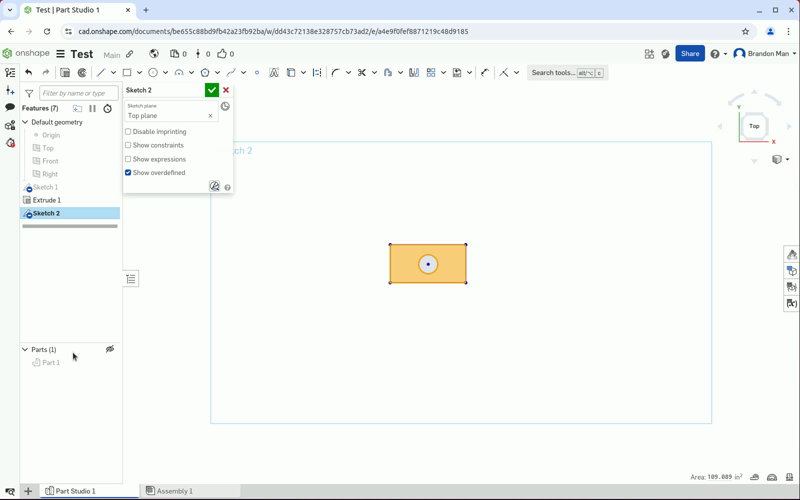
key(shift+e)
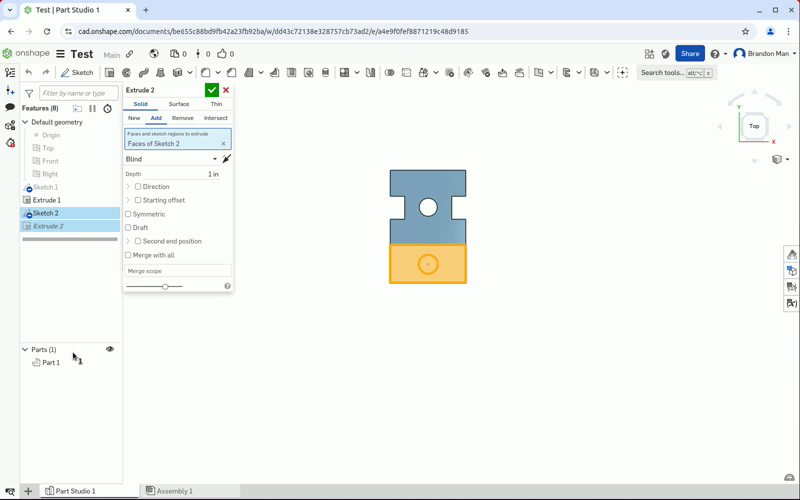
mouse_move(143, 106)
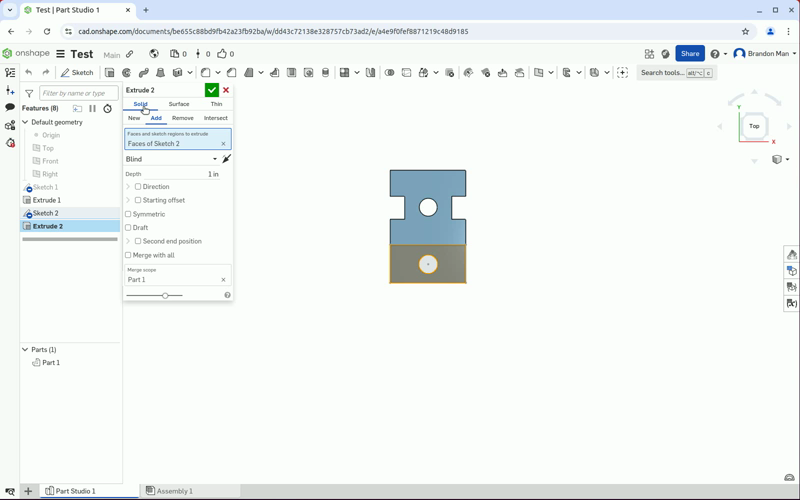
click(143, 106)
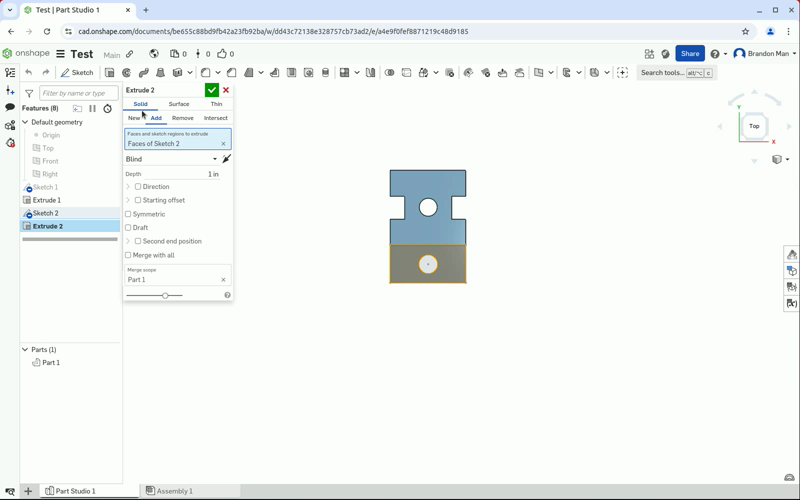
mouse_move(137, 120)
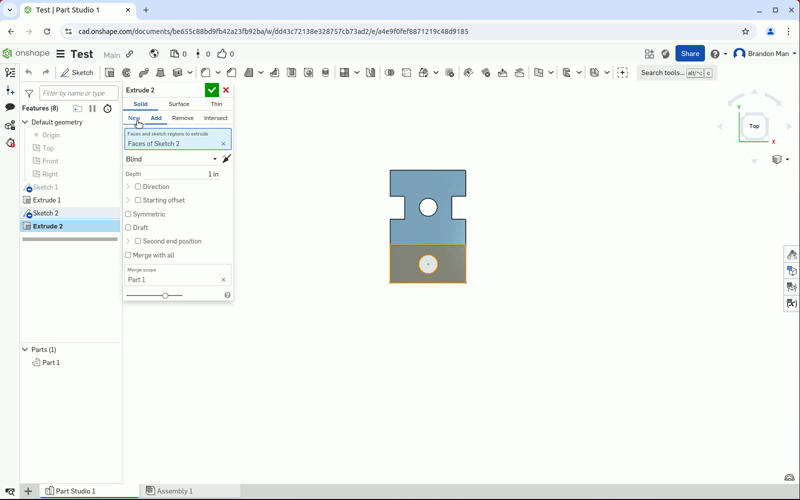
click(137, 120)
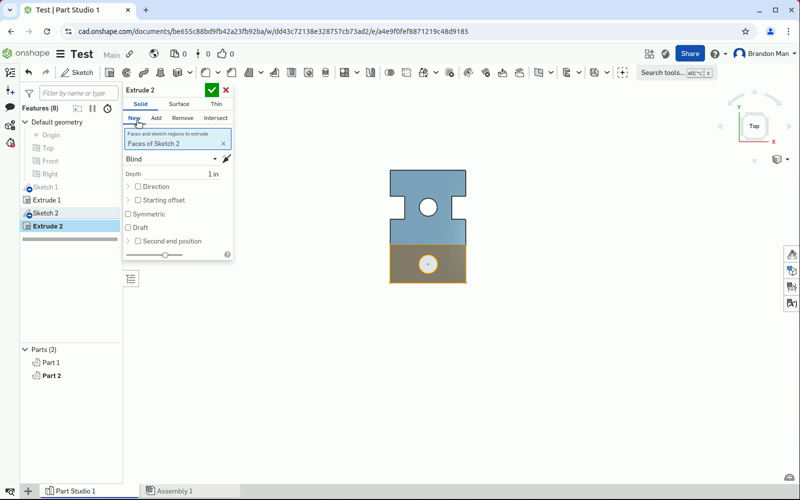
key(tab, 4)
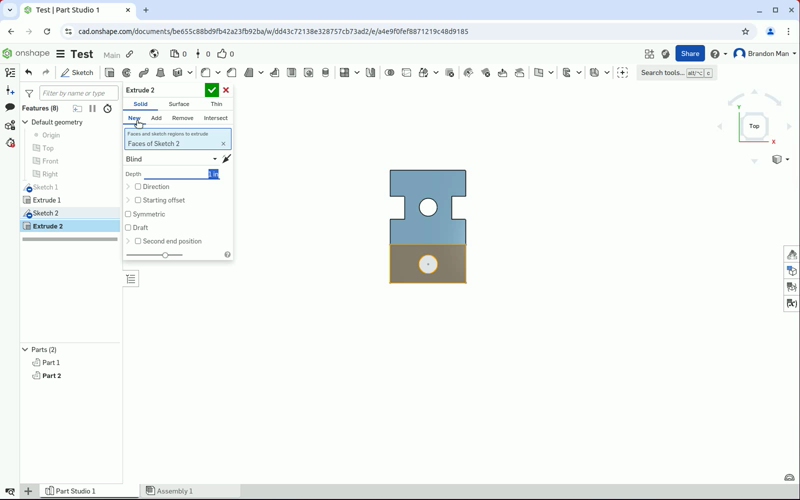
text(3.851)
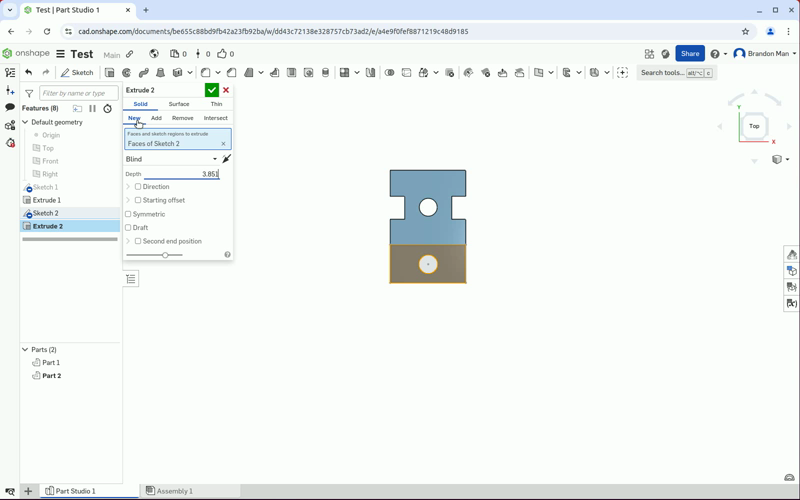
key(enter)
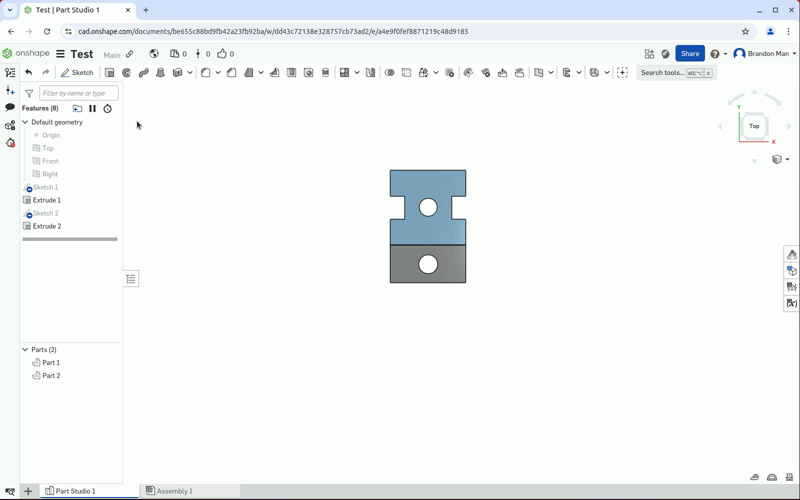
key(shift+h)
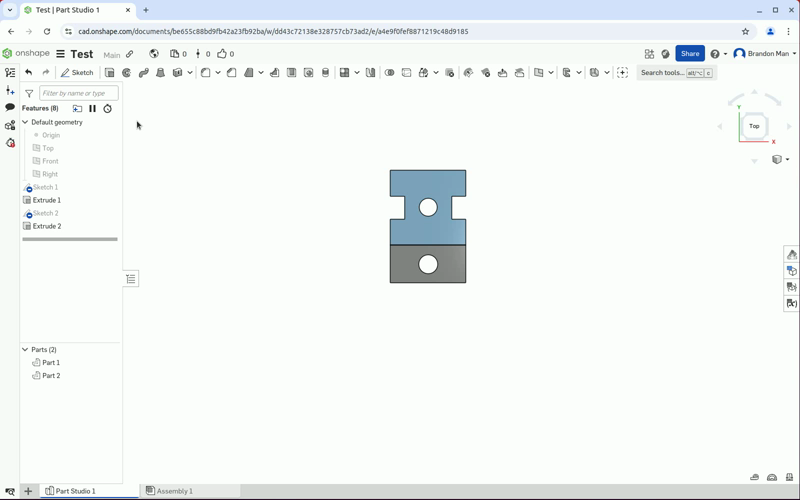
key(shift+h)
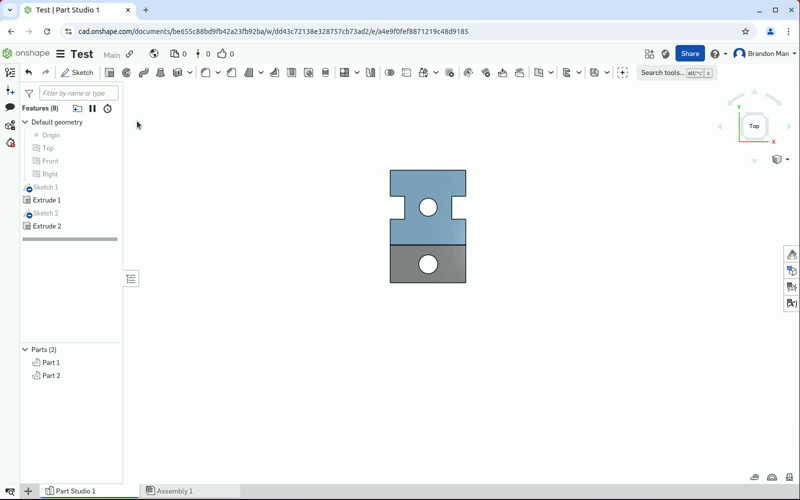
mouse_move(73, 189)
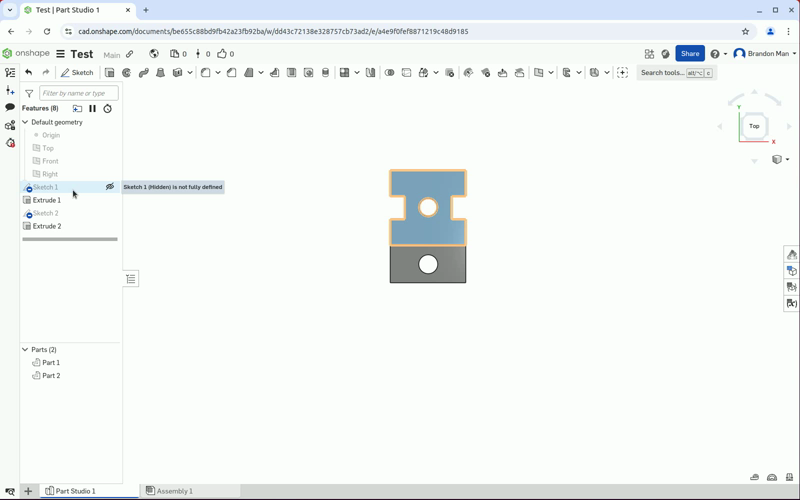
click(73, 189)
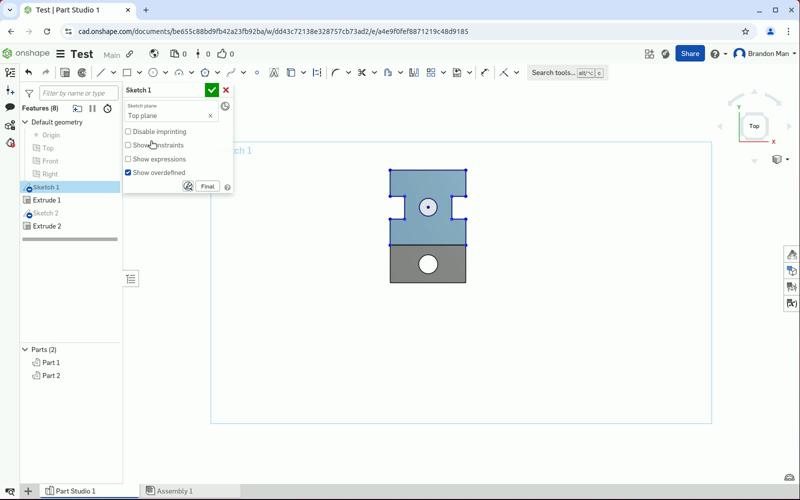
mouse_move(229, 92)
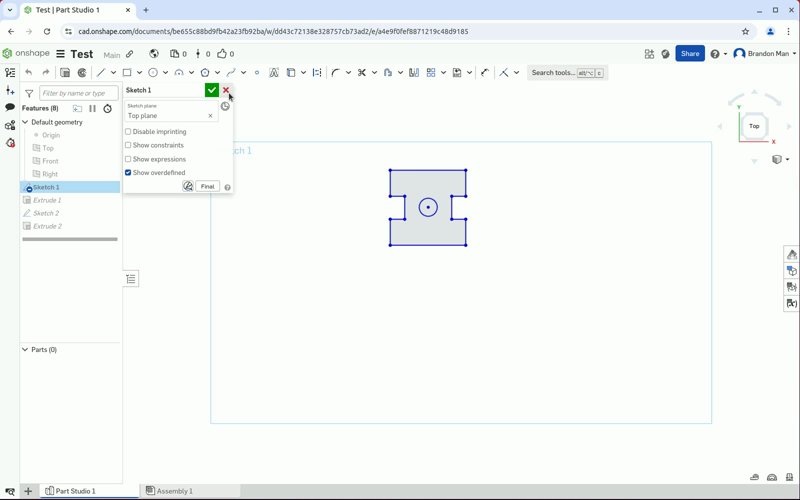
click(229, 92)
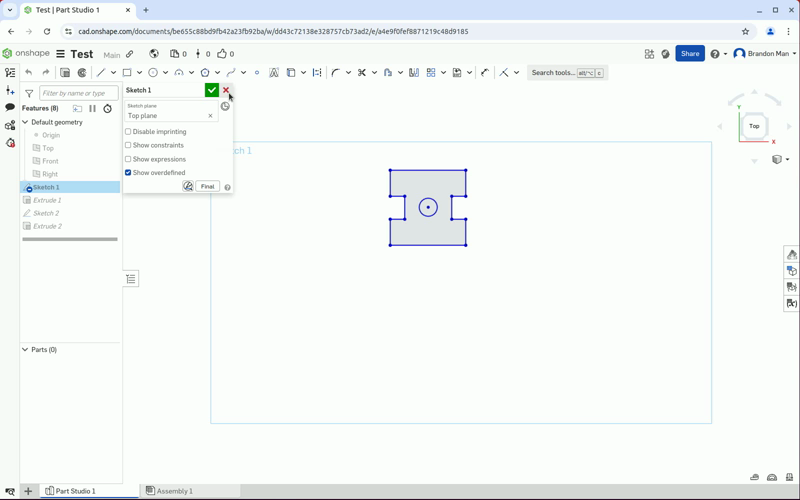
key(shift+s)
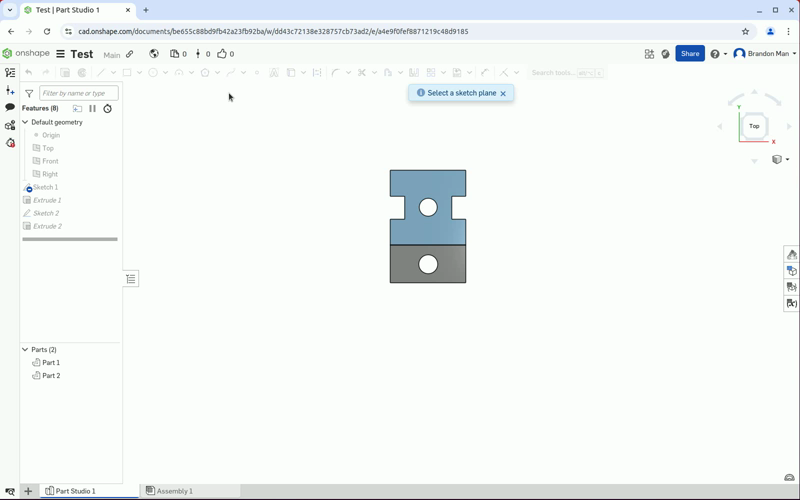
mouse_move(73, 150)
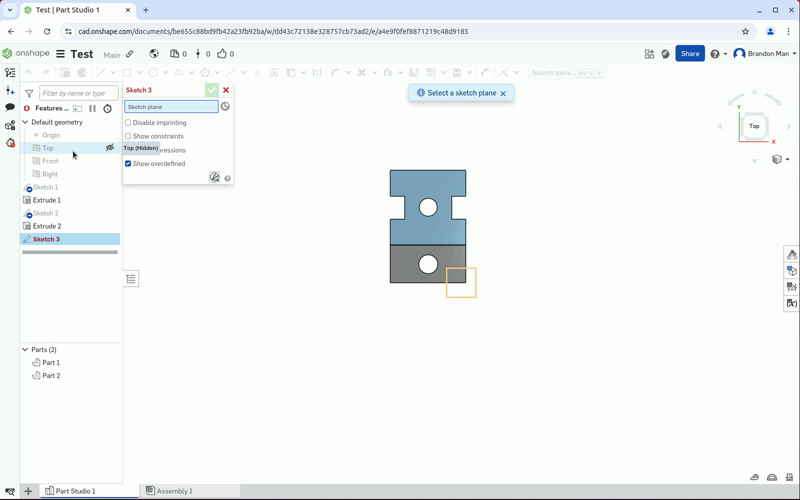
click(73, 150)
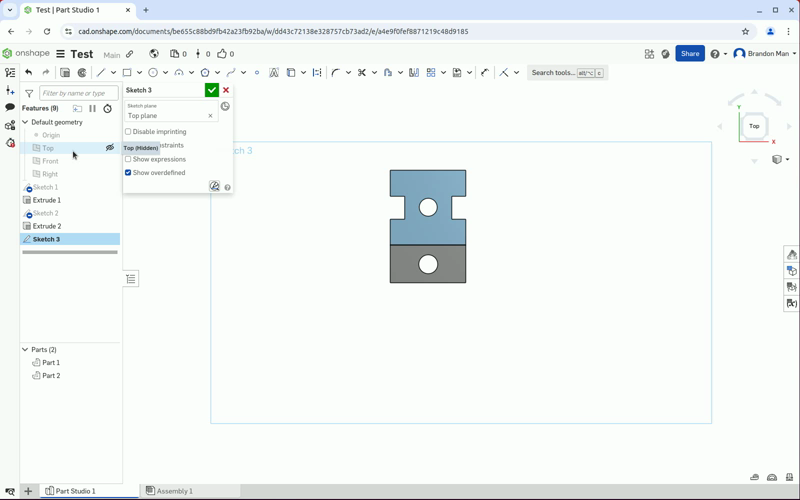
mouse_move(73, 352)
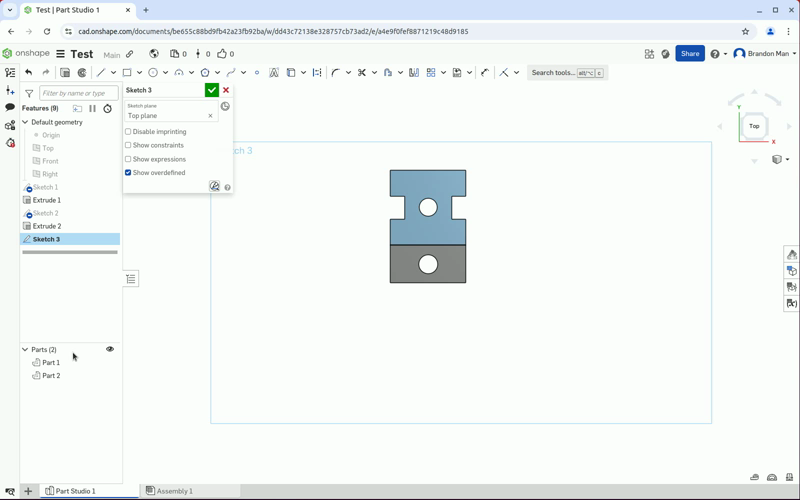
key(y)
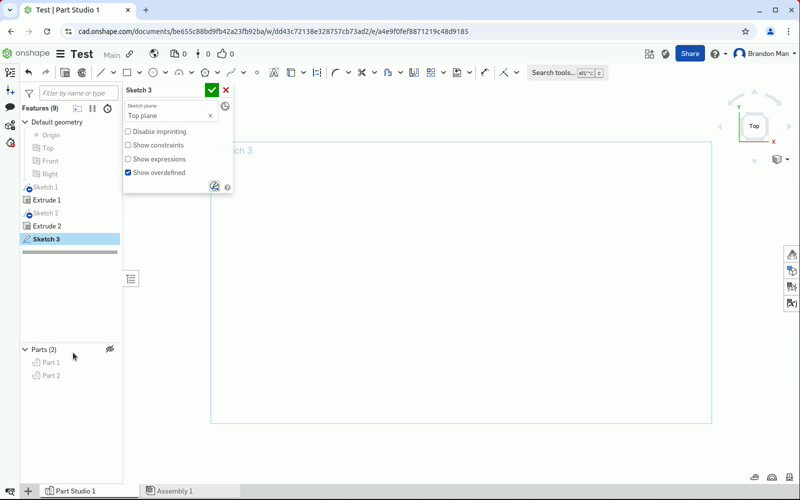
key(l)
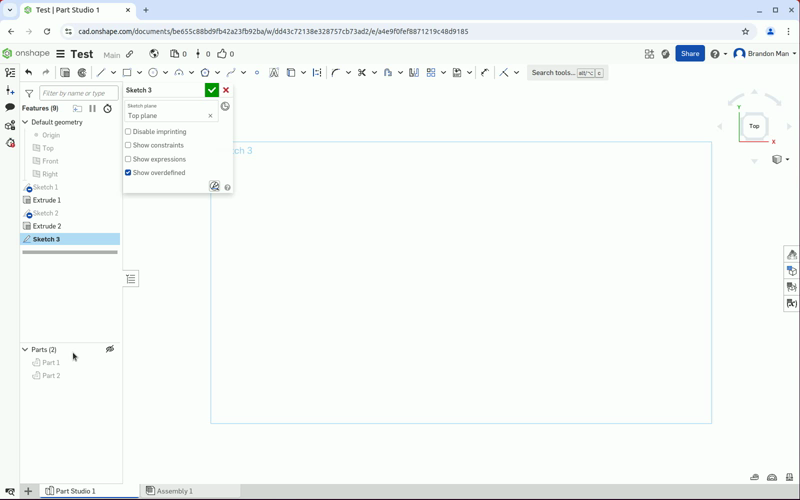
key_down(shift)
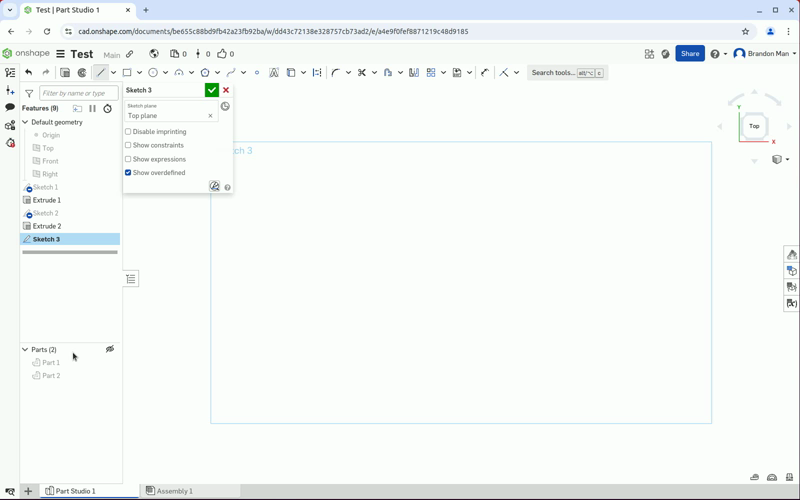
mouse_move(390, 218)
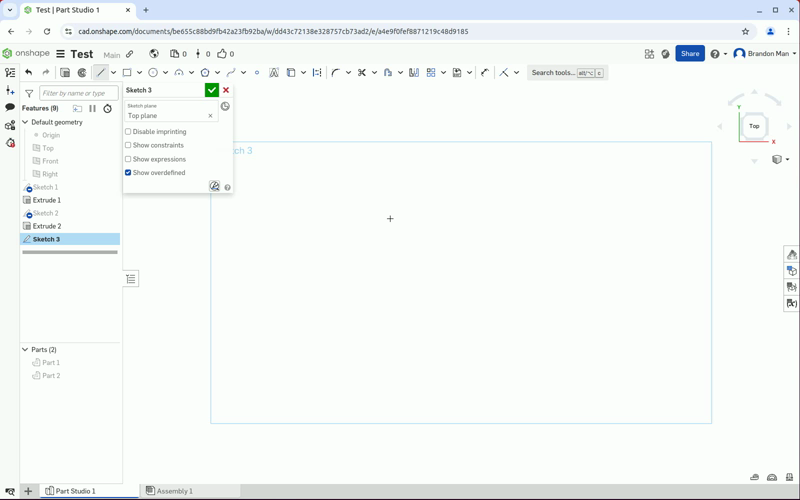
click(390, 218)
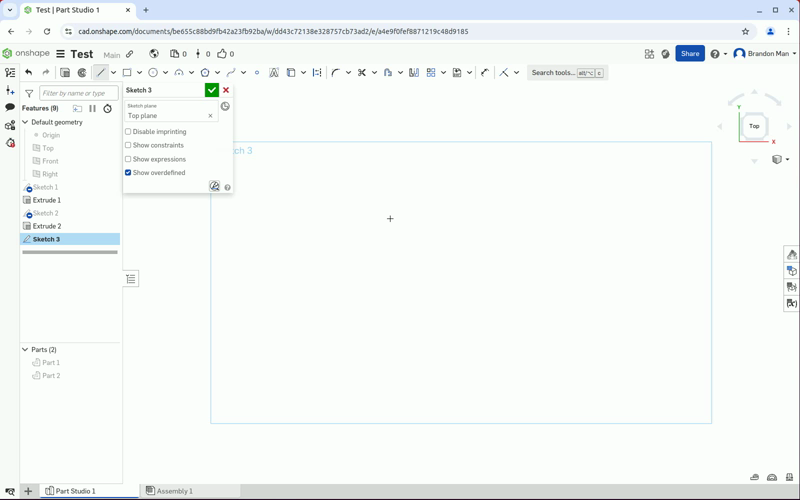
key_up(shift)
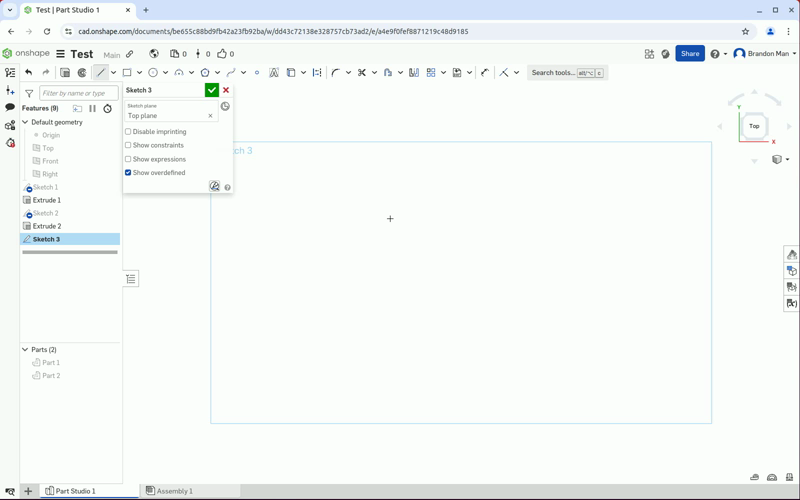
key_down(shift)
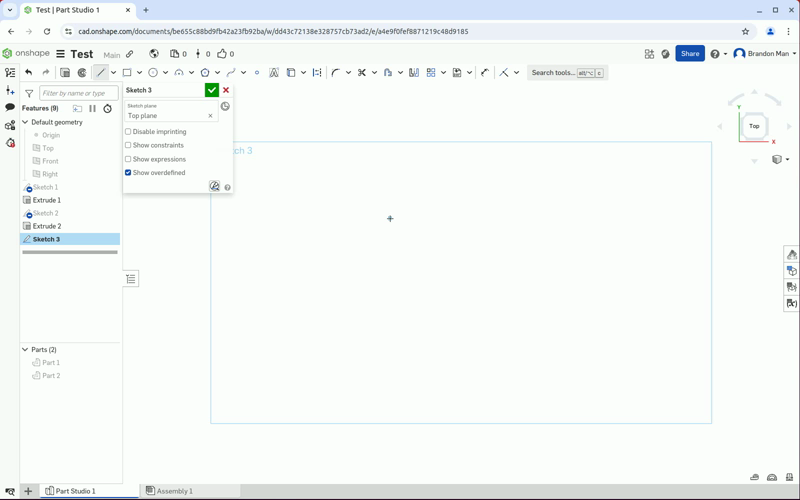
mouse_move(420, 218)
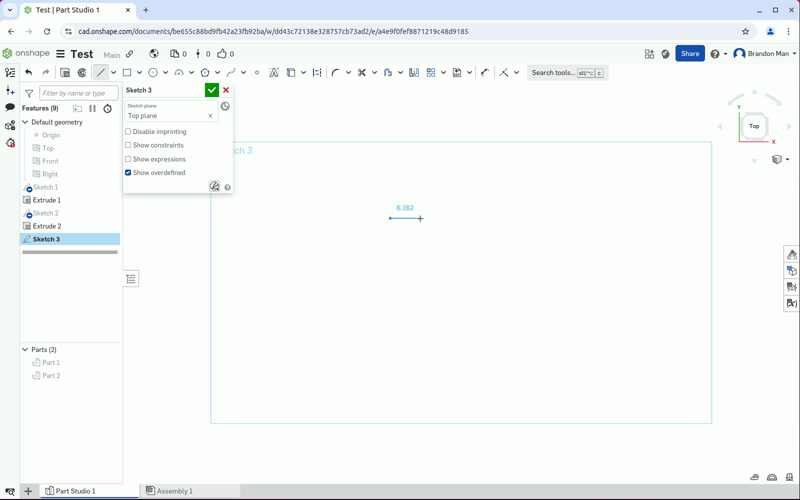
mouse_move(404, 218)
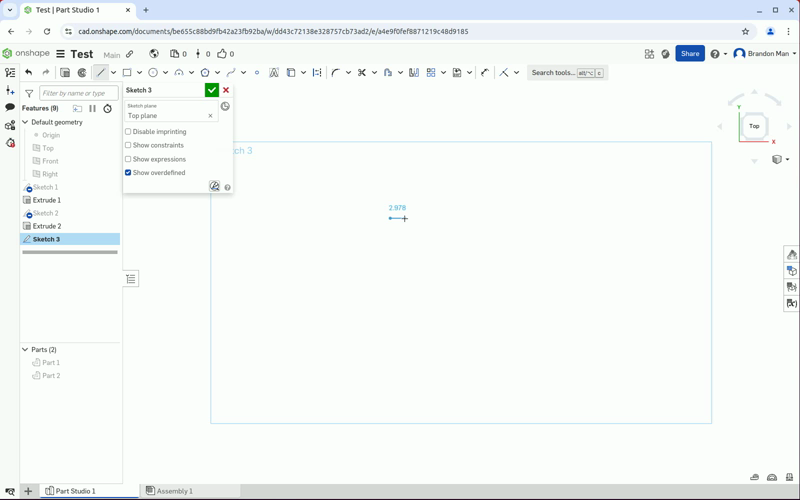
click(404, 218)
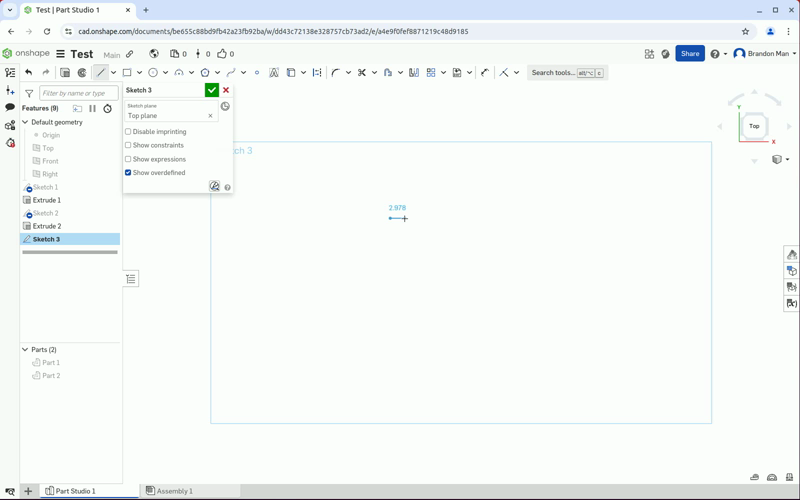
key_up(shift)
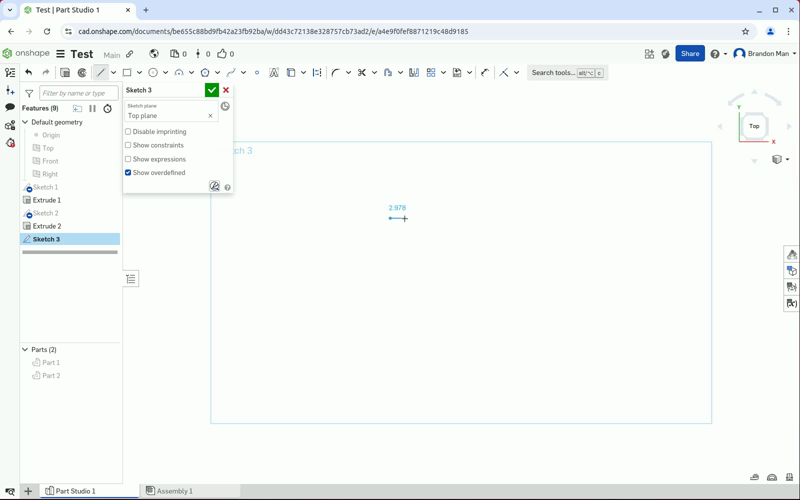
key_down(shift)
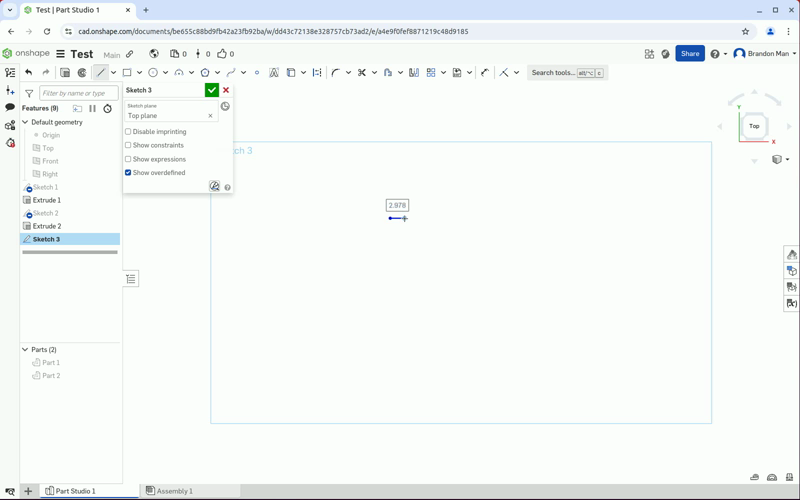
mouse_move(434, 218)
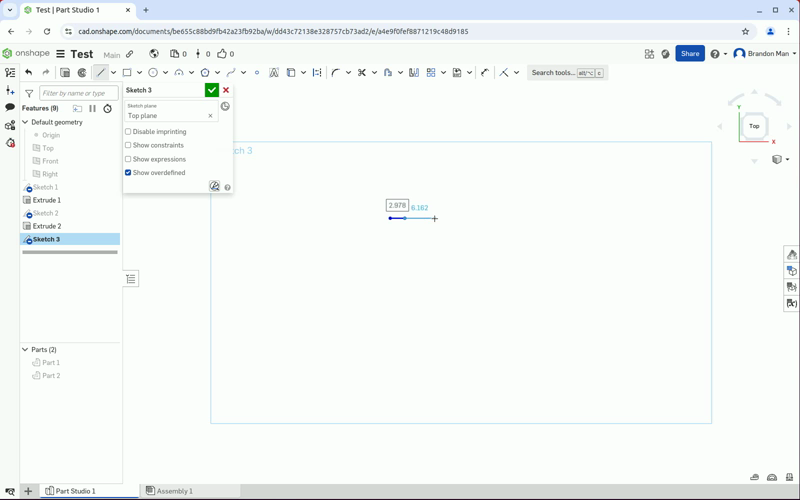
mouse_move(404, 195)
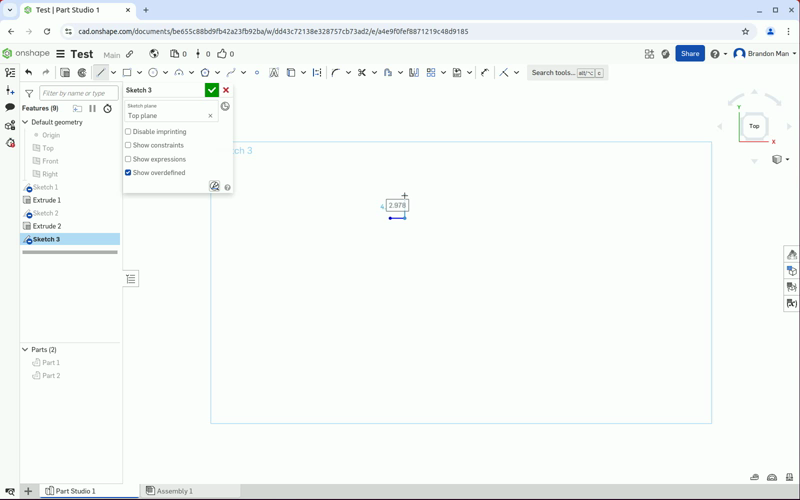
click(404, 195)
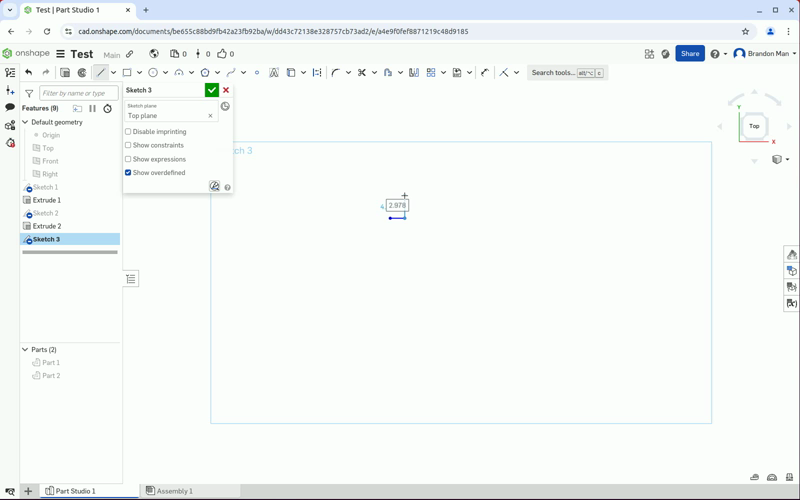
key_up(shift)
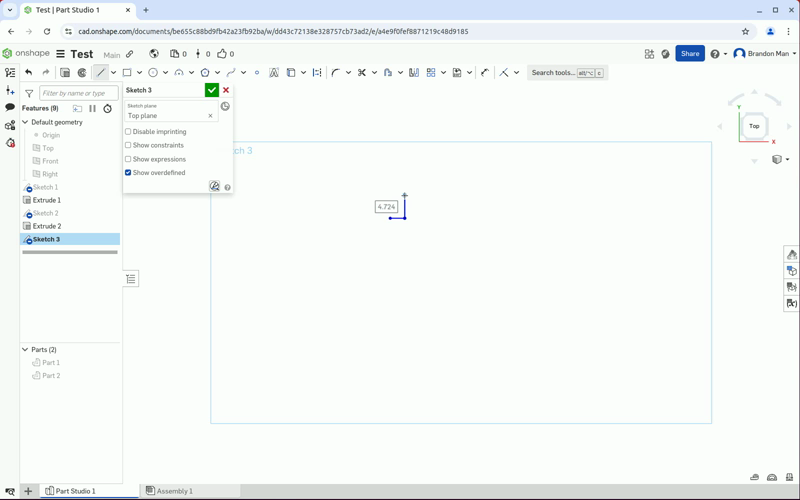
key_down(shift)
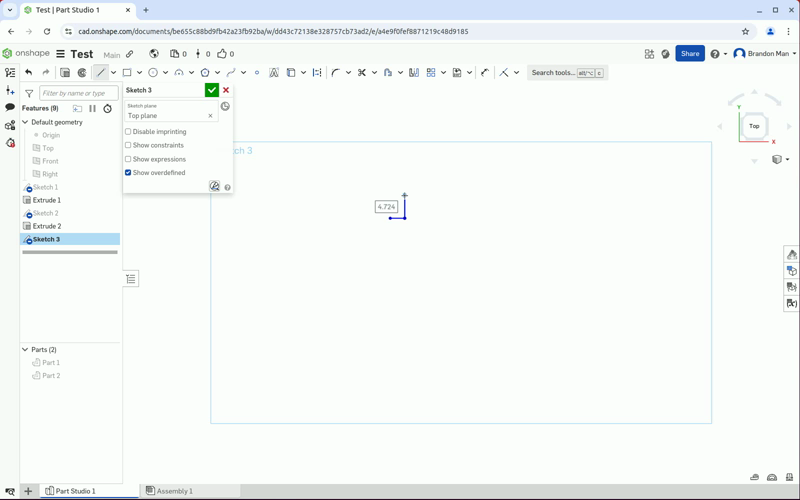
mouse_move(434, 195)
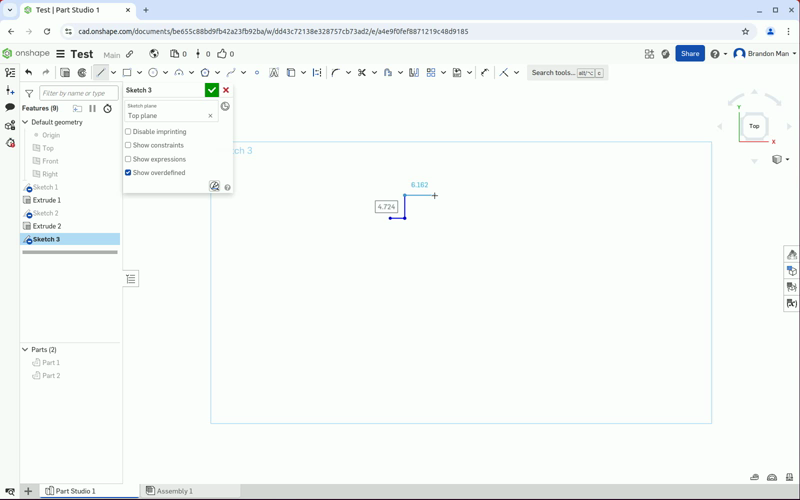
mouse_move(390, 195)
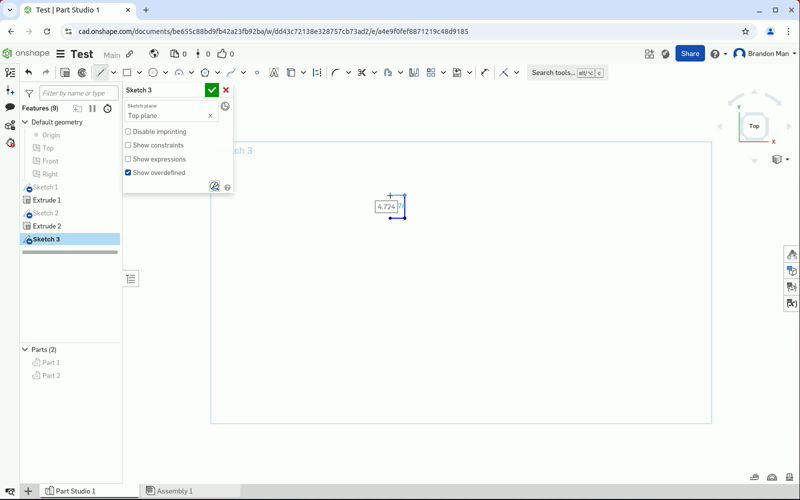
click(390, 195)
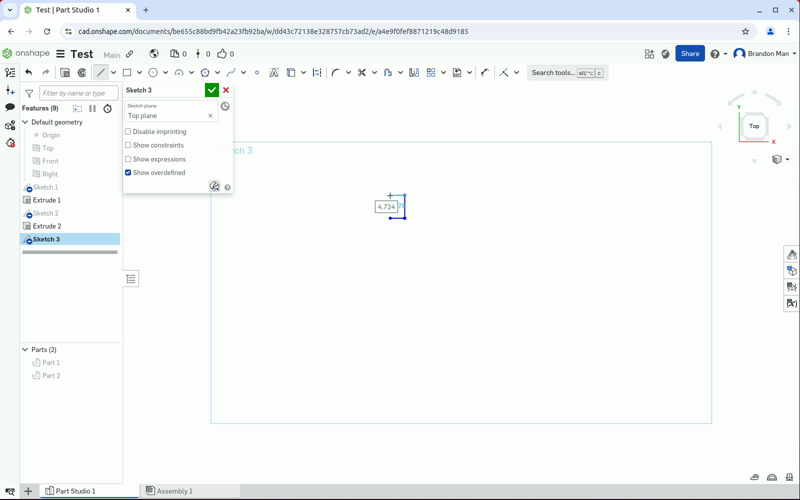
key_up(shift)
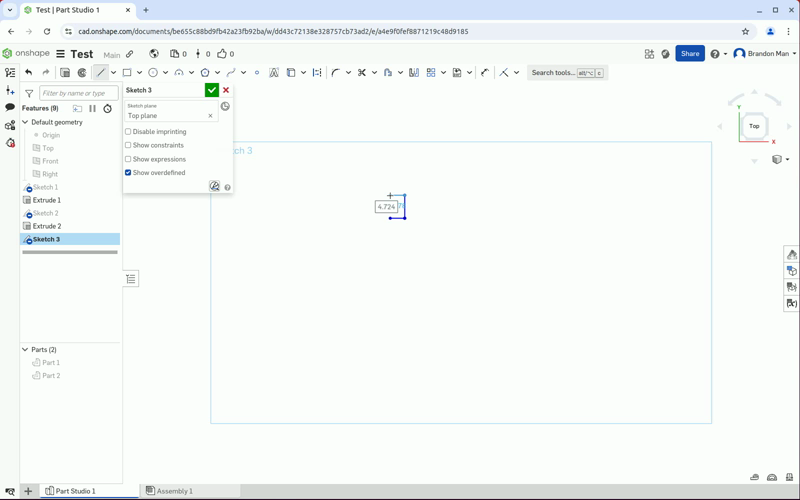
mouse_move(420, 195)
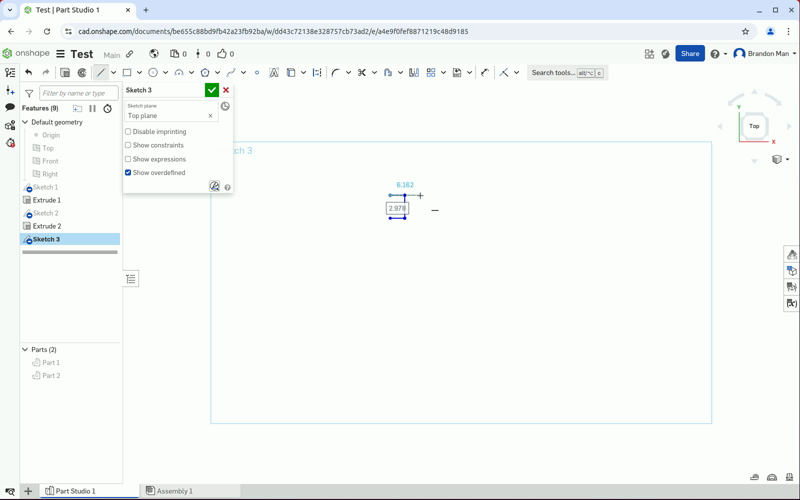
key_down(shift)
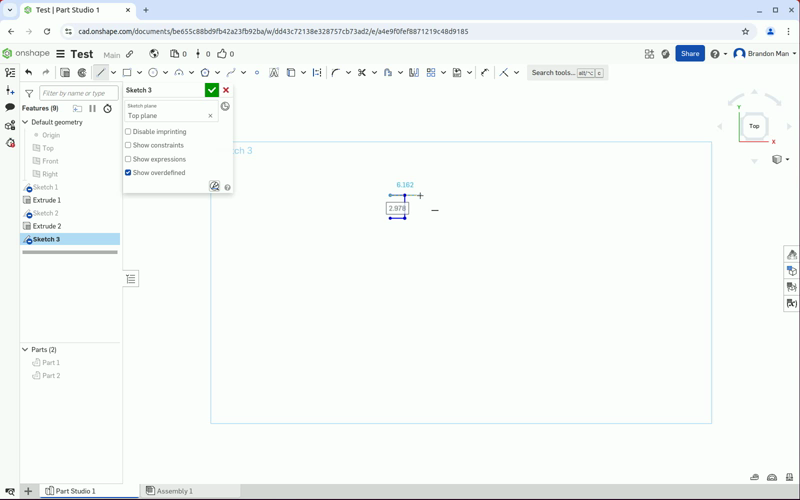
mouse_move(390, 218)
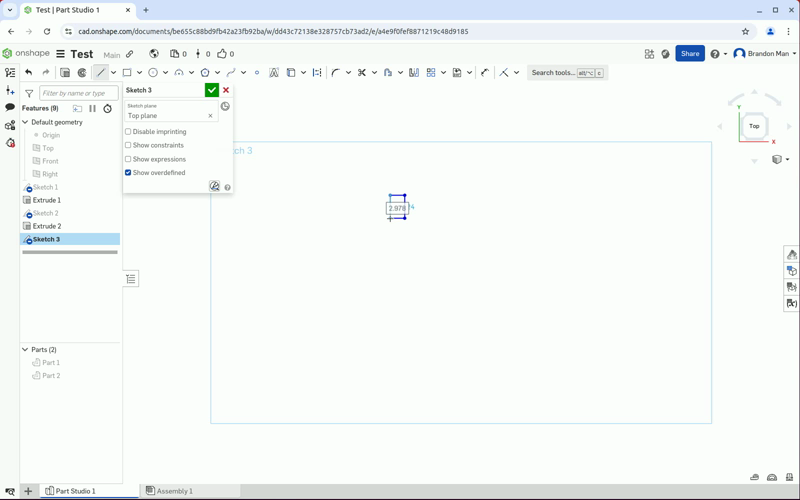
key_up(shift)
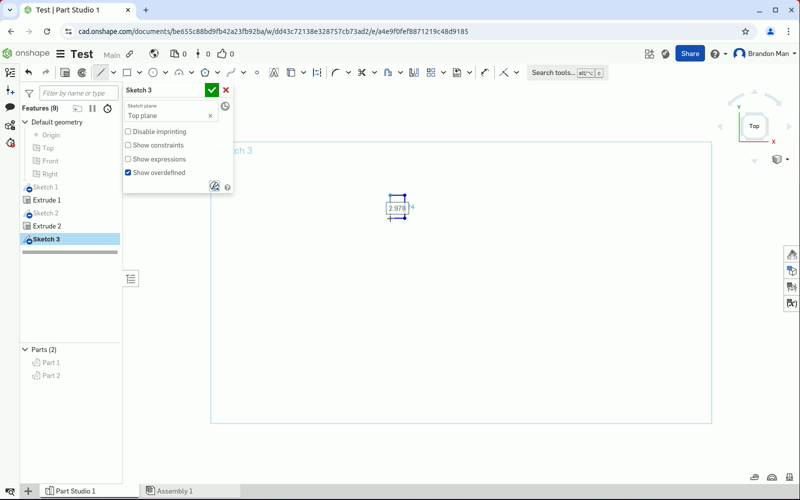
click(390, 218)
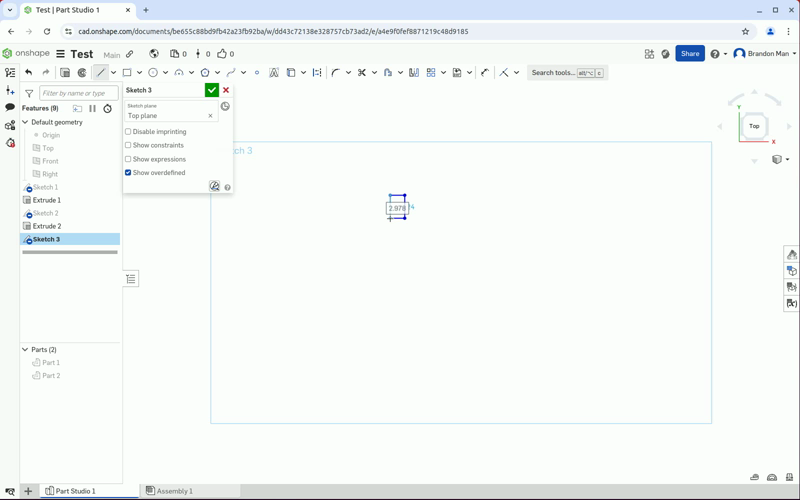
key(esc)
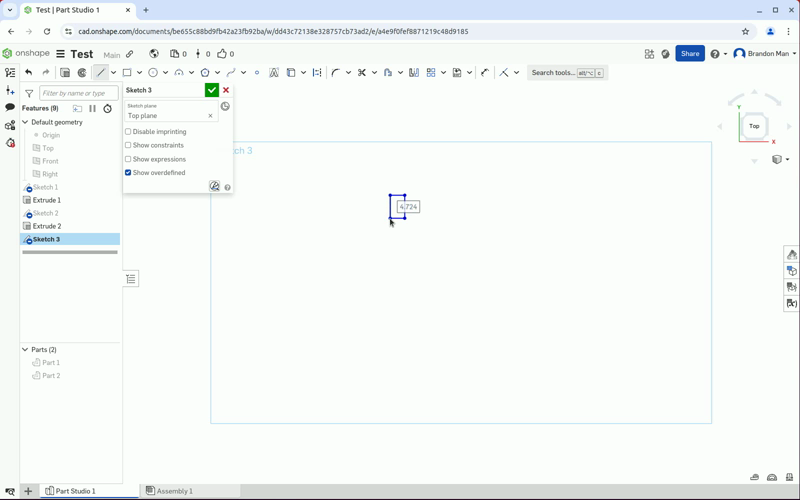
mouse_move(399, 208)
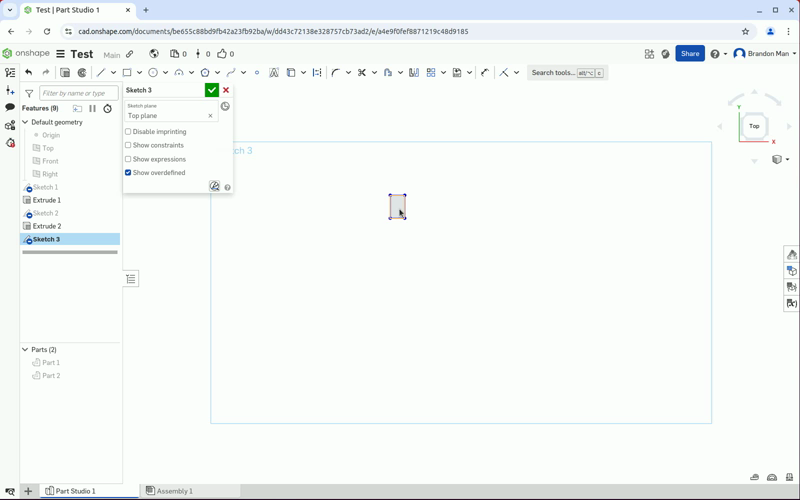
scroll(6)
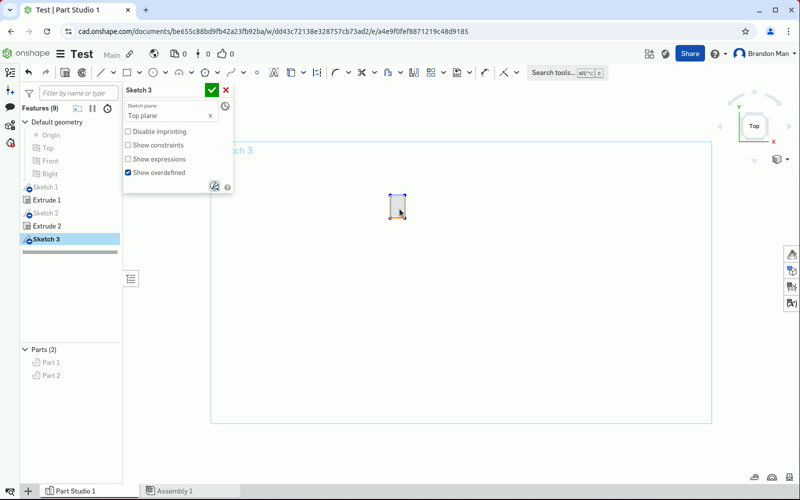
scroll(6)
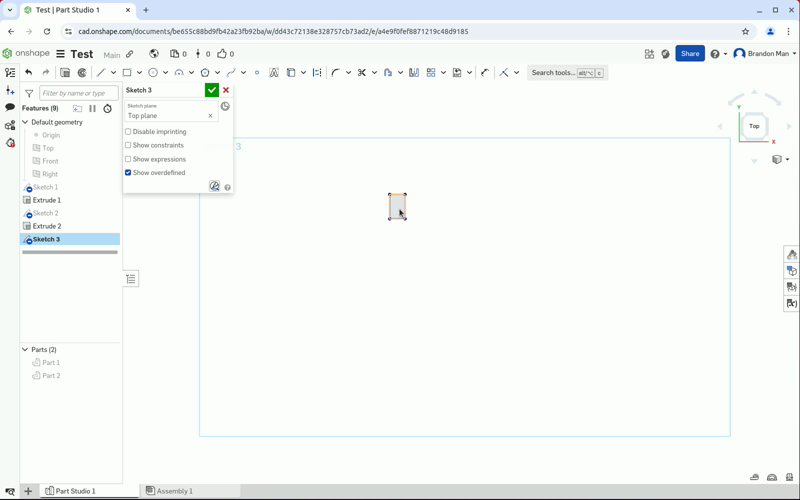
scroll(6)
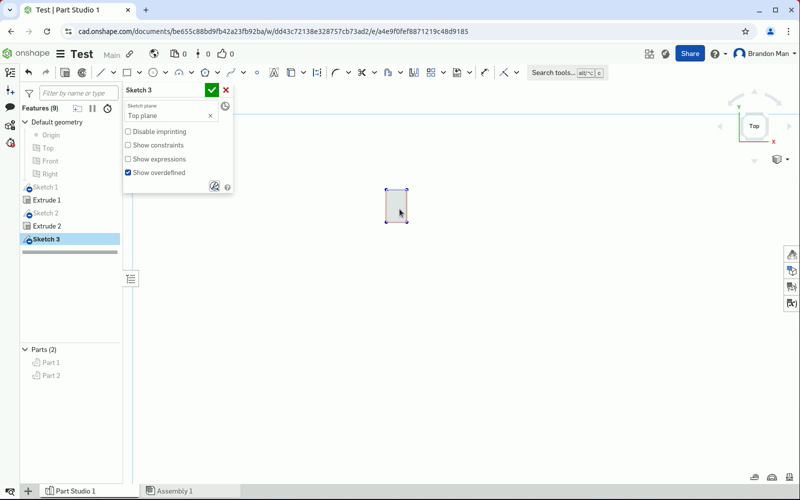
scroll(6)
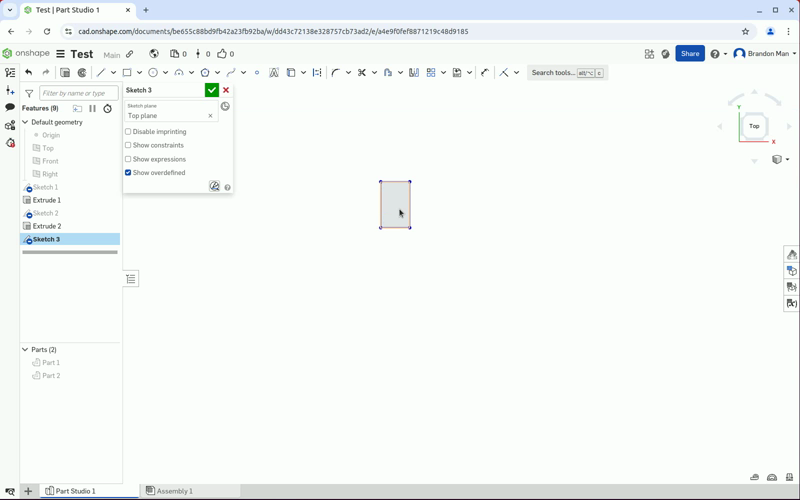
scroll(6)
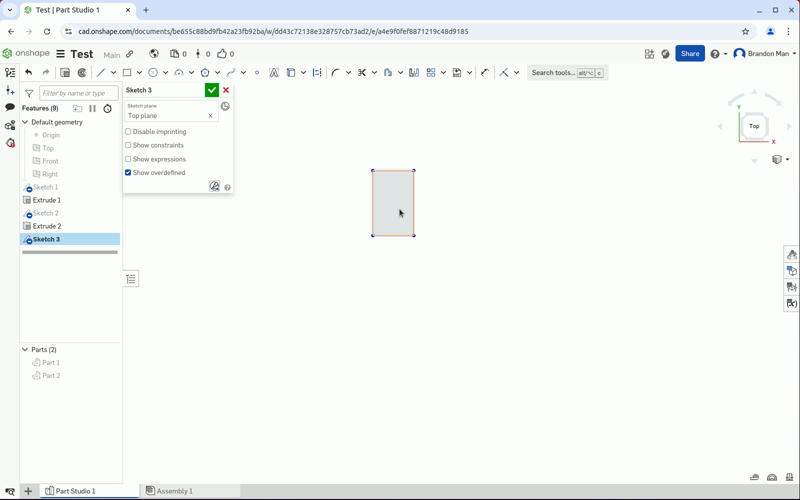
scroll(6)
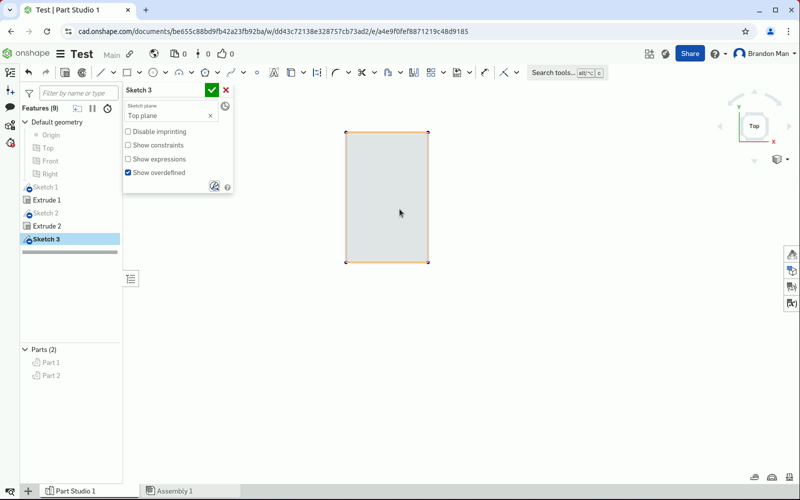
scroll(6)
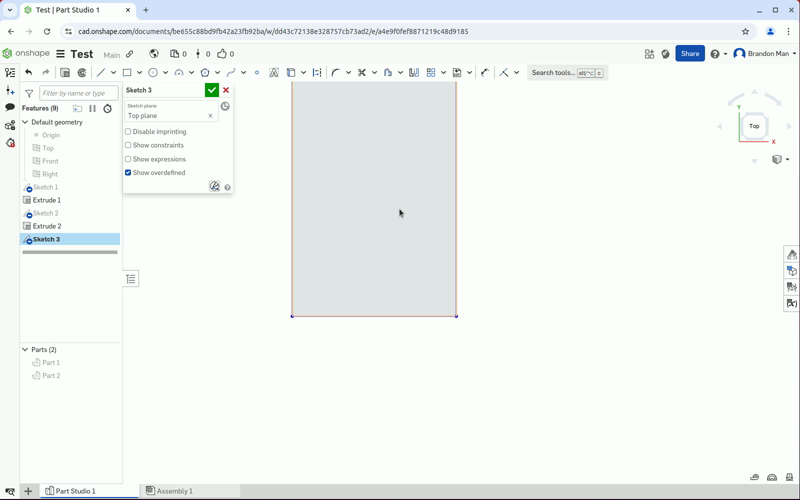
click(399, 208)
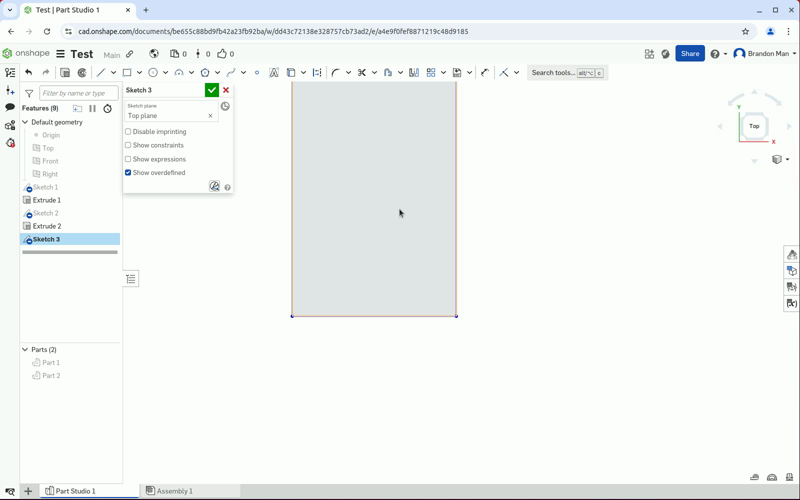
scroll(-6)
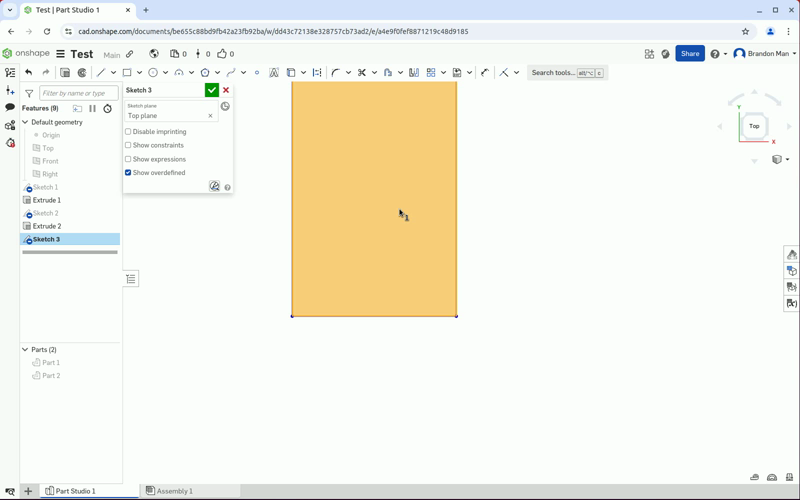
scroll(-6)
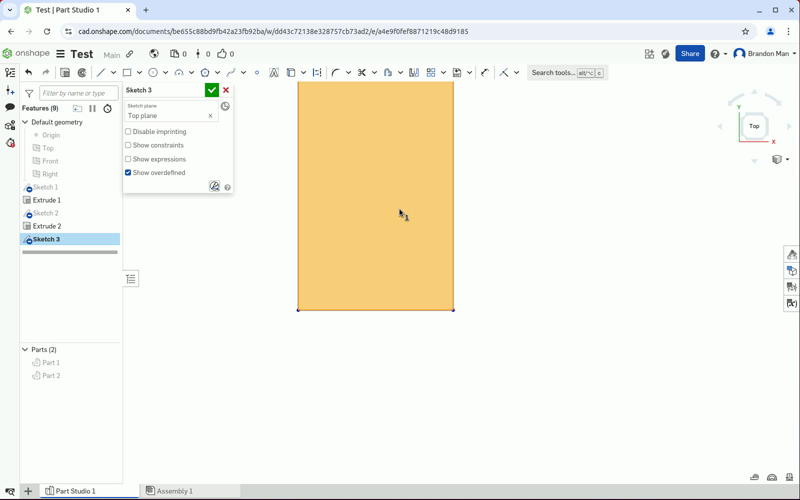
scroll(-6)
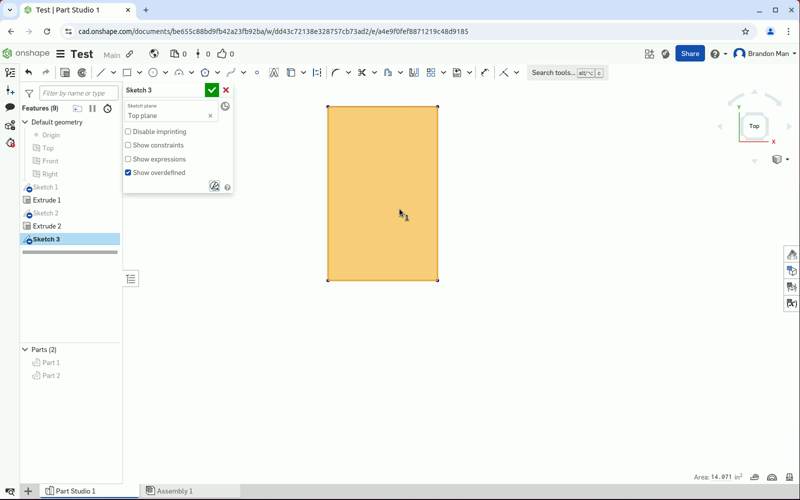
scroll(-6)
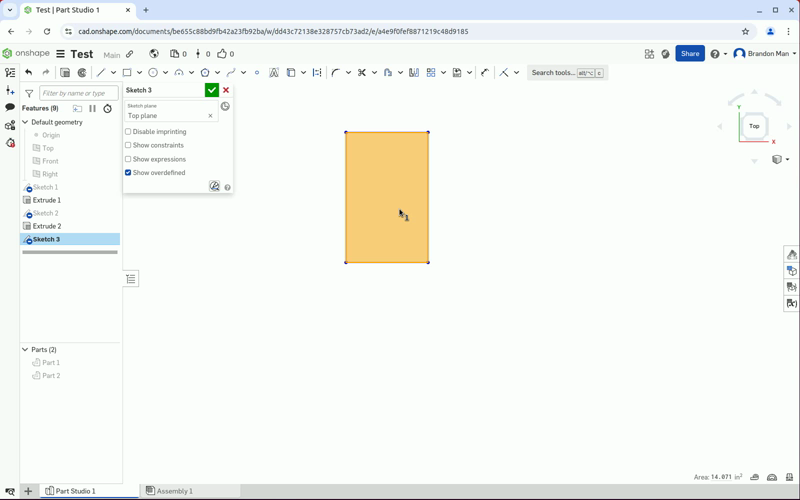
scroll(-6)
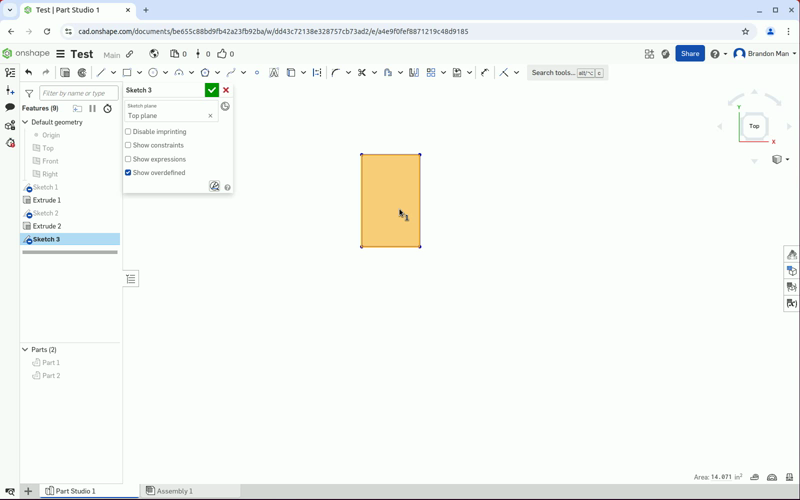
scroll(-6)
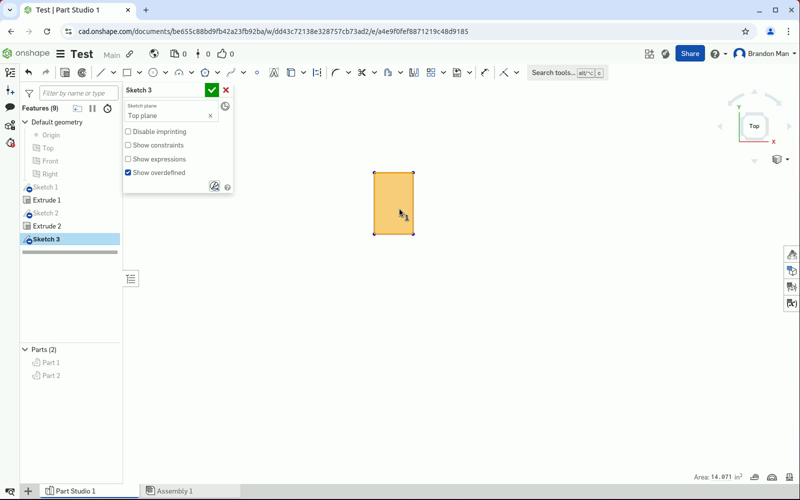
scroll(-6)
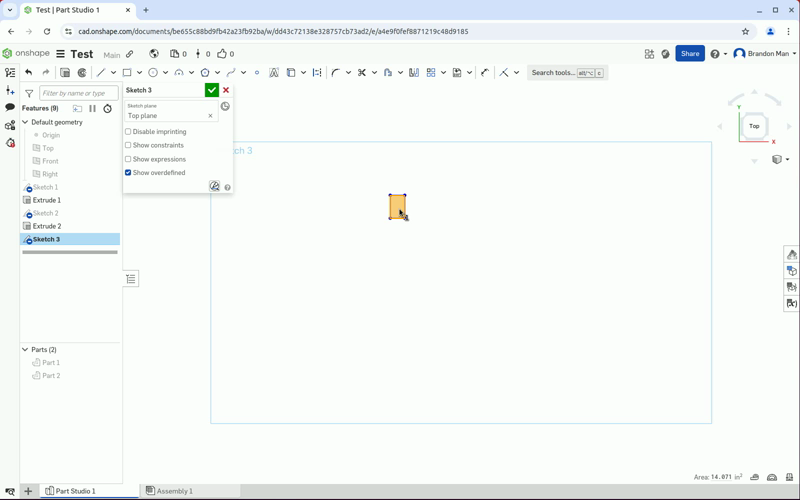
mouse_move(73, 352)
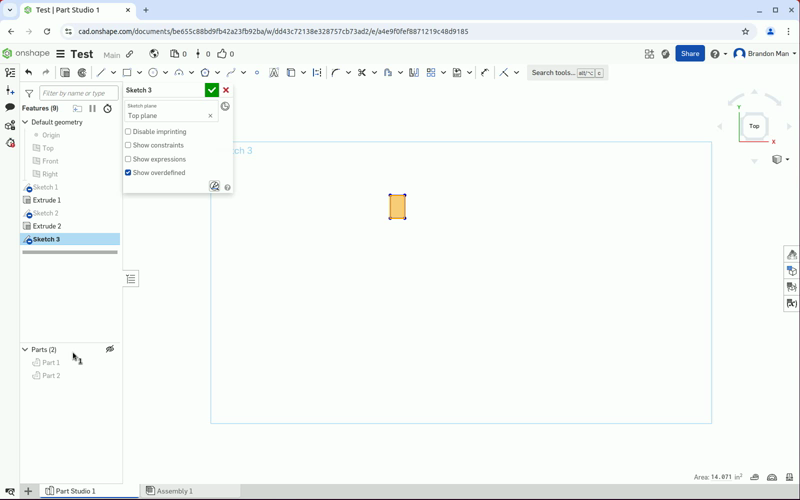
key(shift+y)
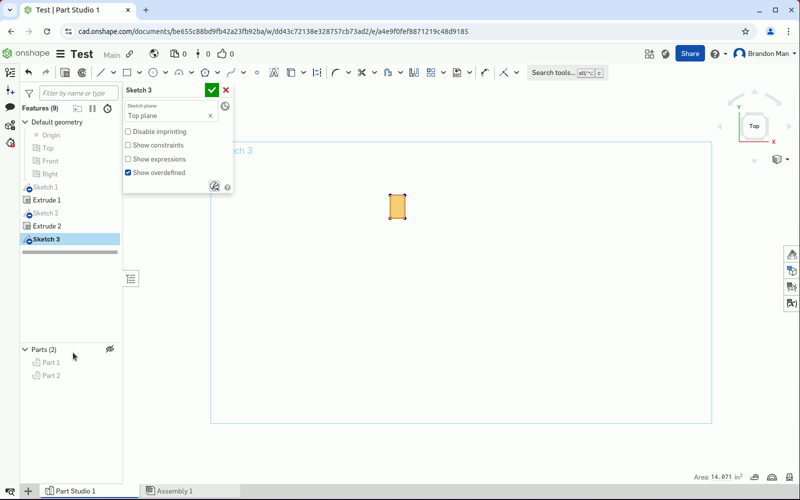
key(shift+e)
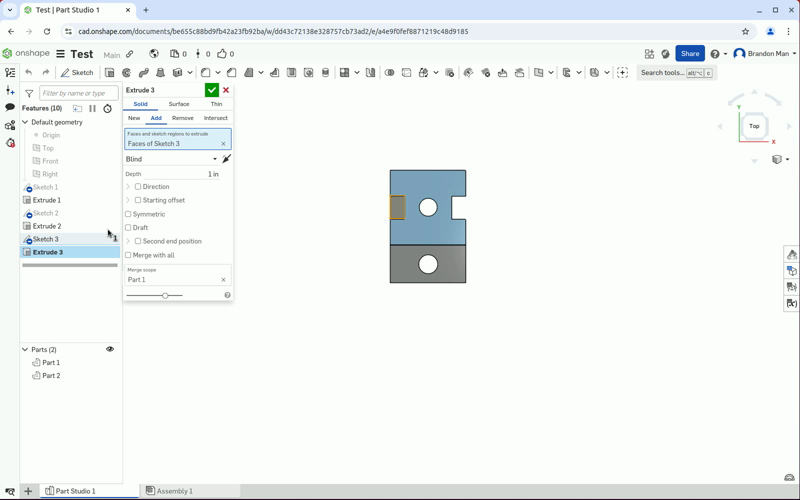
mouse_move(143, 106)
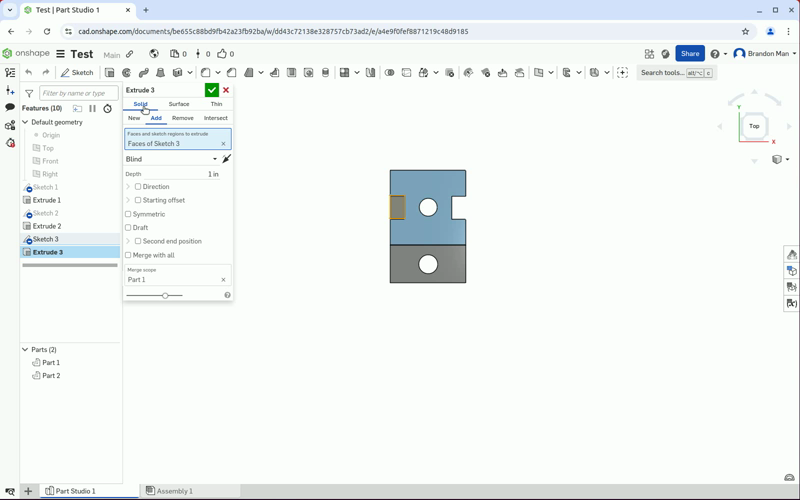
click(143, 106)
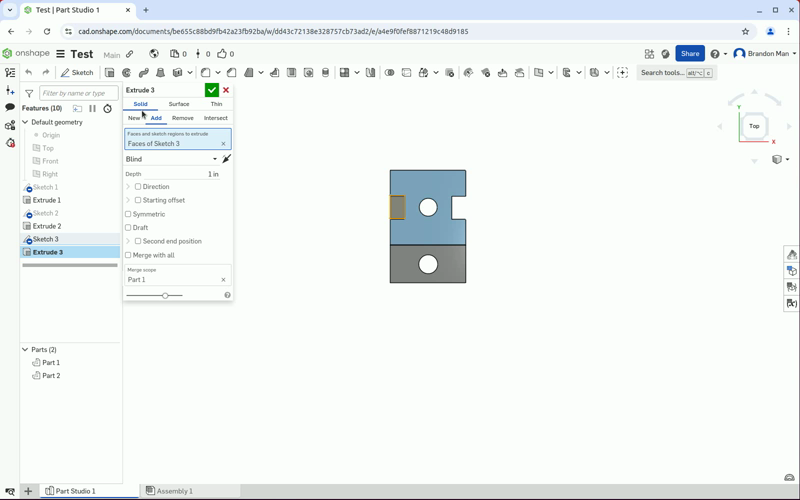
mouse_move(137, 120)
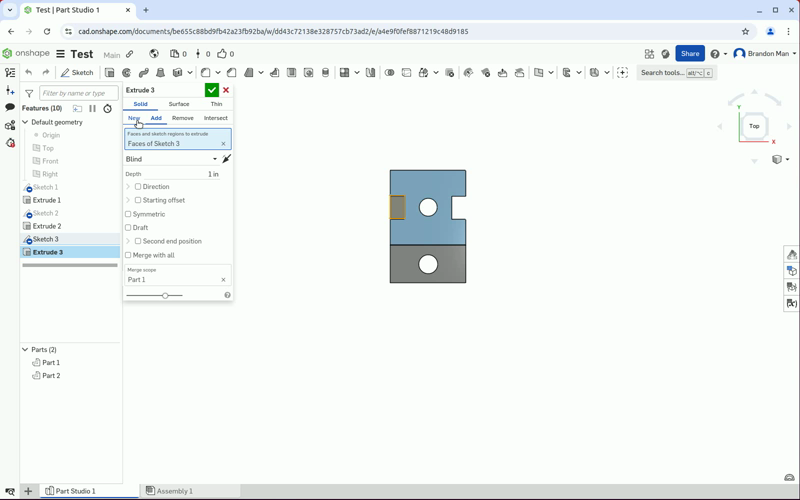
click(137, 120)
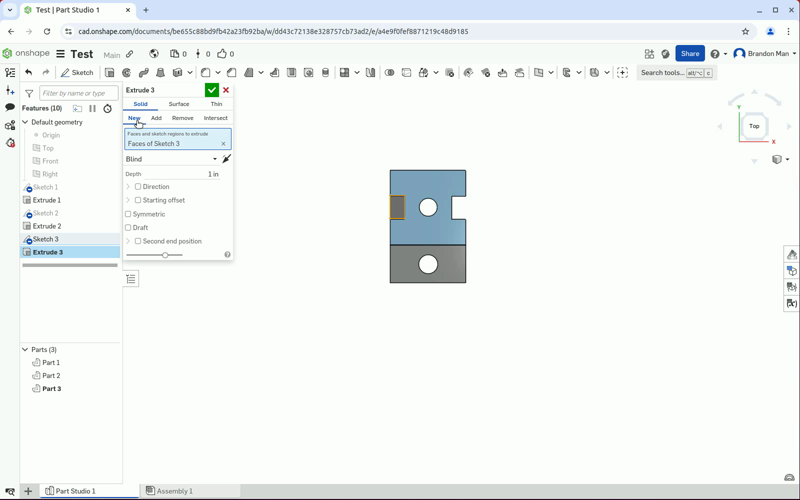
key(tab, 4)
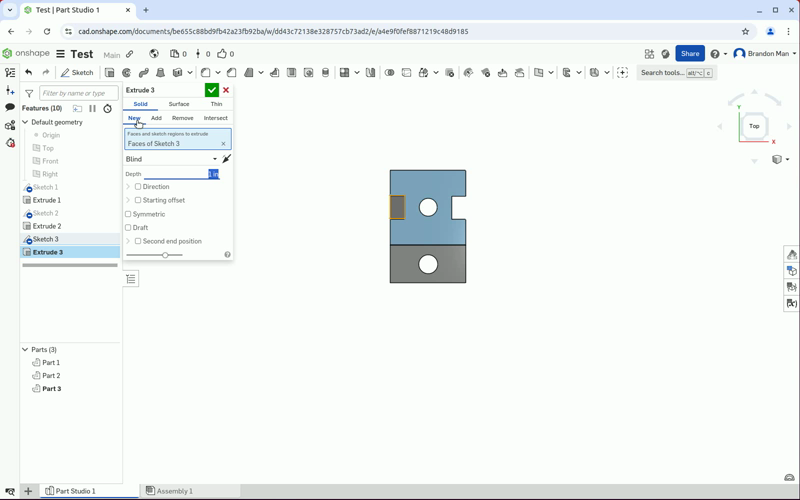
text(7.703)
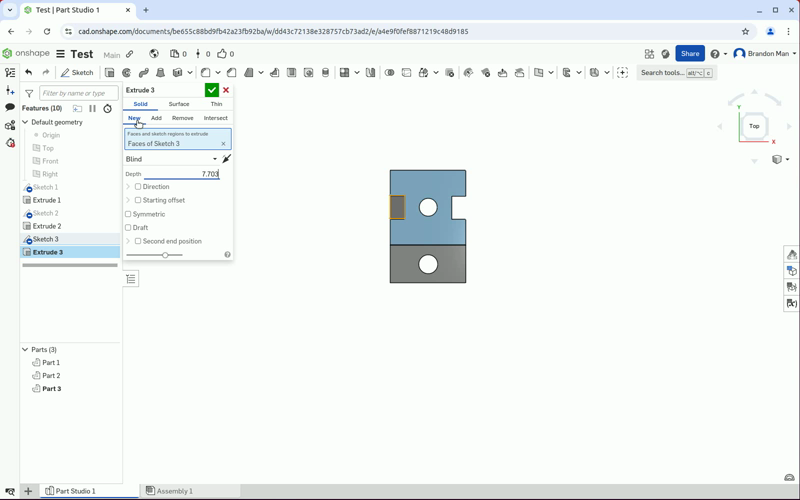
key(enter)
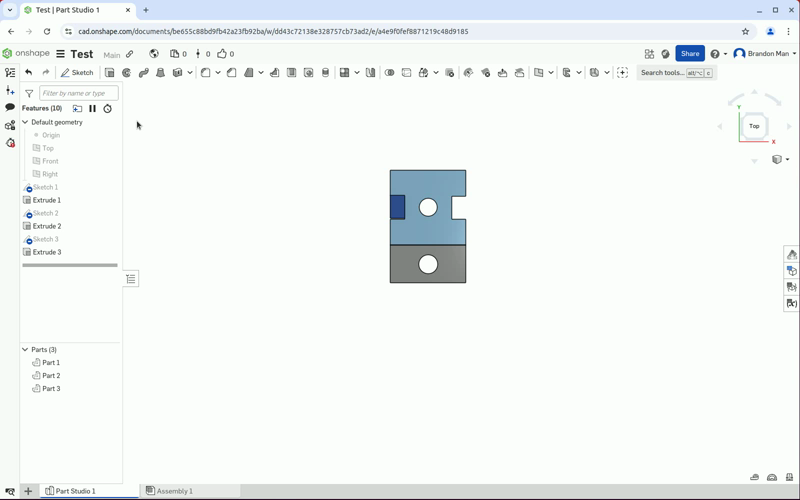
key(shift+h)
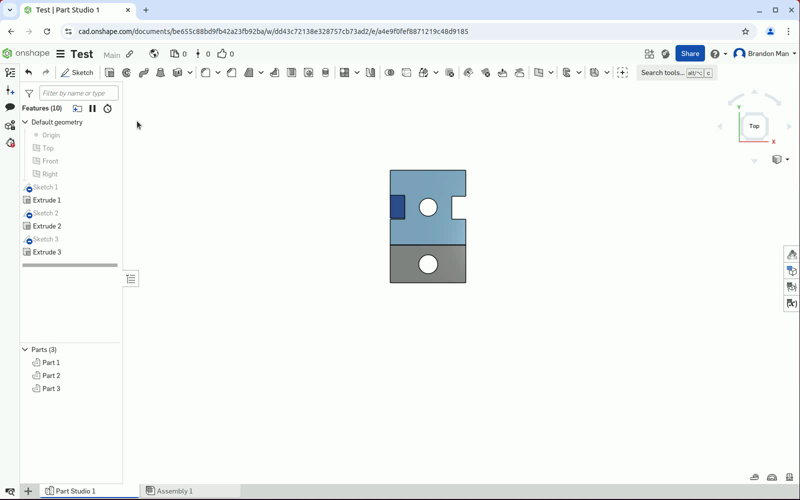
key(shift+h)
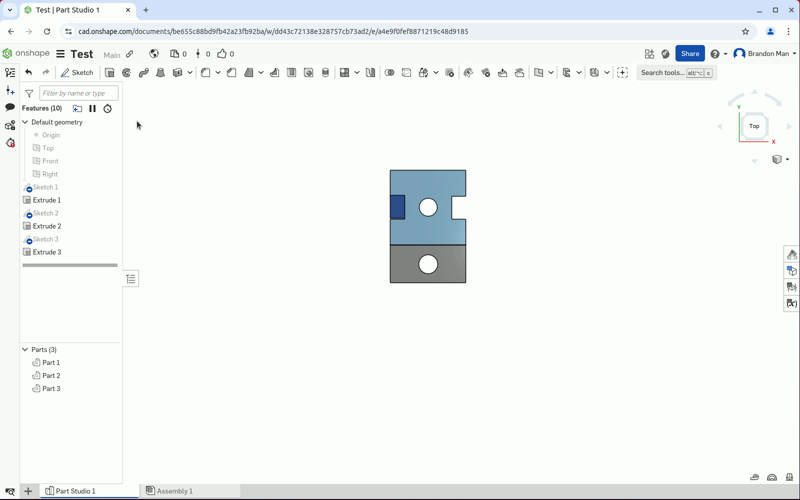
mouse_move(73, 189)
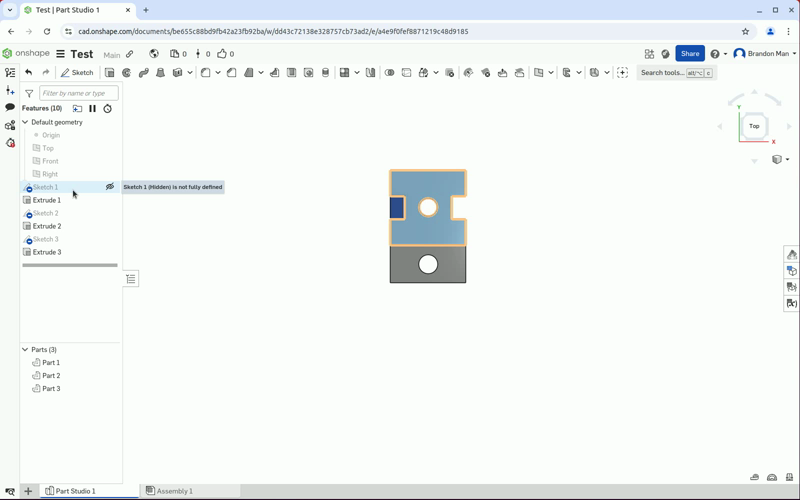
click(73, 189)
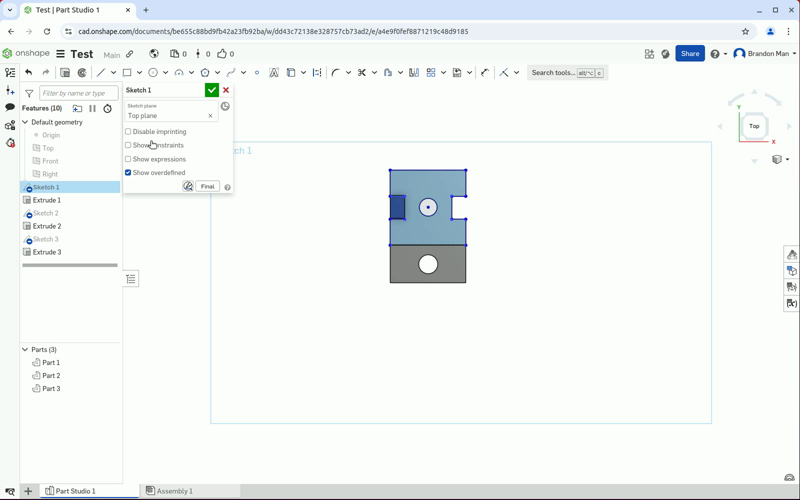
mouse_move(229, 92)
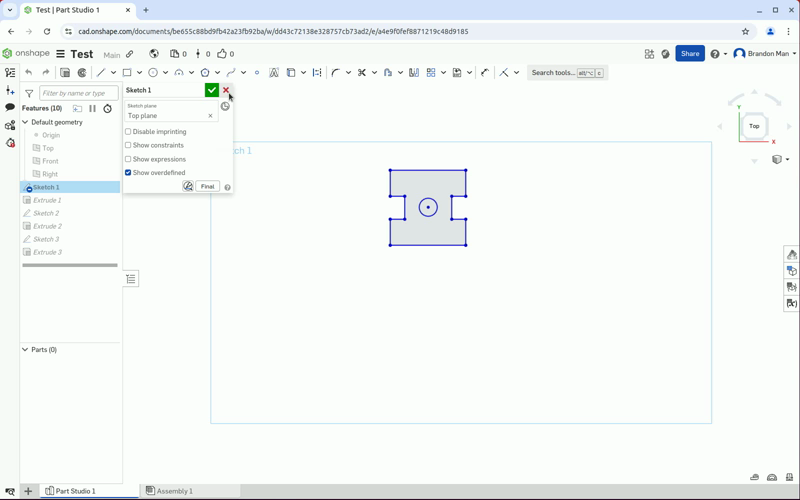
click(229, 92)
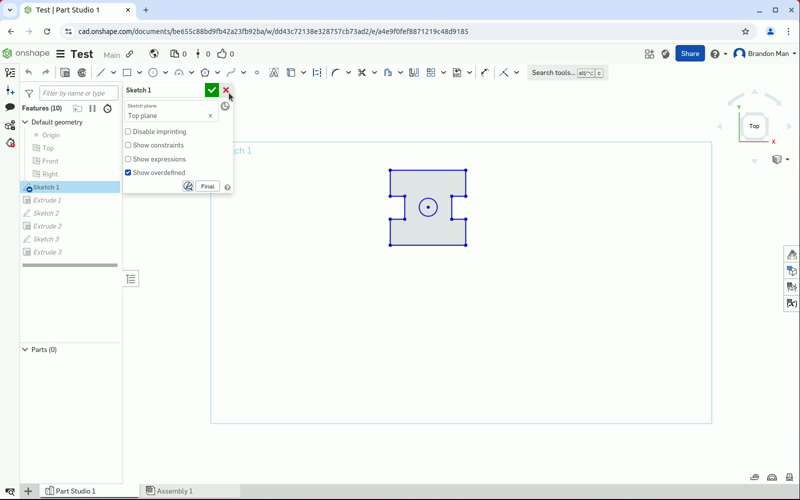
key(shift+s)
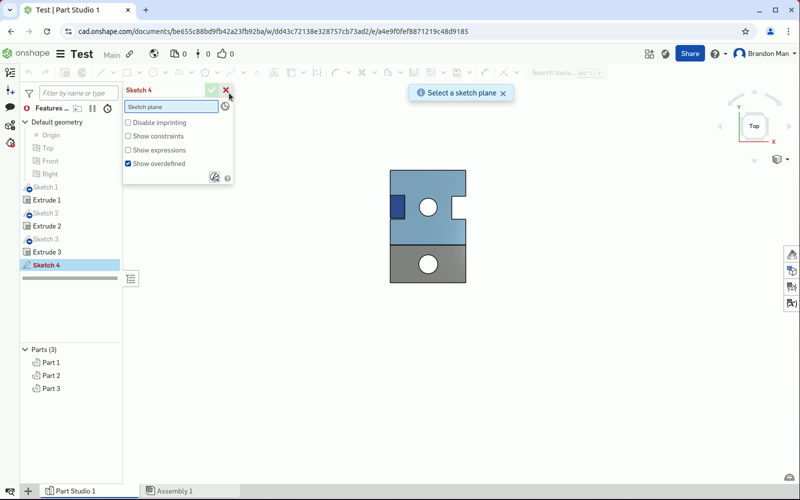
mouse_move(73, 150)
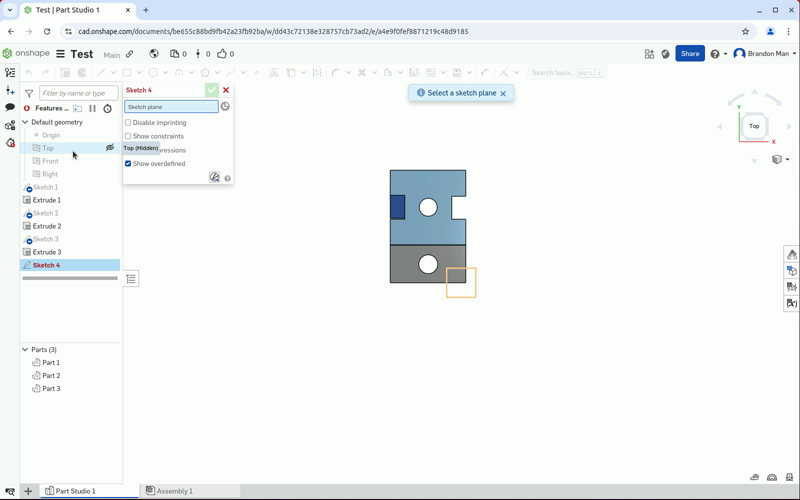
click(73, 150)
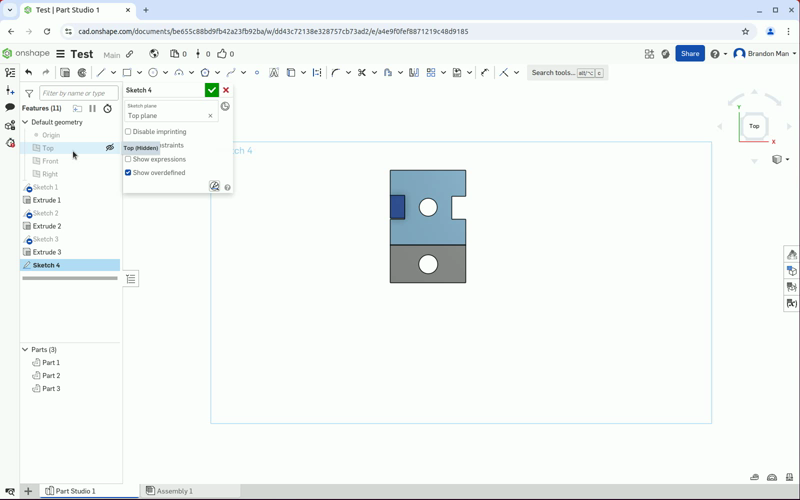
mouse_move(73, 352)
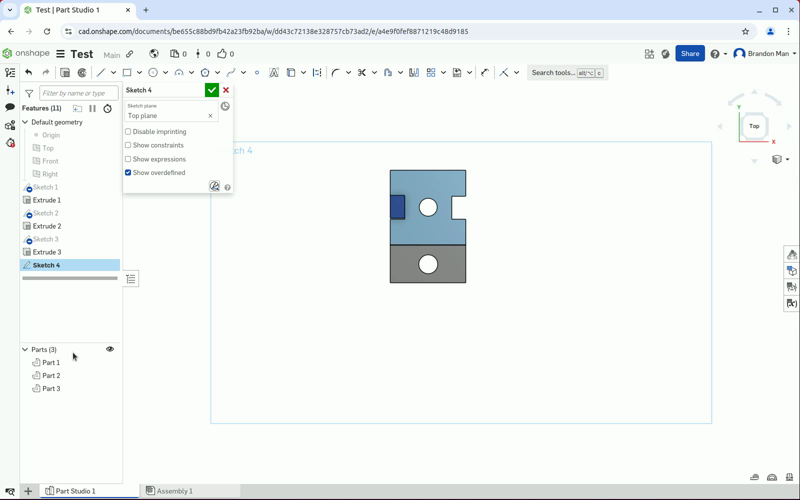
key(y)
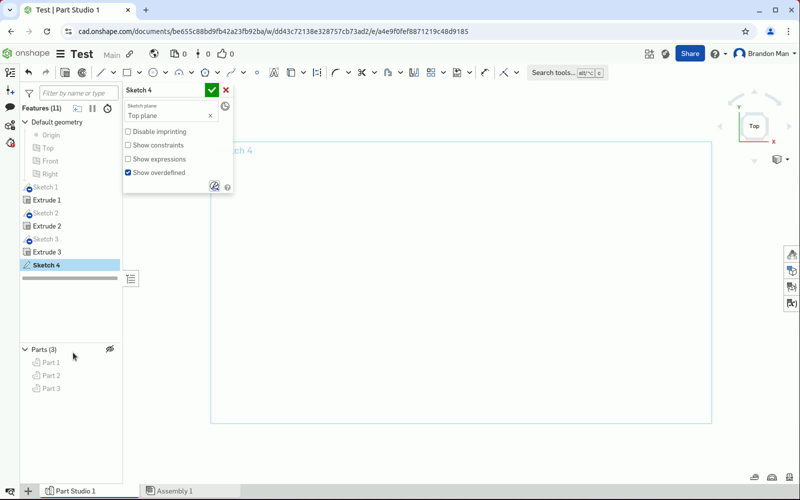
key(l)
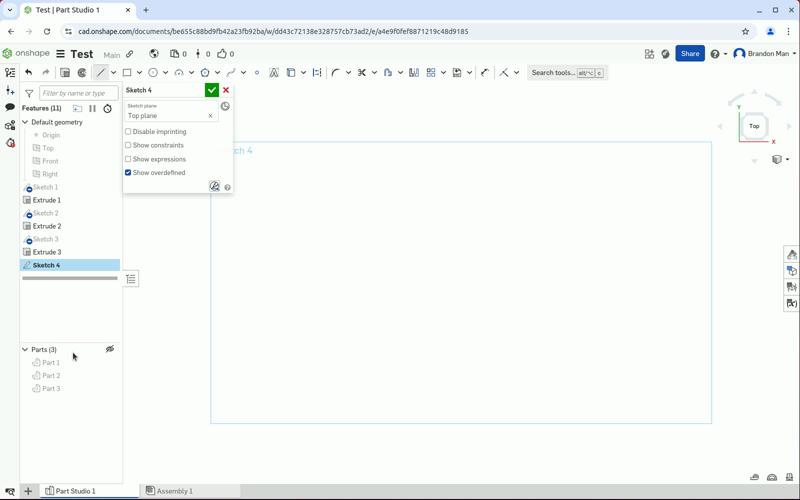
key_down(shift)
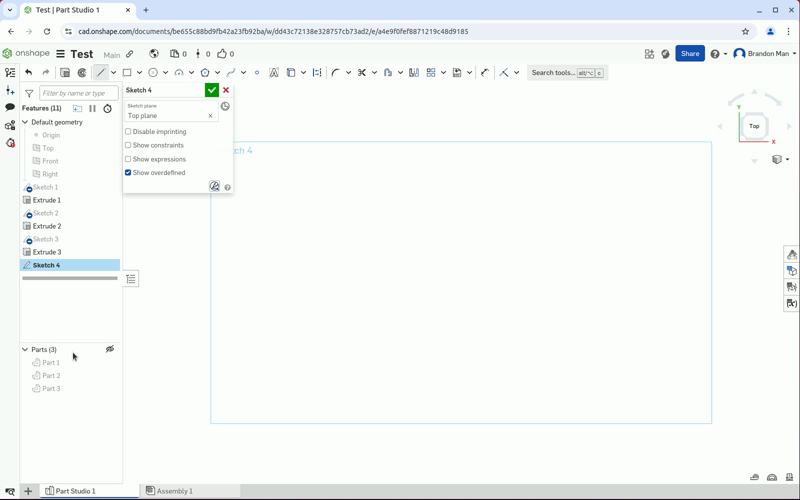
mouse_move(451, 218)
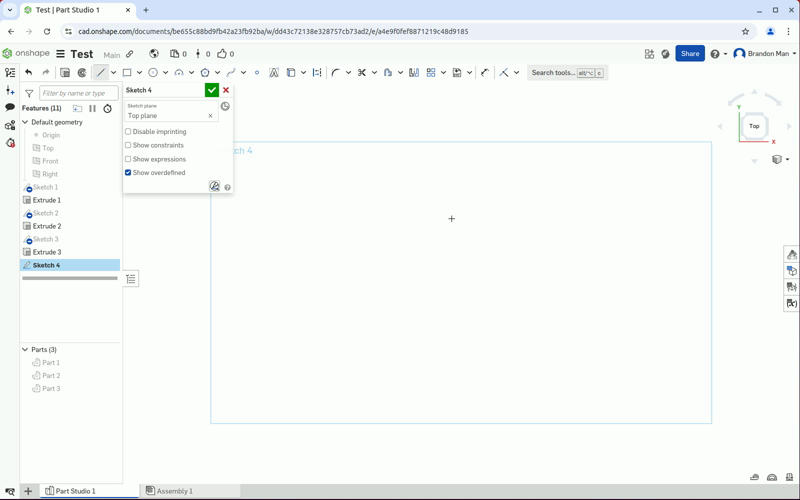
click(451, 218)
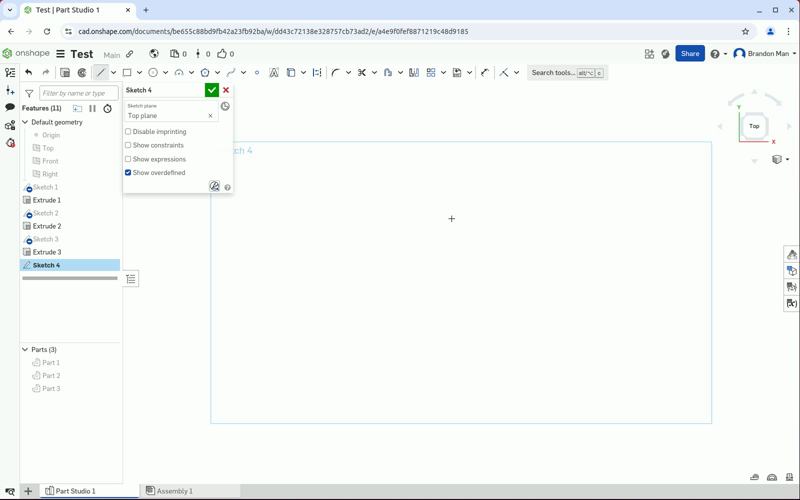
key_up(shift)
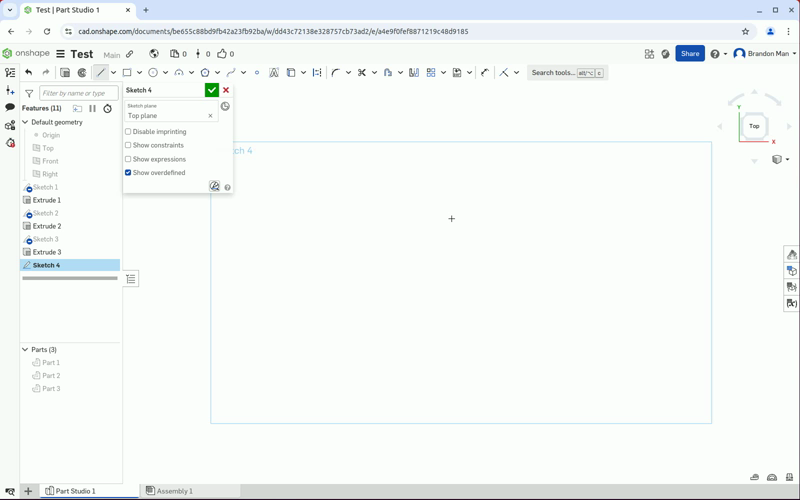
key_down(shift)
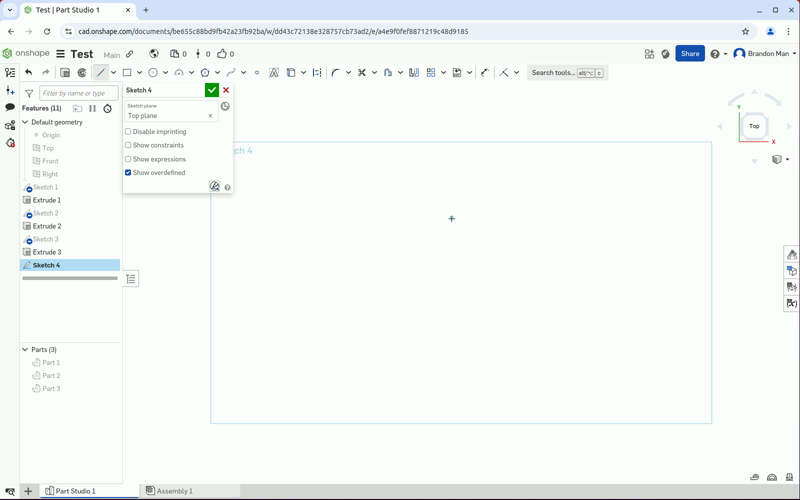
mouse_move(481, 218)
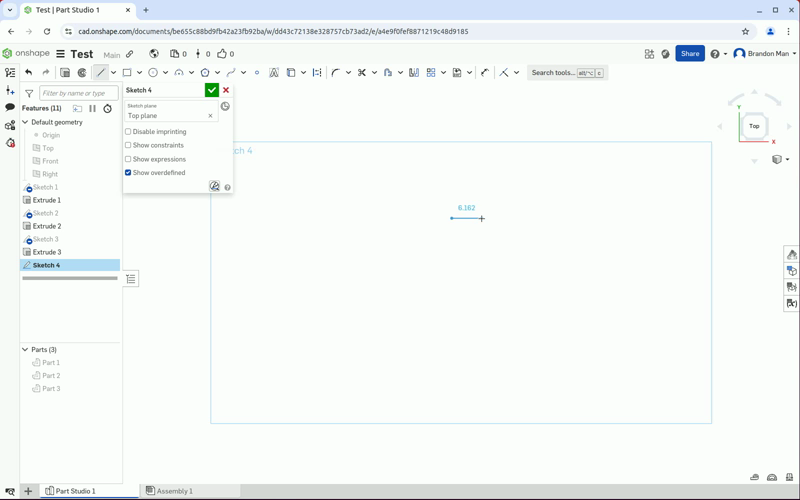
mouse_move(466, 218)
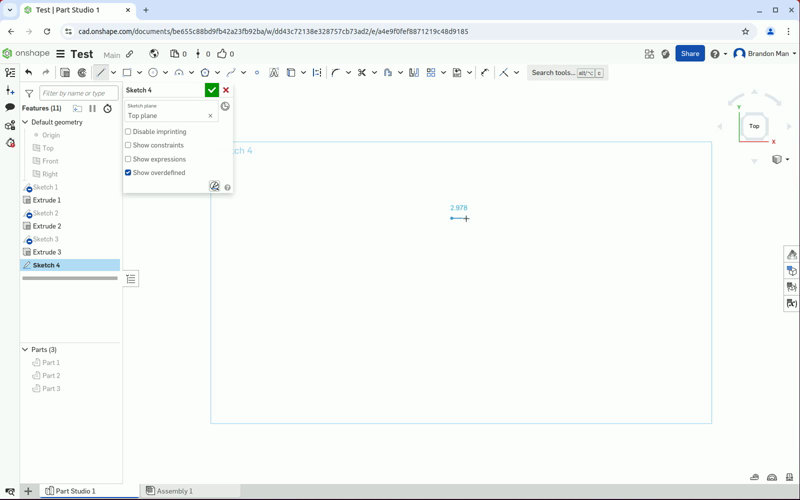
click(466, 218)
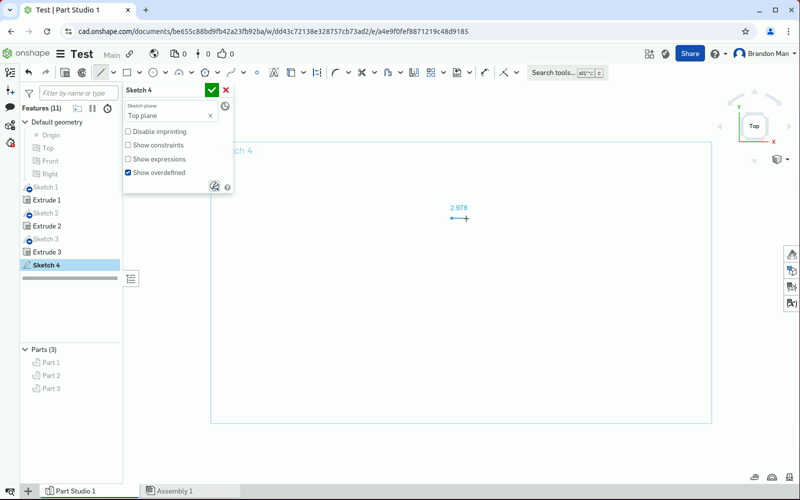
key_up(shift)
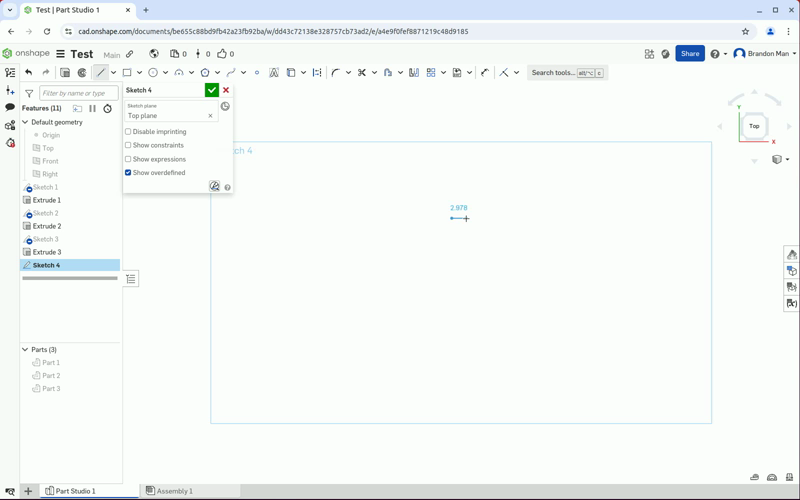
key_down(shift)
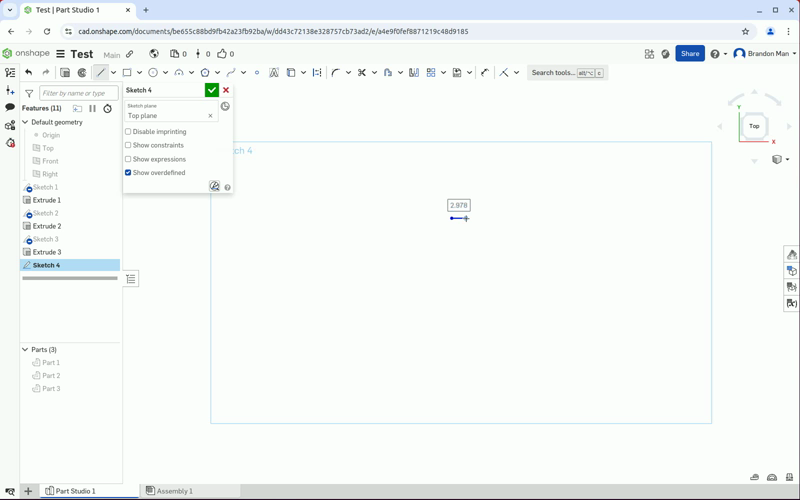
mouse_move(496, 218)
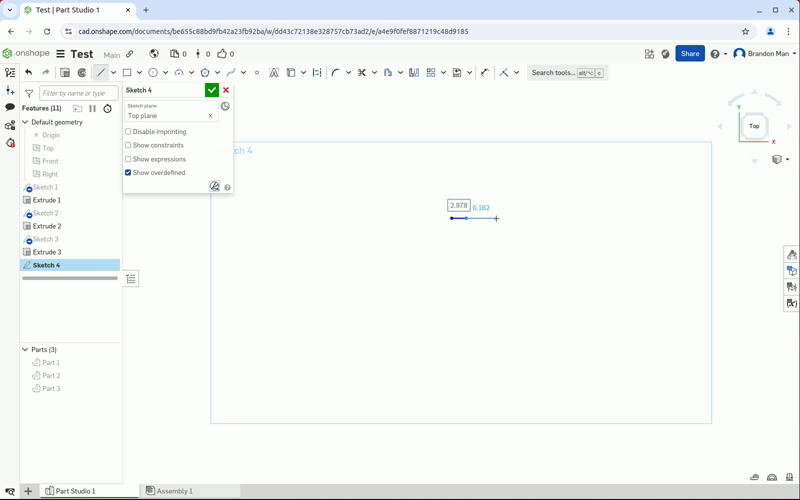
mouse_move(466, 195)
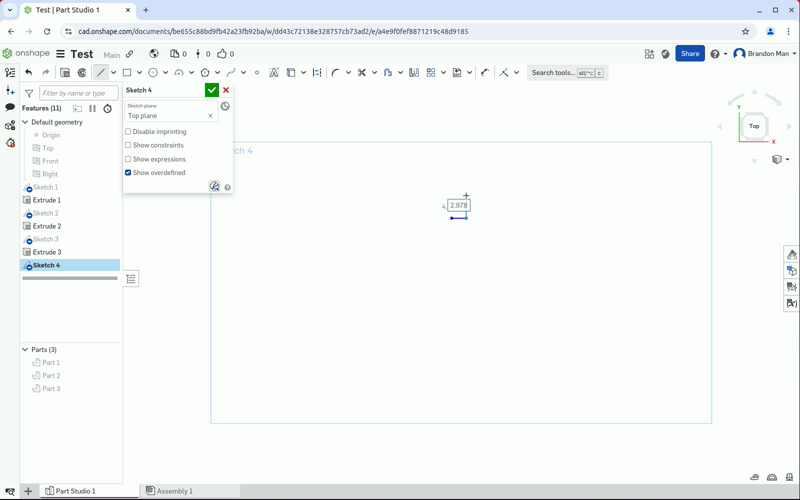
click(466, 195)
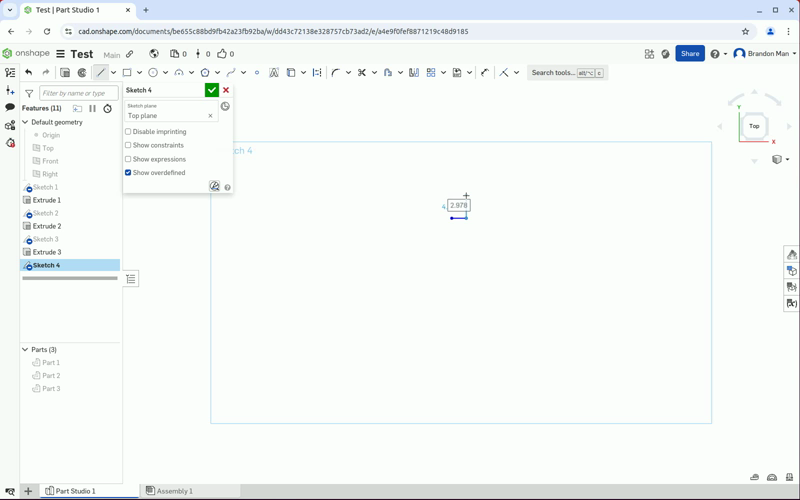
key_up(shift)
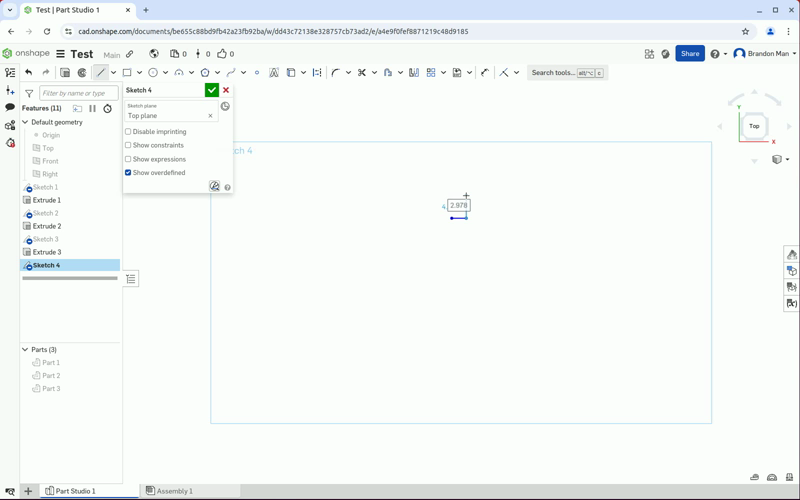
key_down(shift)
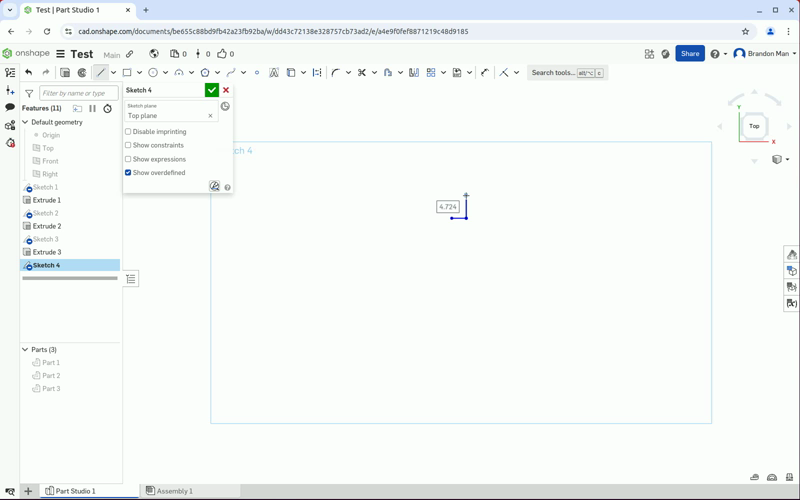
mouse_move(496, 195)
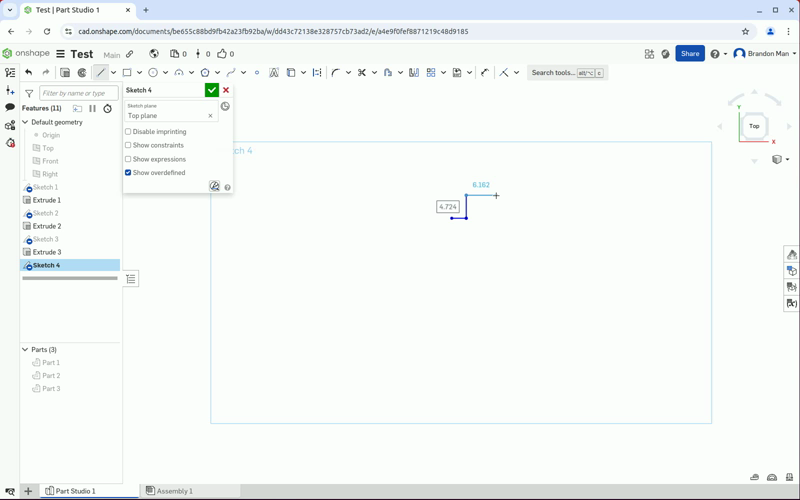
mouse_move(451, 195)
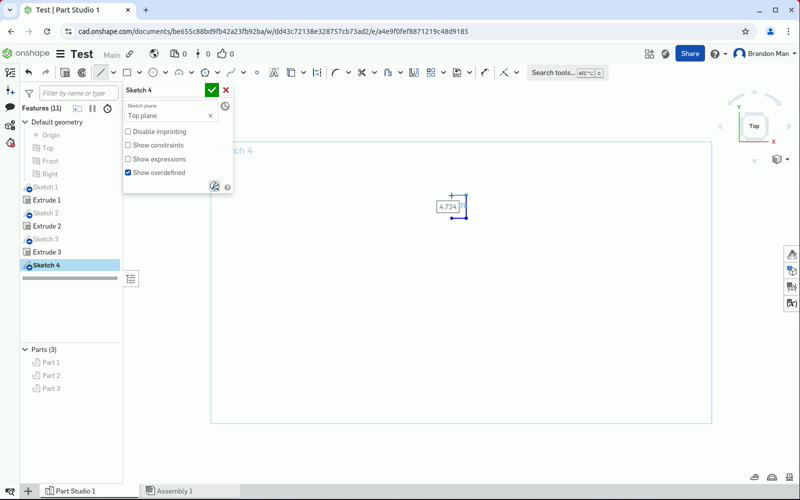
click(451, 195)
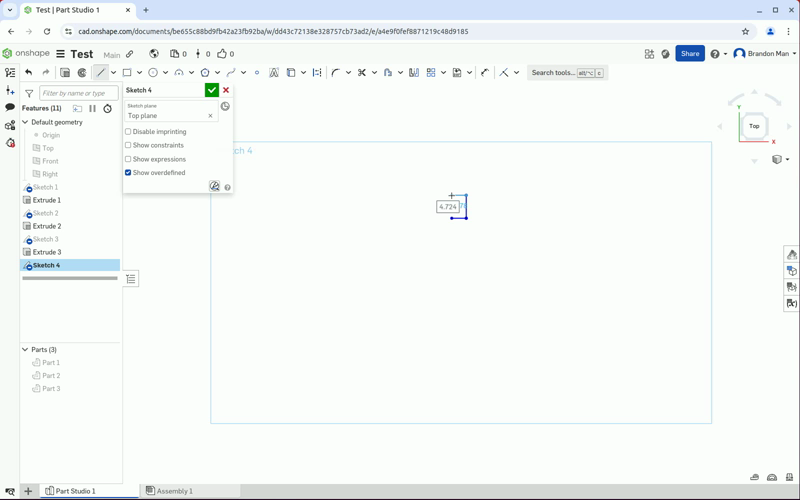
key_up(shift)
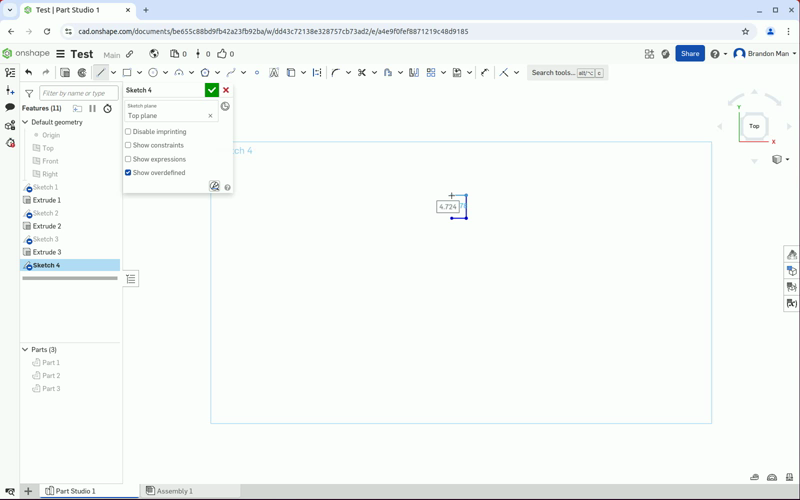
mouse_move(481, 195)
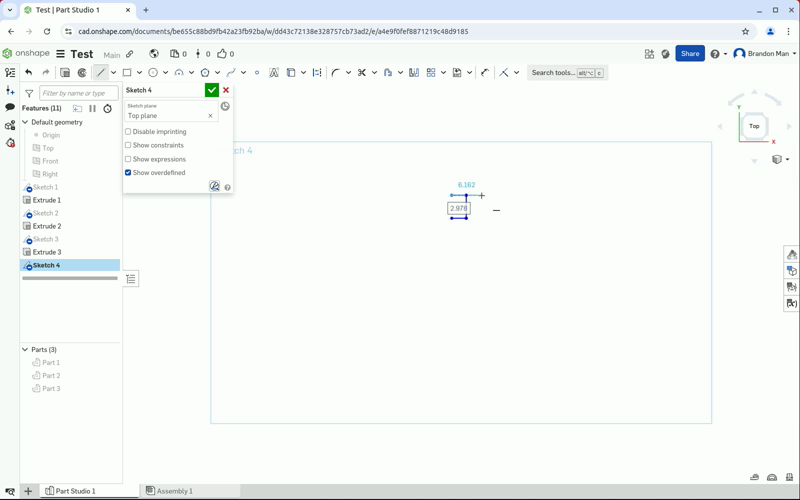
key_down(shift)
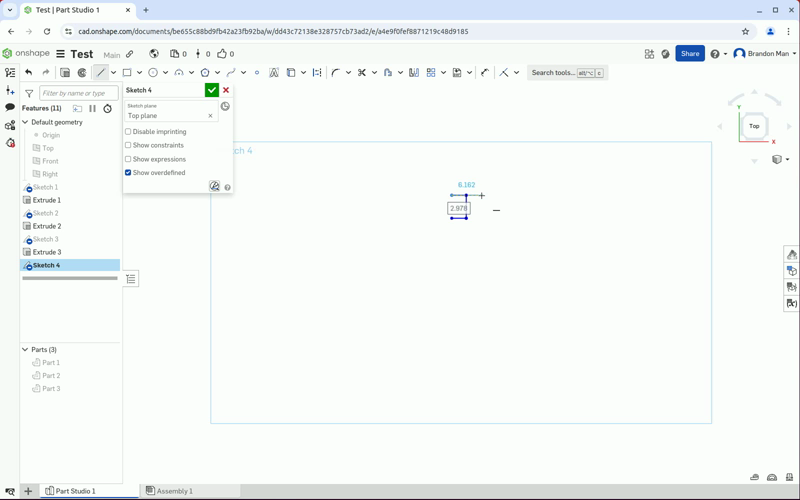
mouse_move(451, 218)
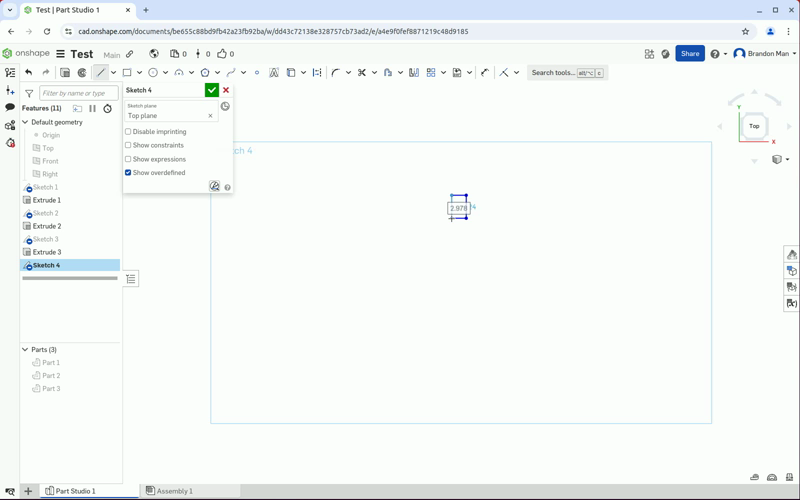
key_up(shift)
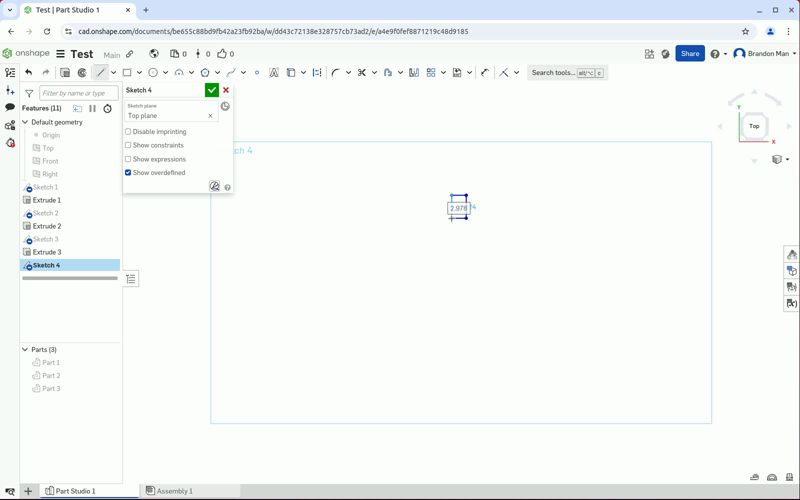
click(451, 218)
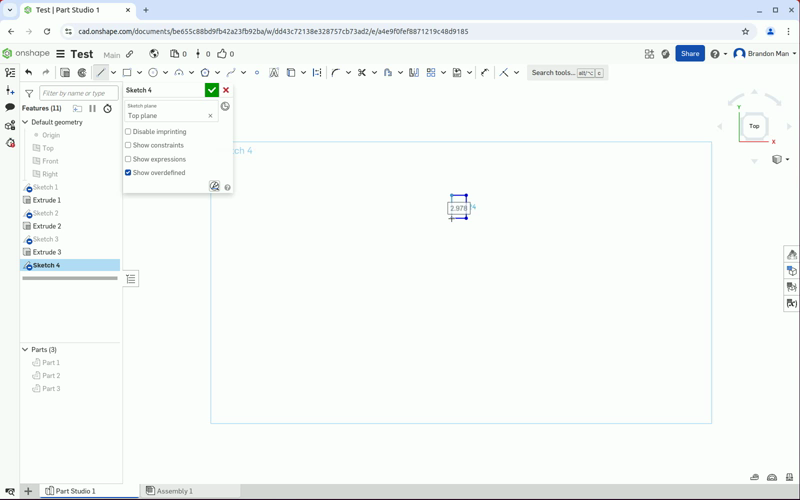
key(esc)
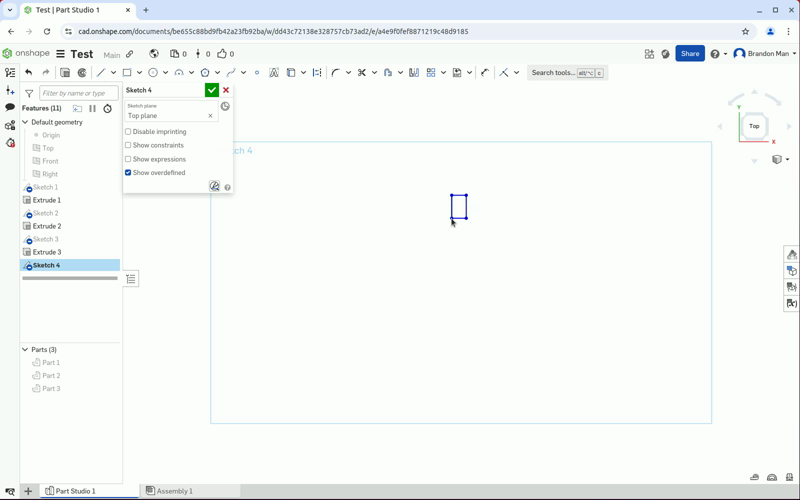
mouse_move(464, 215)
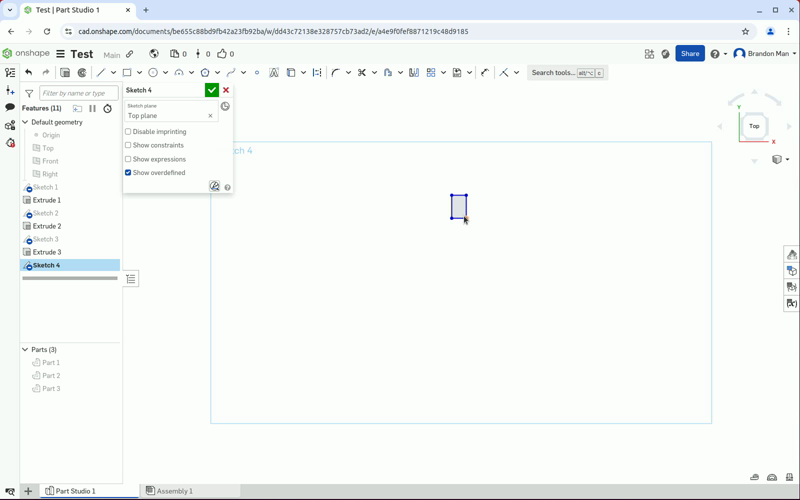
scroll(6)
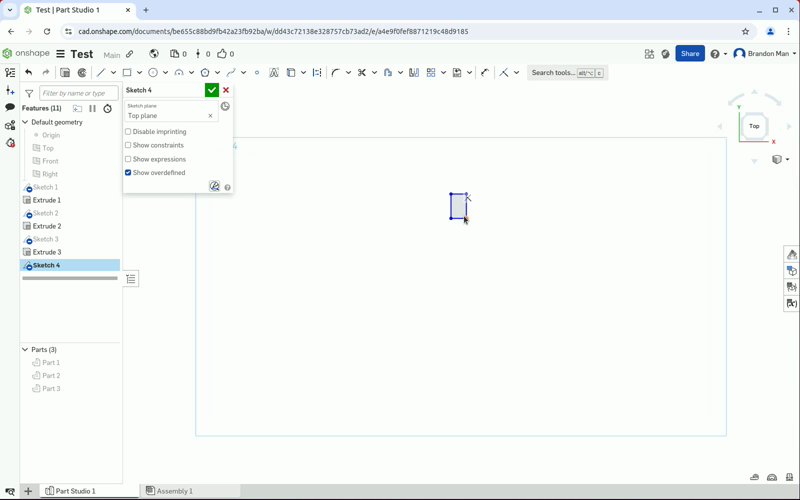
scroll(6)
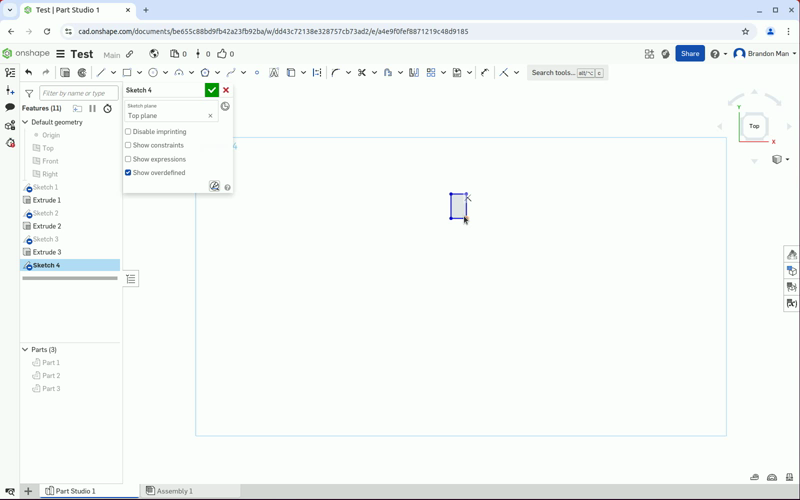
scroll(6)
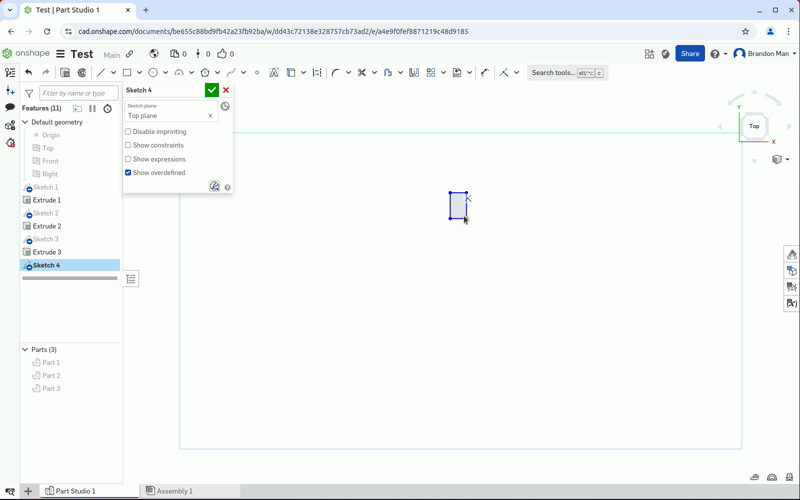
scroll(6)
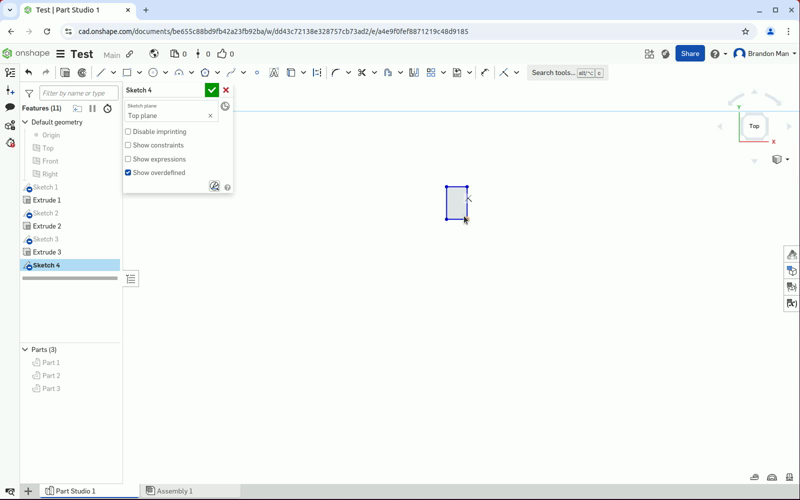
scroll(6)
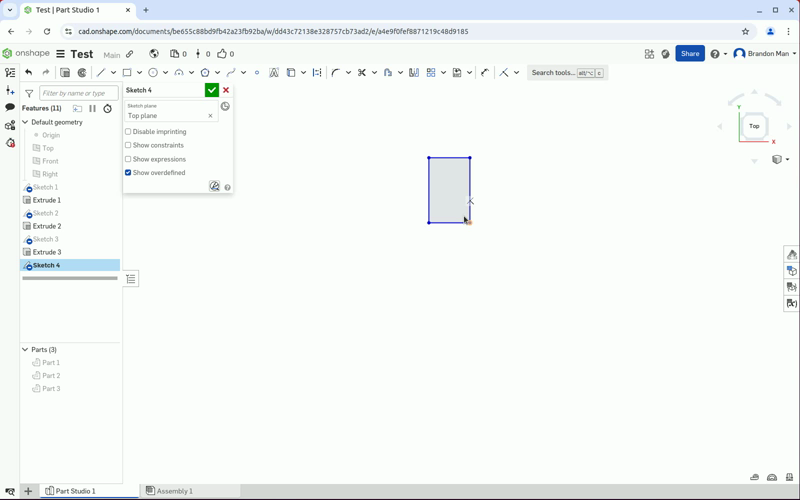
scroll(6)
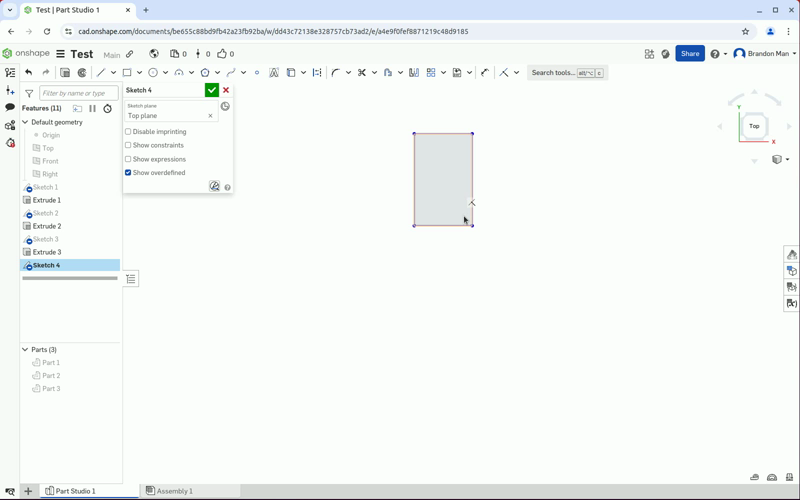
scroll(6)
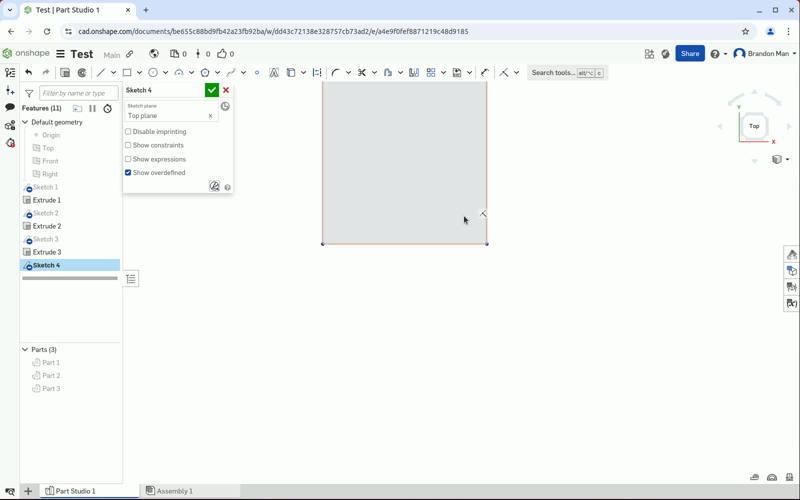
click(464, 215)
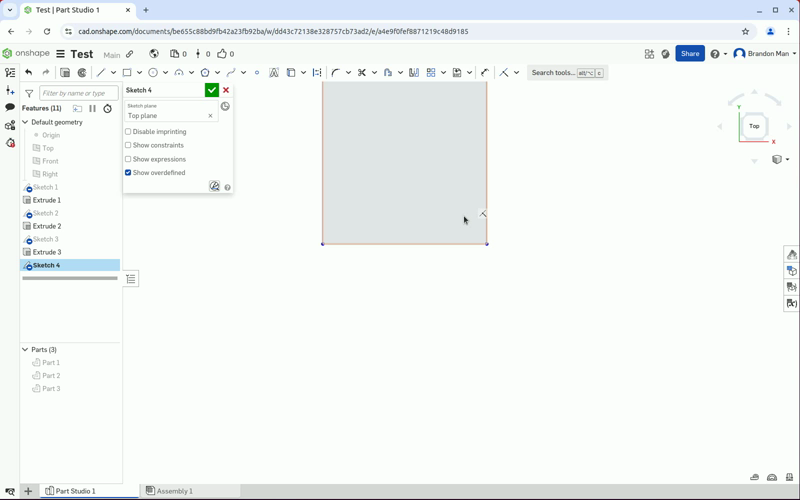
scroll(-6)
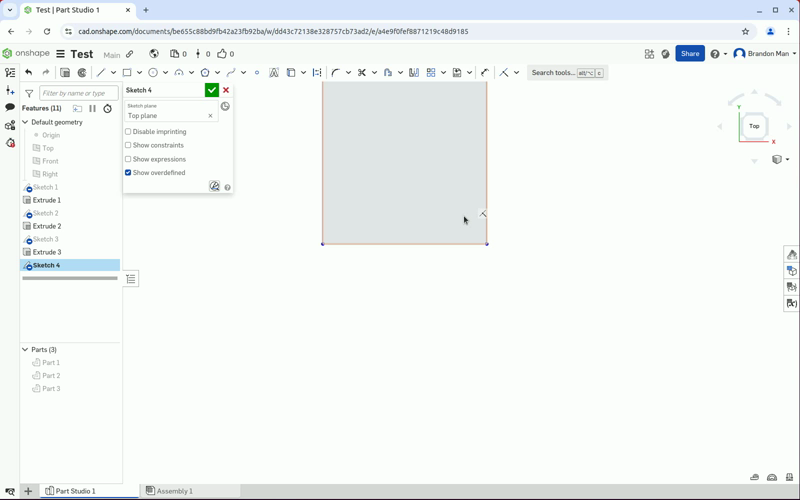
scroll(-6)
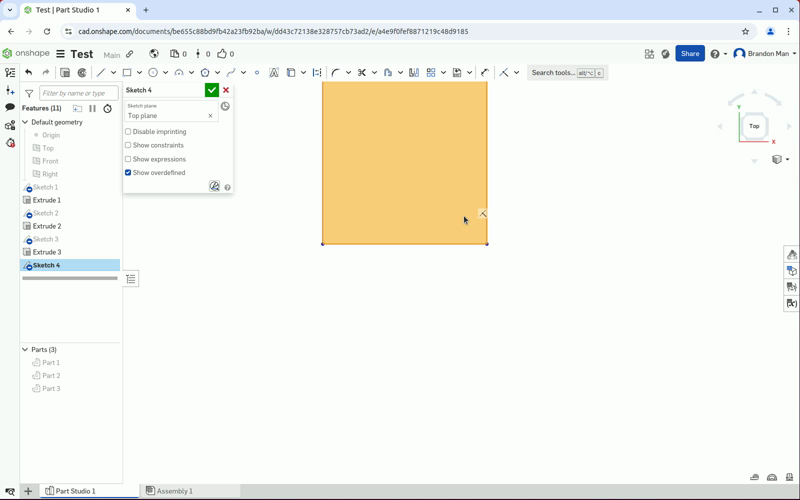
scroll(-6)
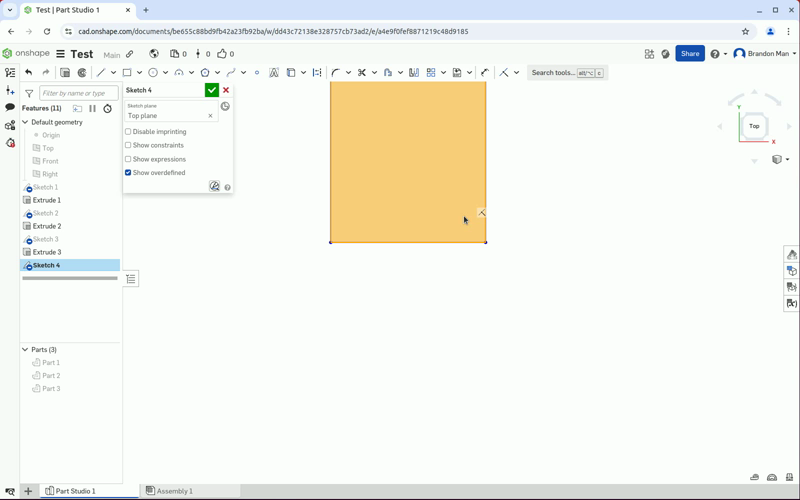
scroll(-6)
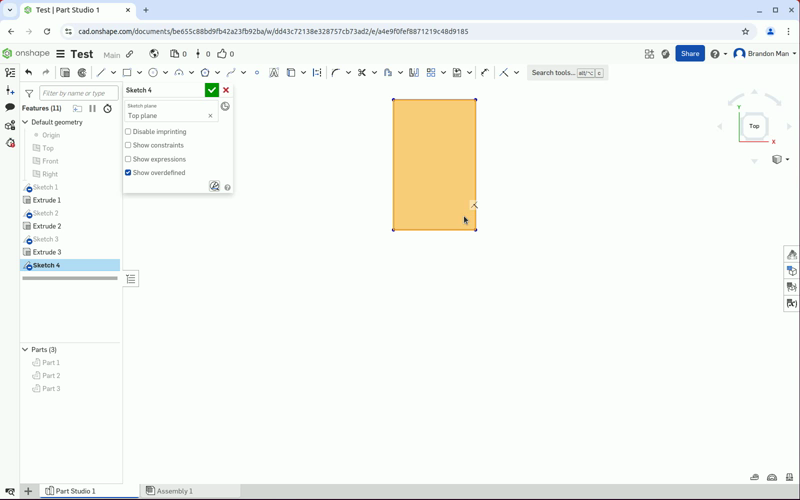
scroll(-6)
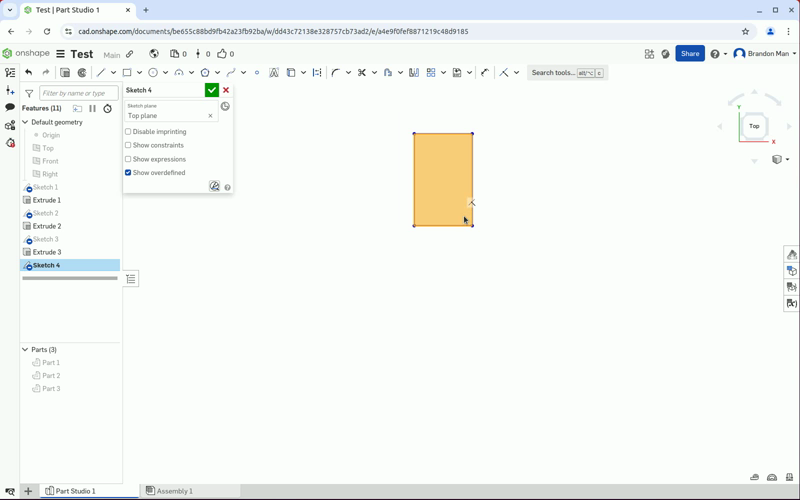
scroll(-6)
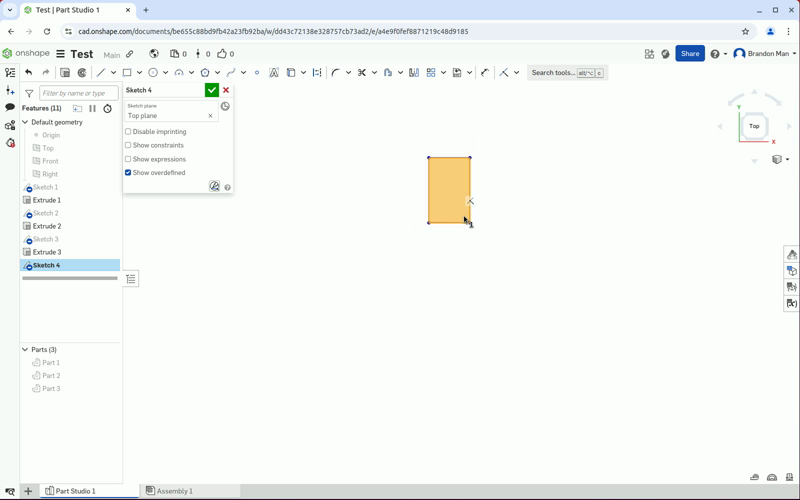
scroll(-6)
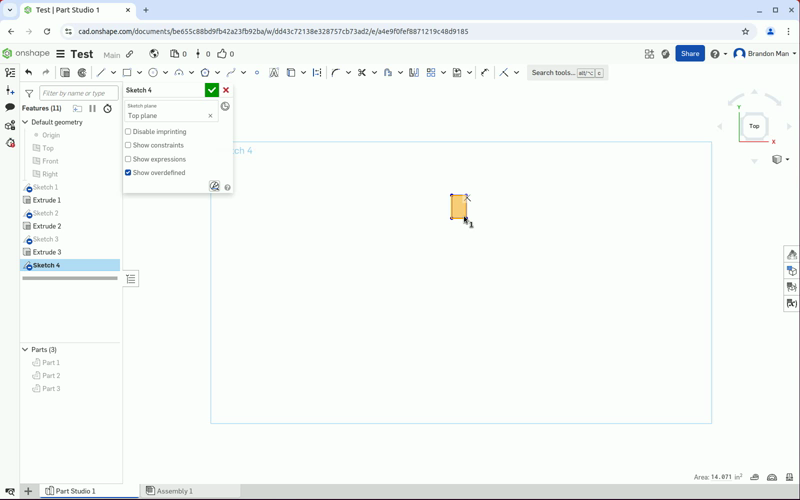
mouse_move(73, 352)
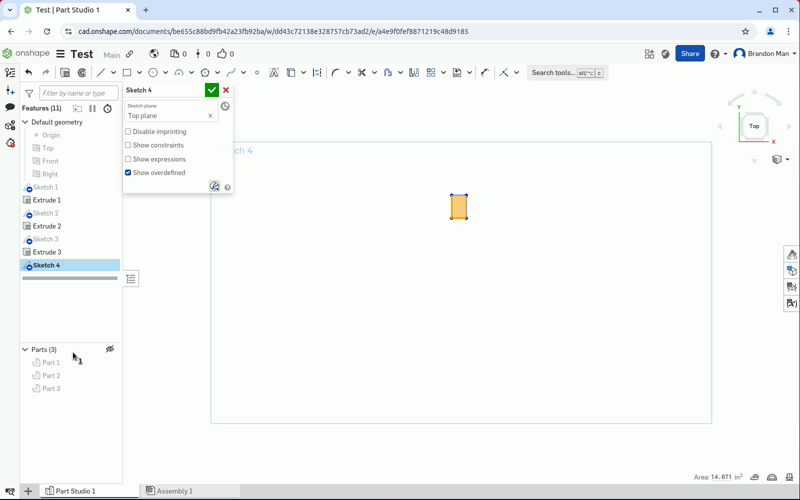
key(shift+y)
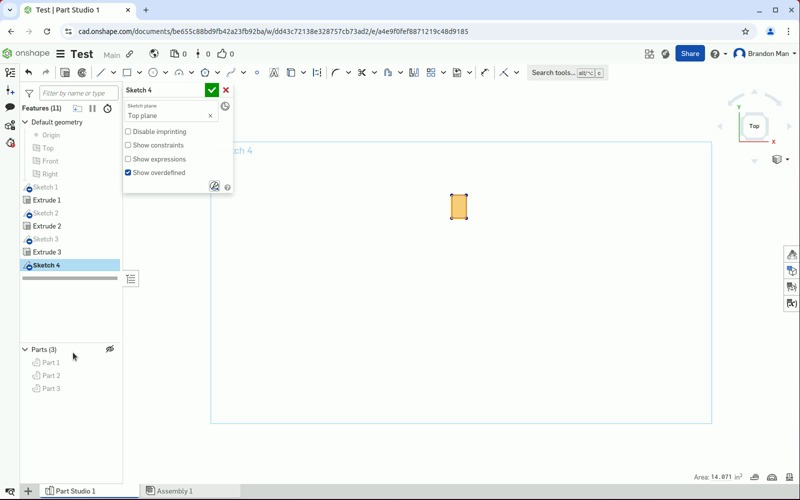
key(shift+e)
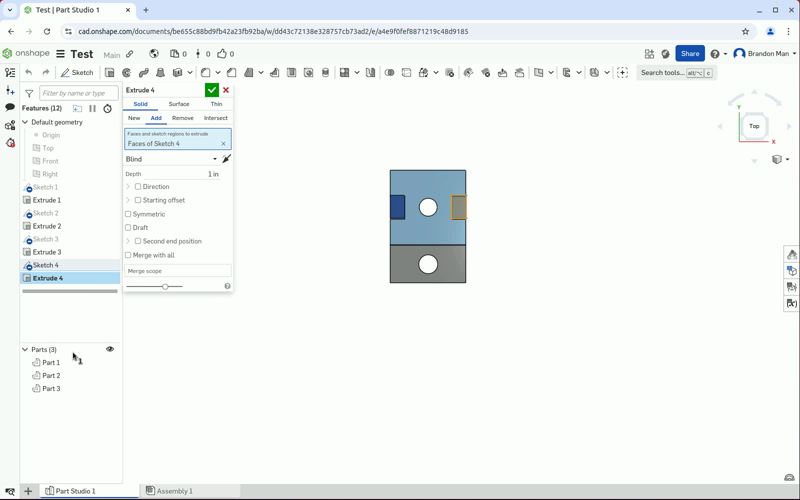
mouse_move(143, 106)
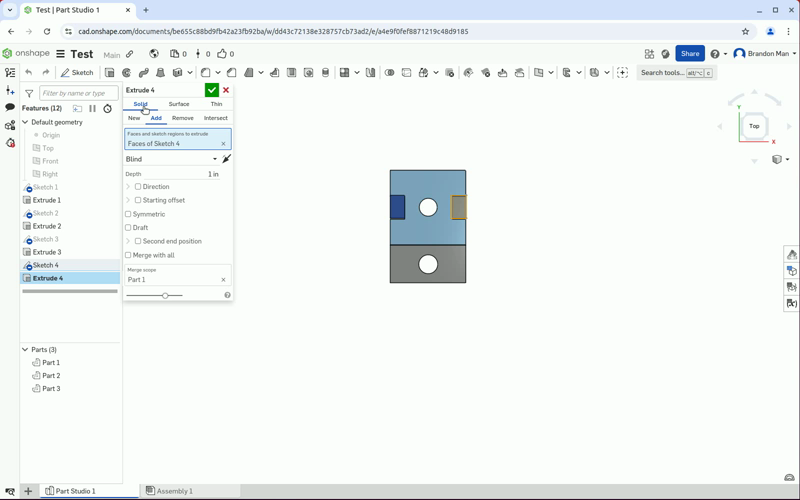
click(143, 106)
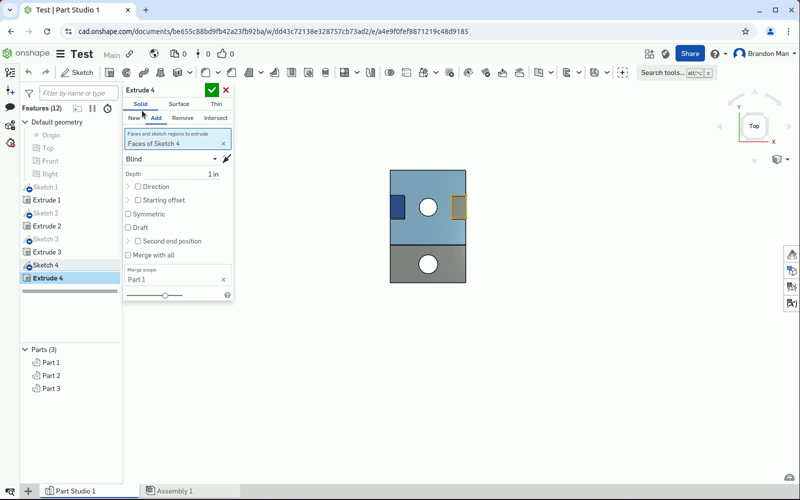
mouse_move(137, 120)
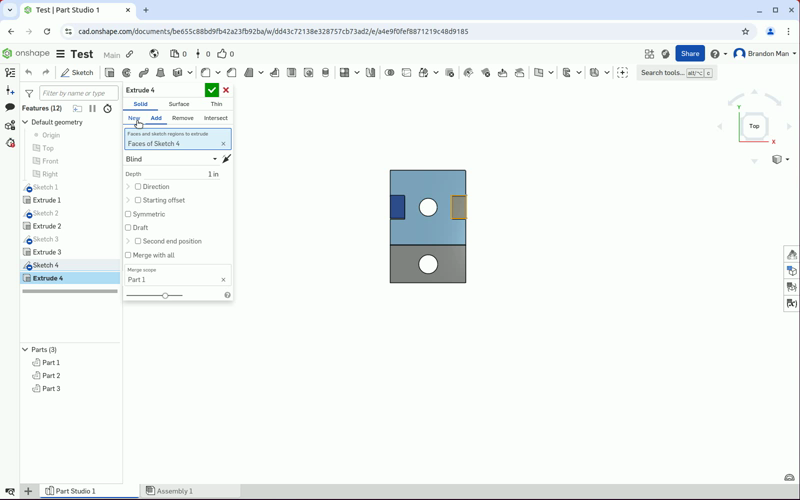
click(137, 120)
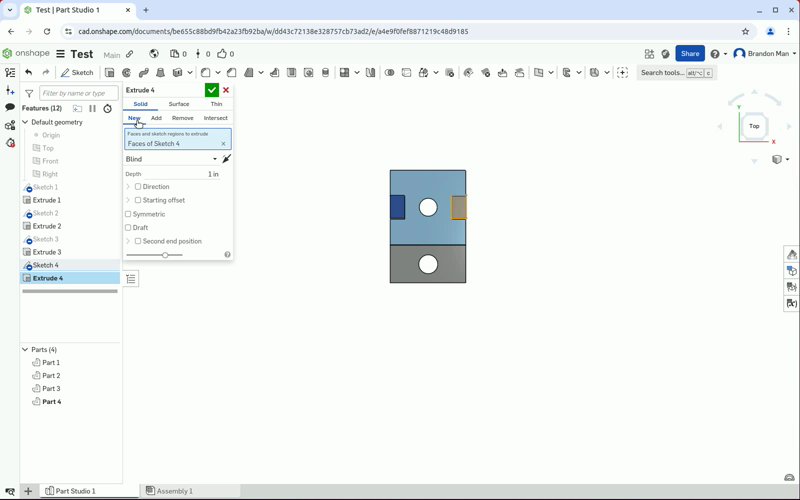
key(tab, 4)
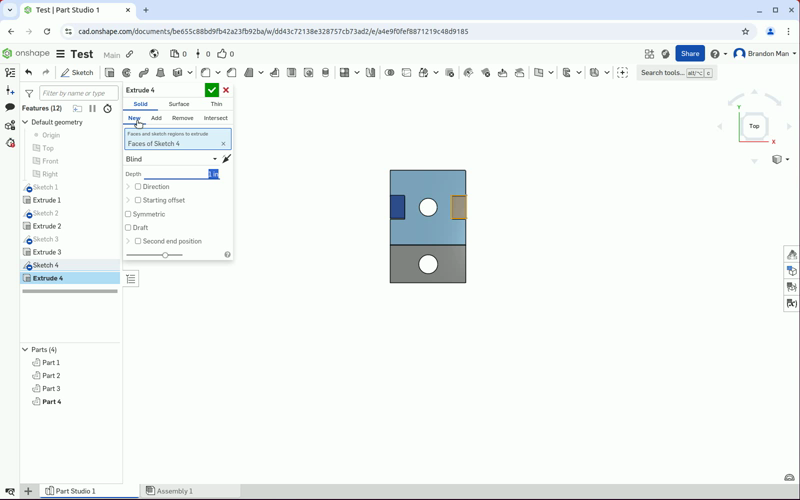
text(7.703)
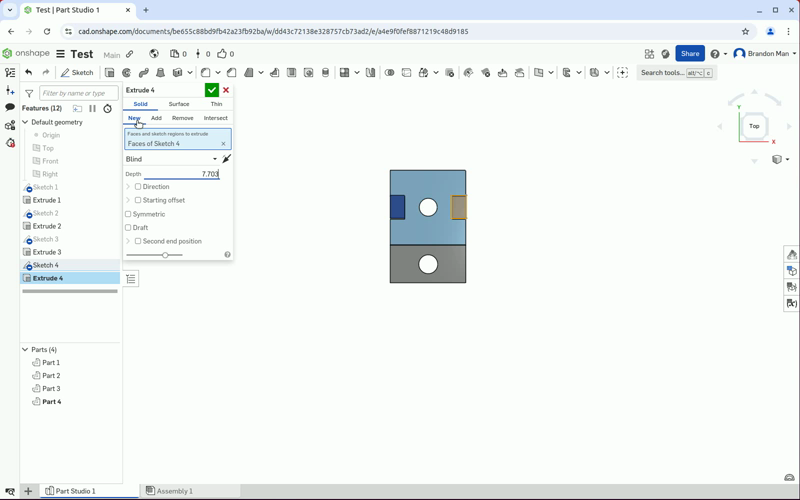
key(enter)
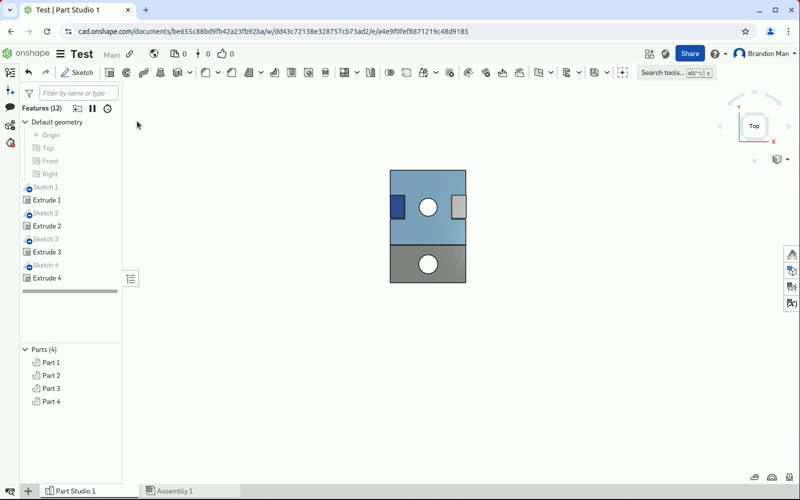
key(shift+h)
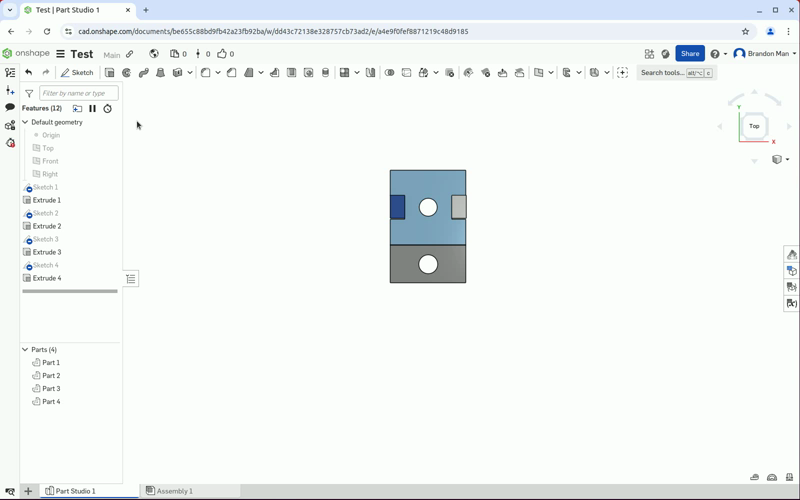
key(shift+h)
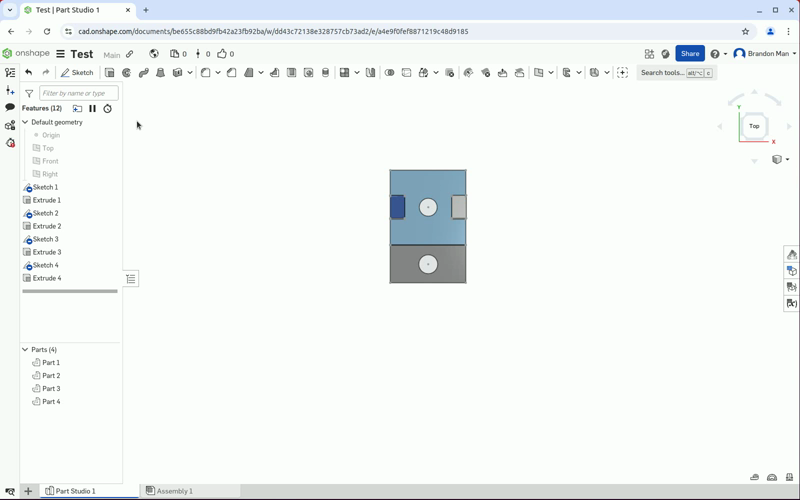
key(shift+7)
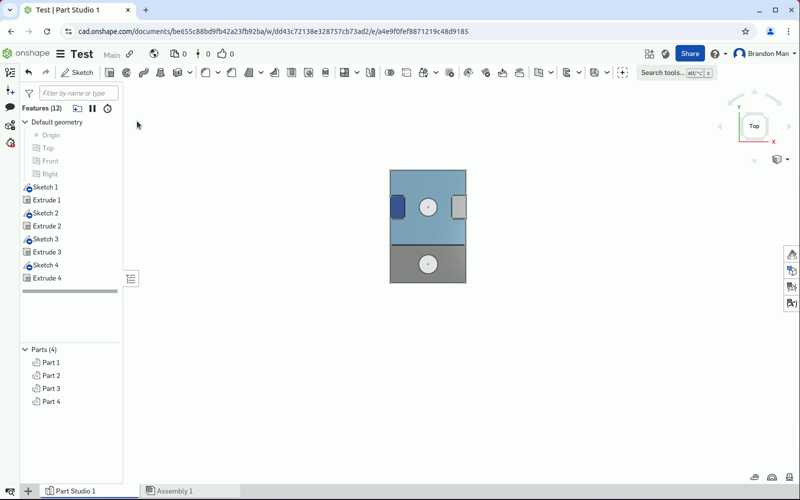
key(up, 3)
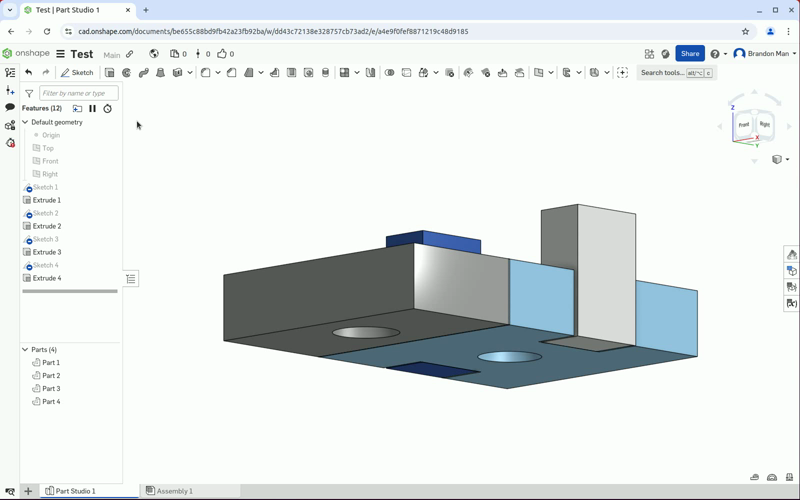
key(left, 3)
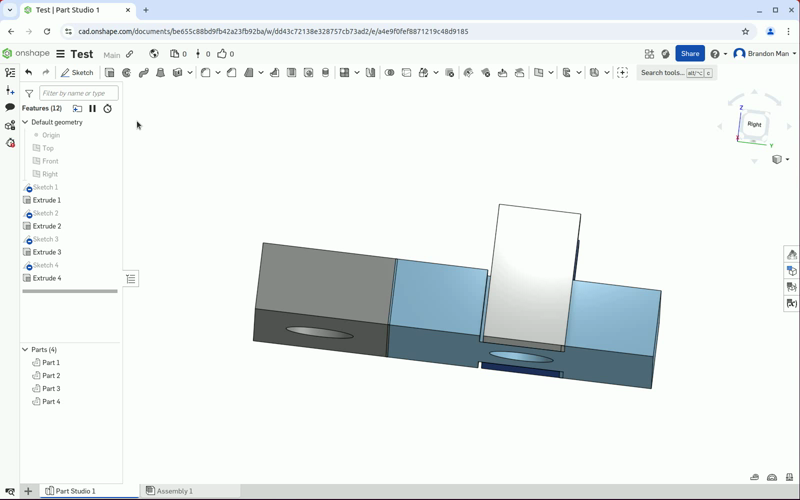
key(right, 3)
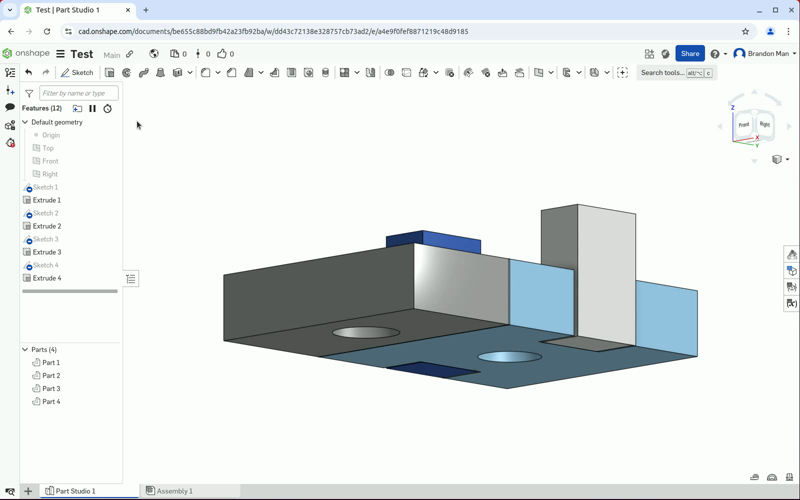
key(down, 3)
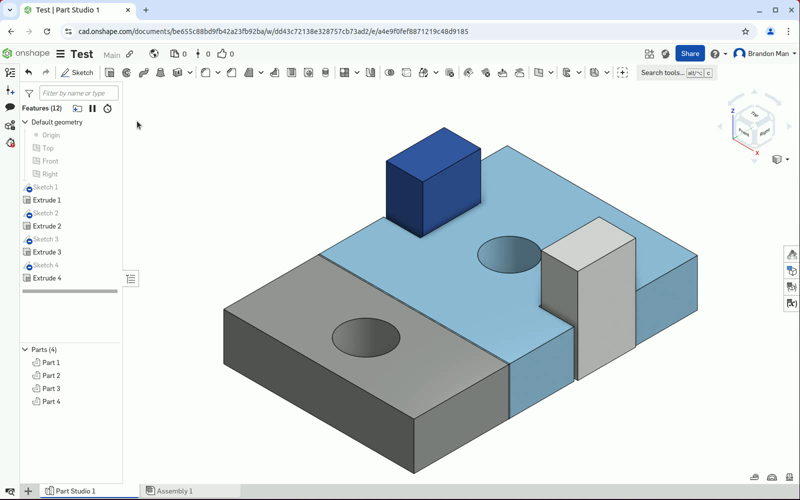
mouse_move(73, 189)
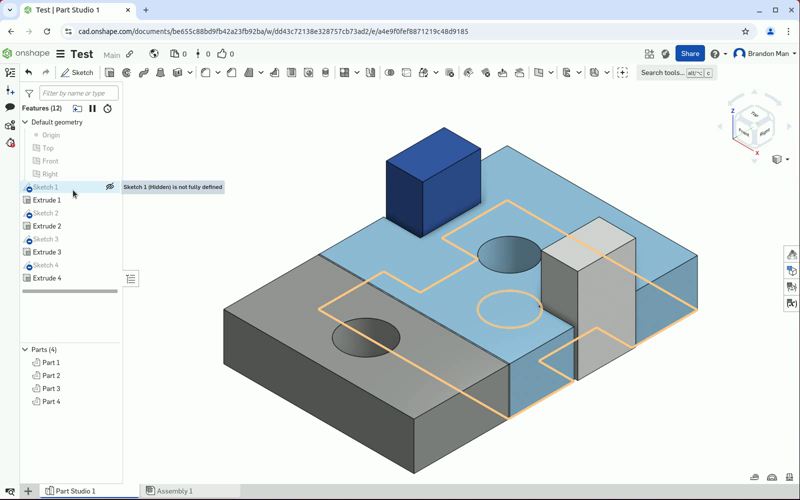
click(73, 189)